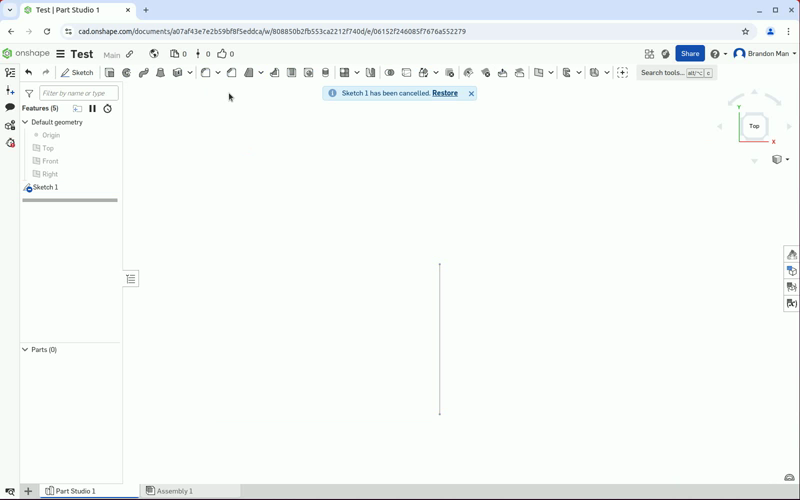
key(shift+h)
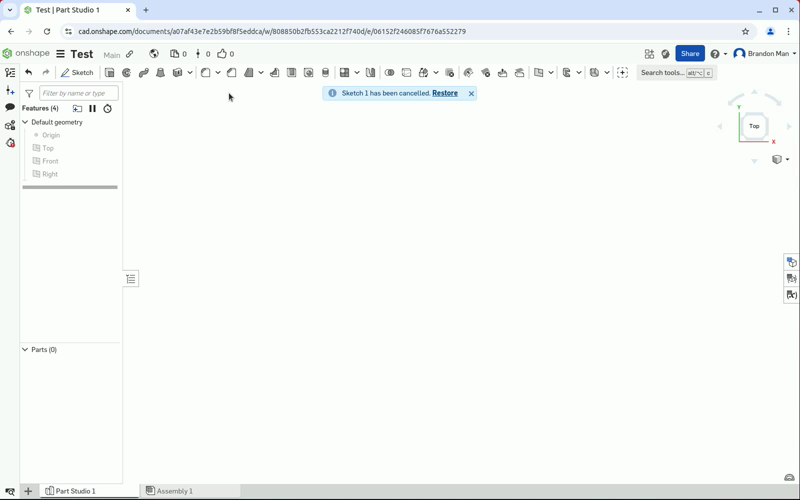
mouse_move(73, 352)
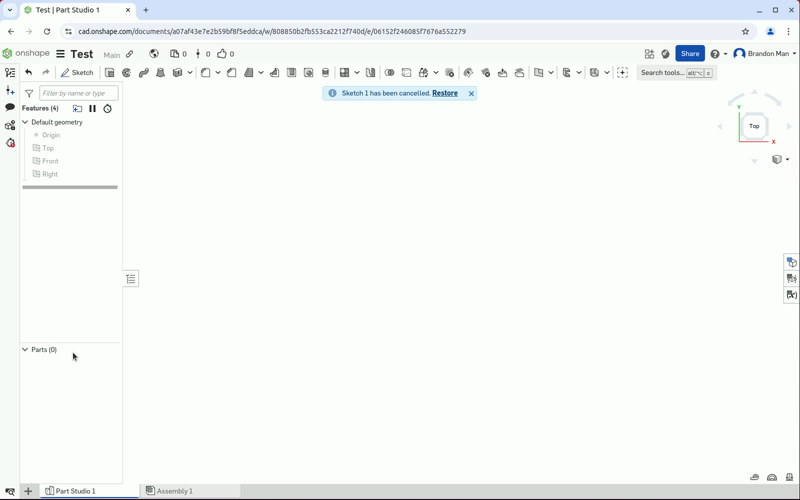
key(y)
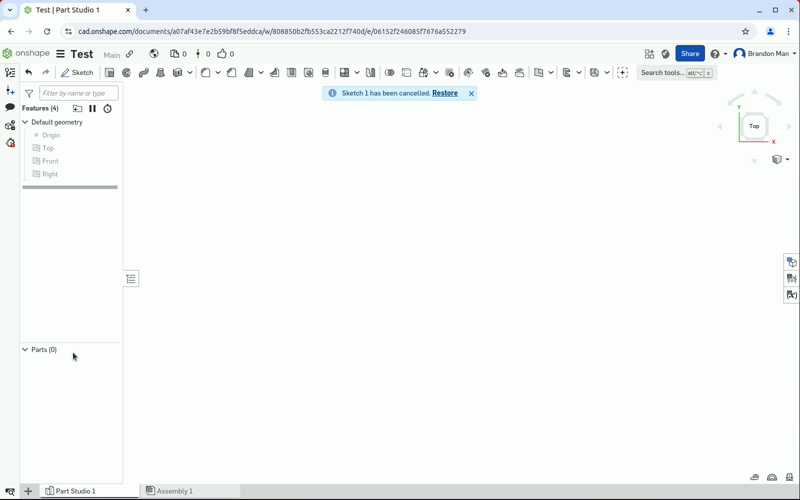
key(shift+p)
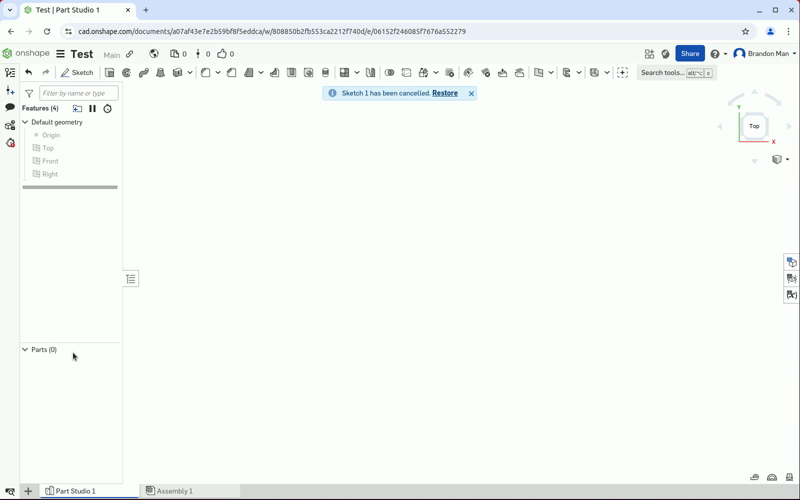
key(space)
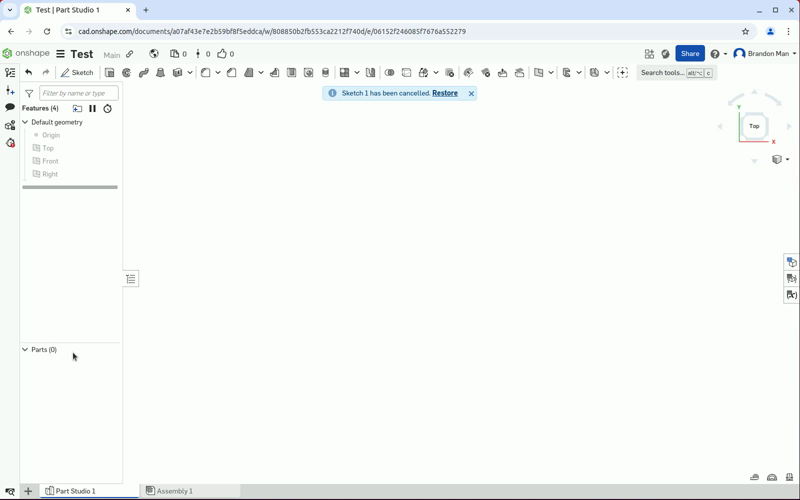
key_down(shift)
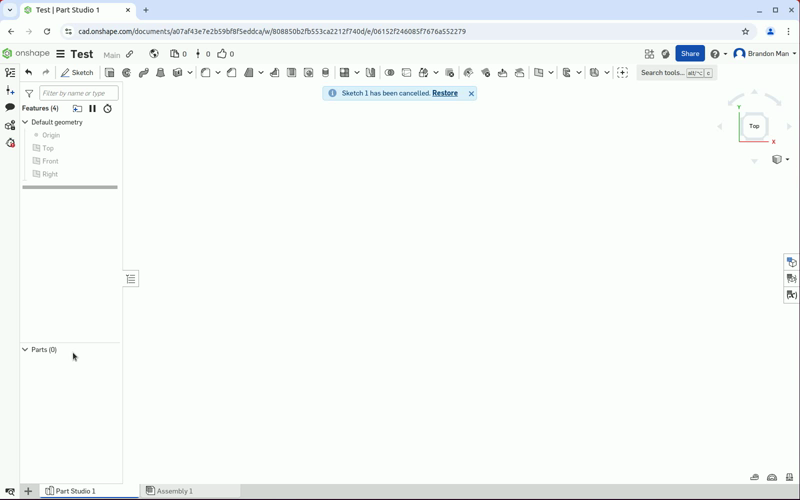
key(up)
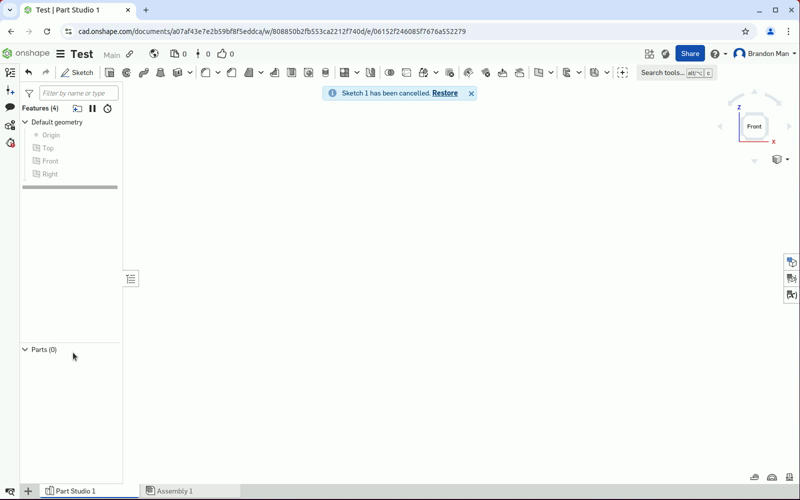
key_up(shift)
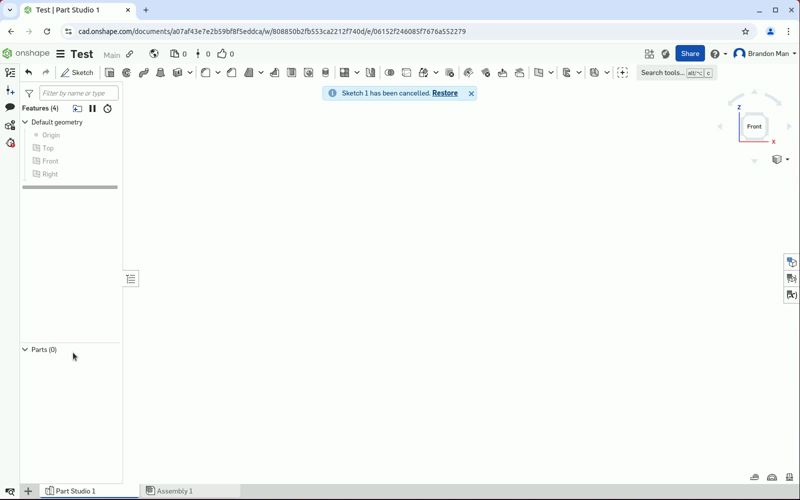
mouse_move(73, 352)
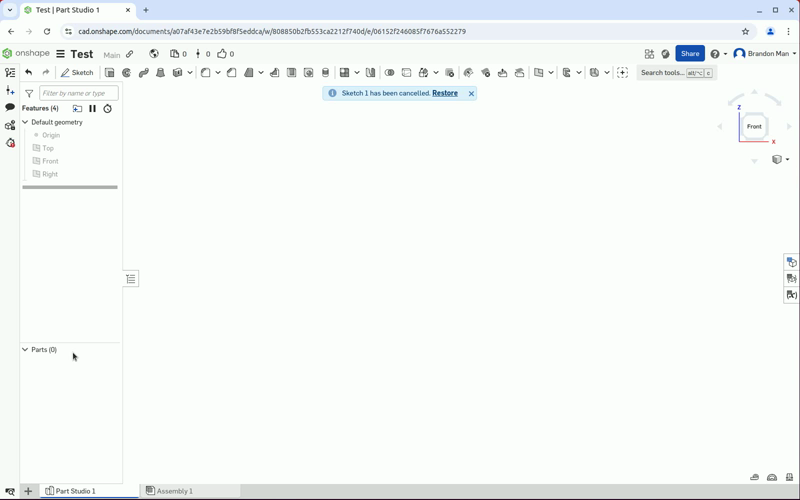
key(shift+y)
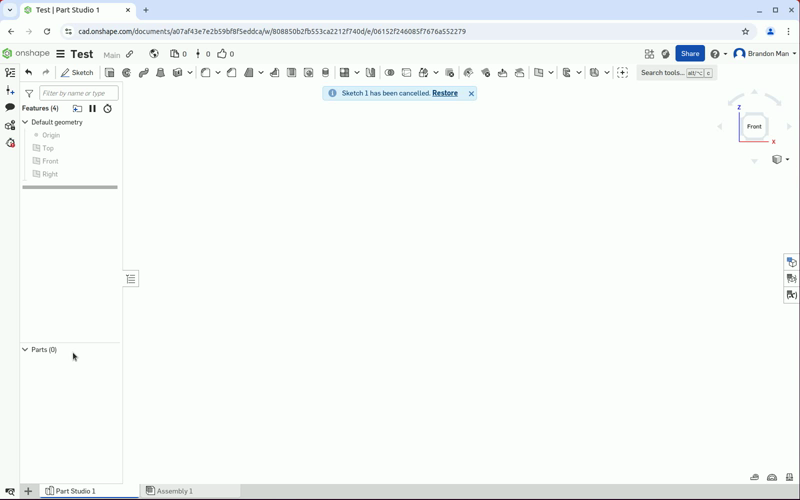
key(shift+s)
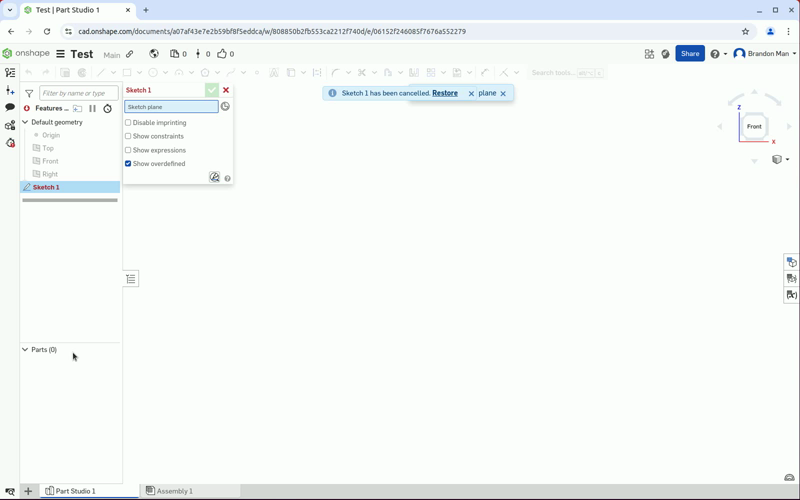
mouse_move(73, 163)
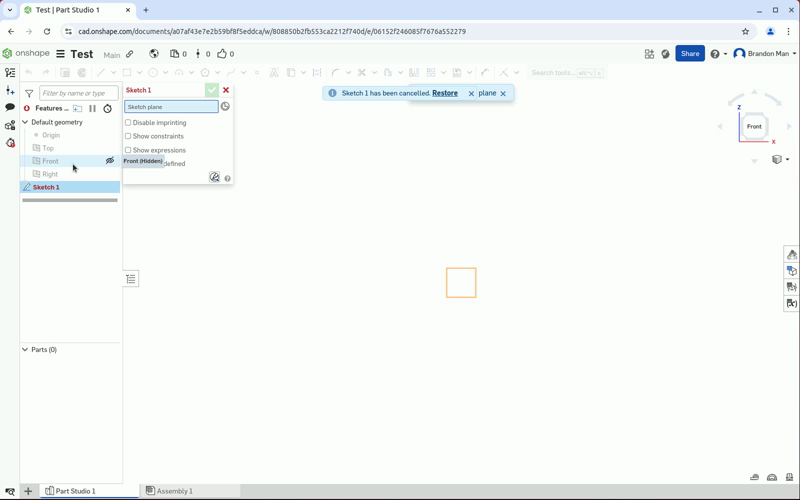
click(73, 163)
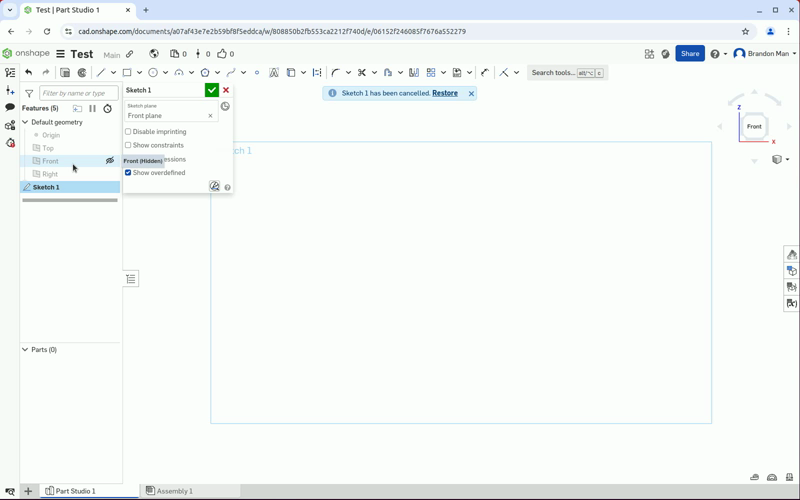
mouse_move(73, 352)
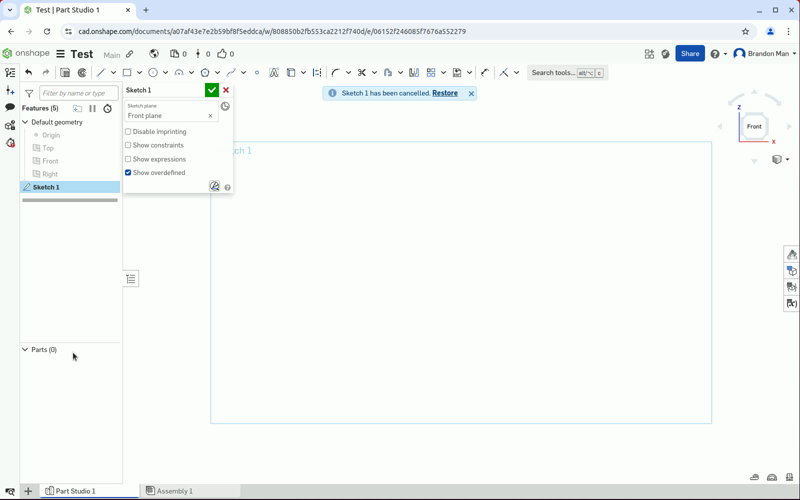
key(y)
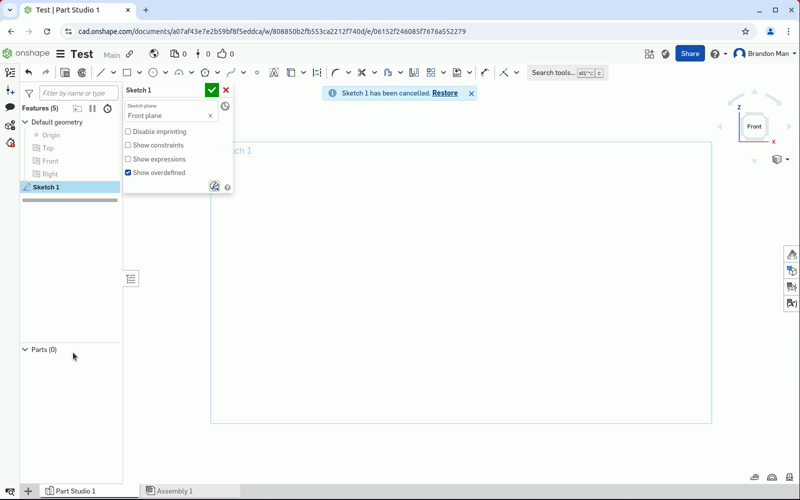
key(a)
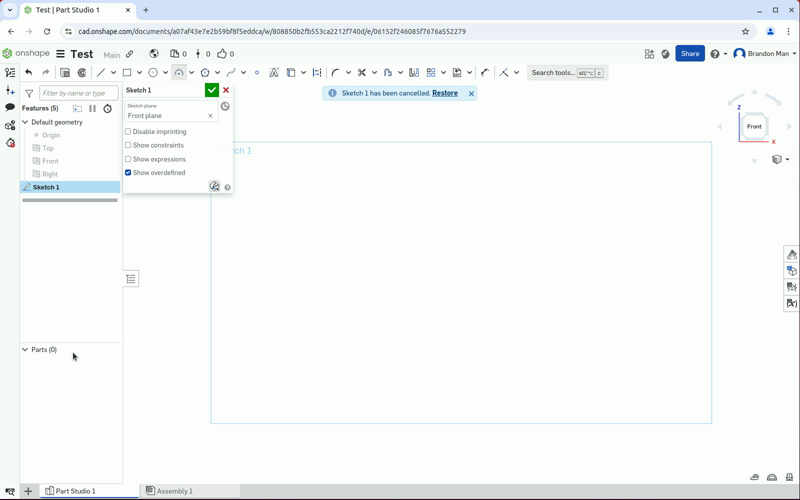
key_down(shift)
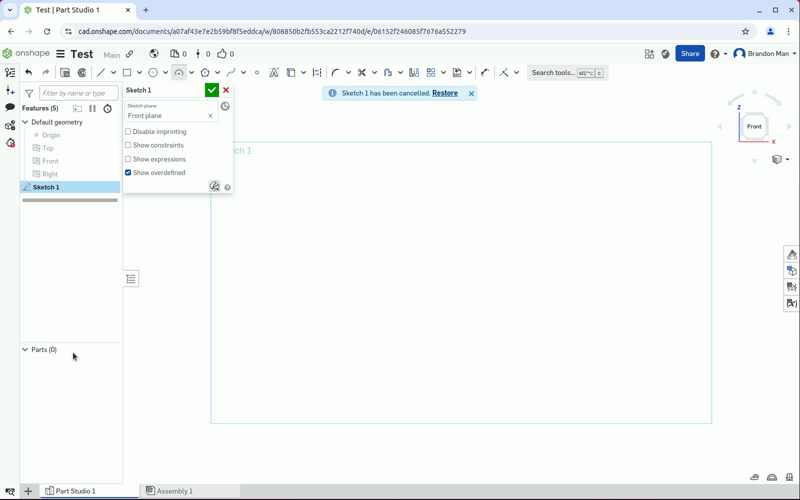
mouse_move(450, 309)
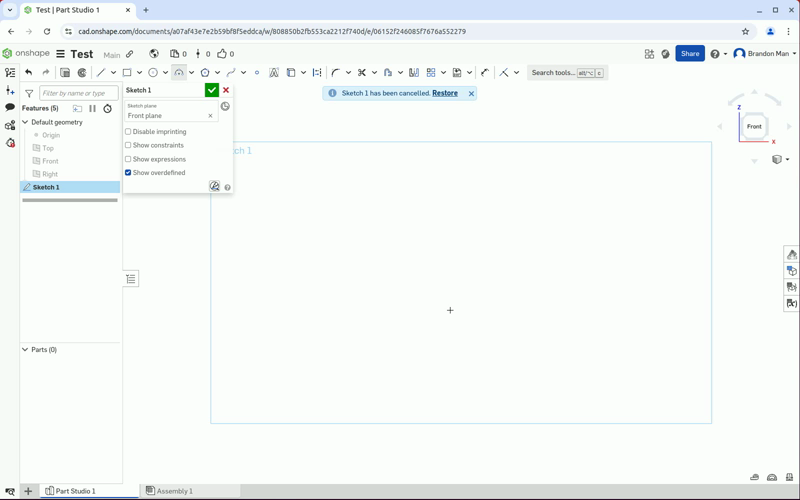
click(450, 309)
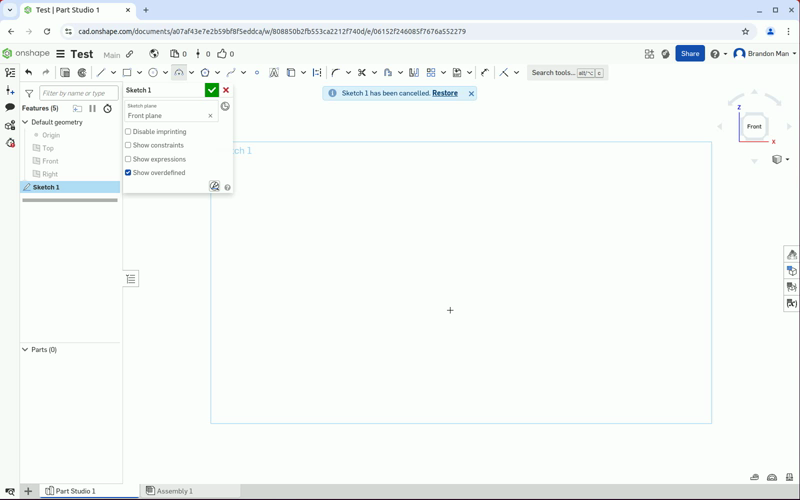
key_up(shift)
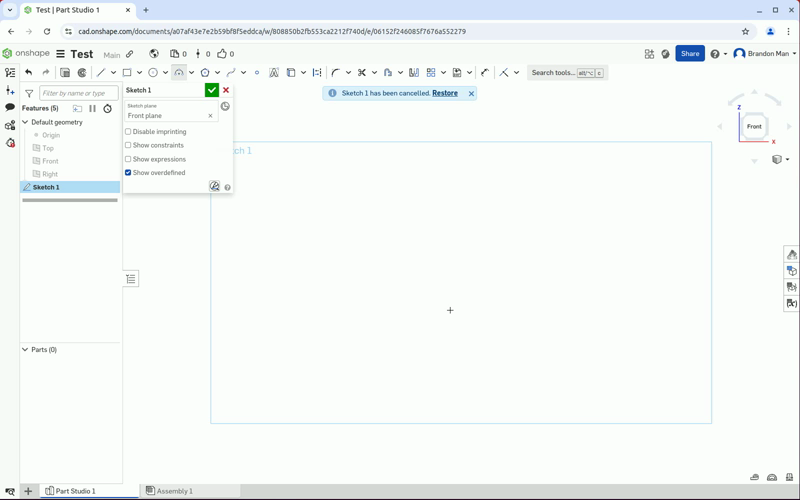
key_down(shift)
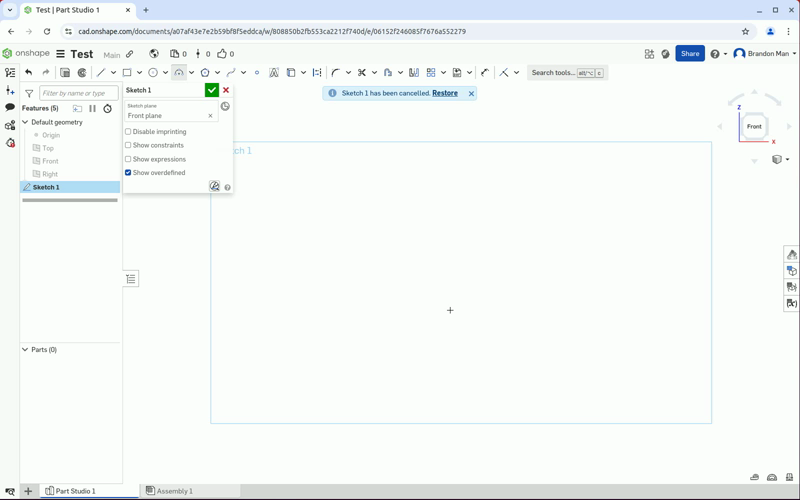
mouse_move(461, 312)
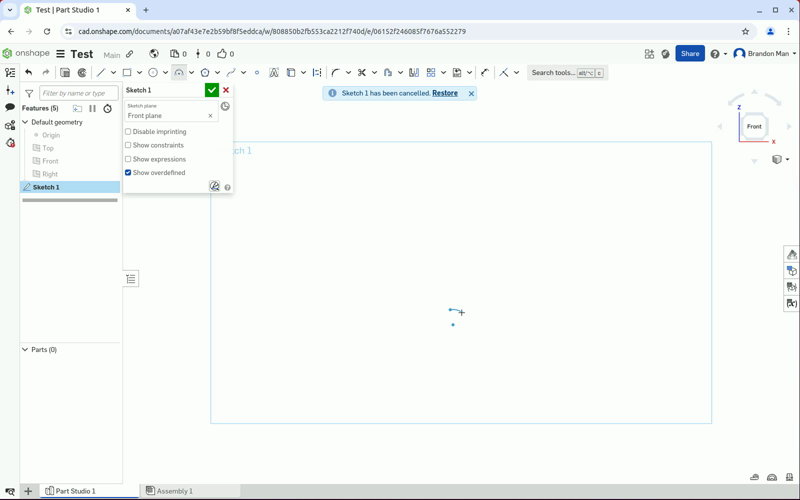
click(461, 312)
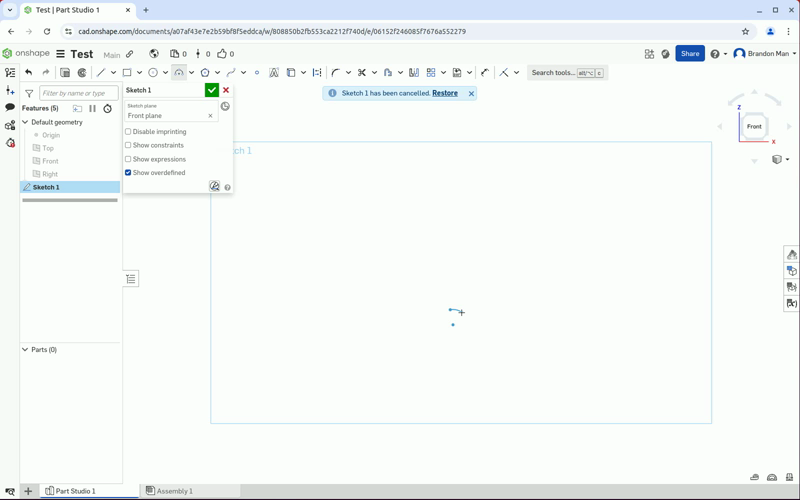
mouse_move(456, 311)
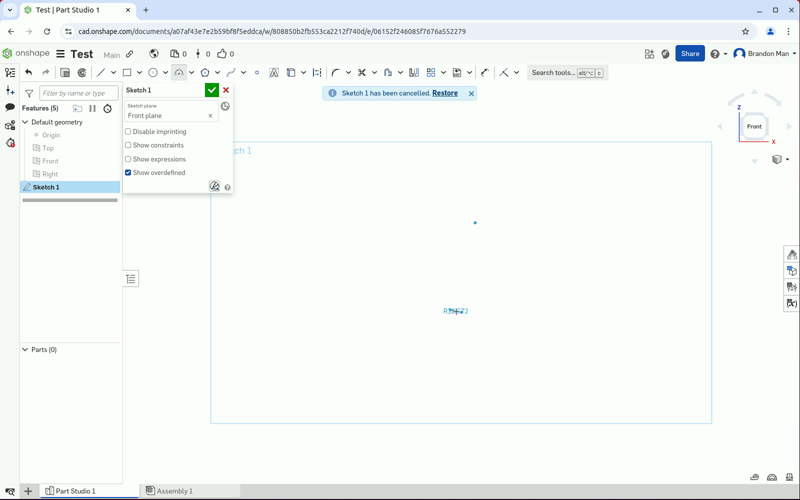
click(456, 311)
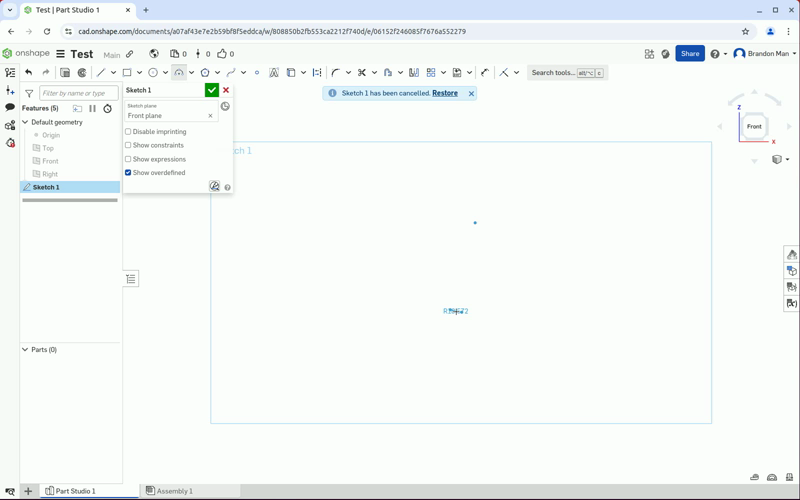
key_up(shift)
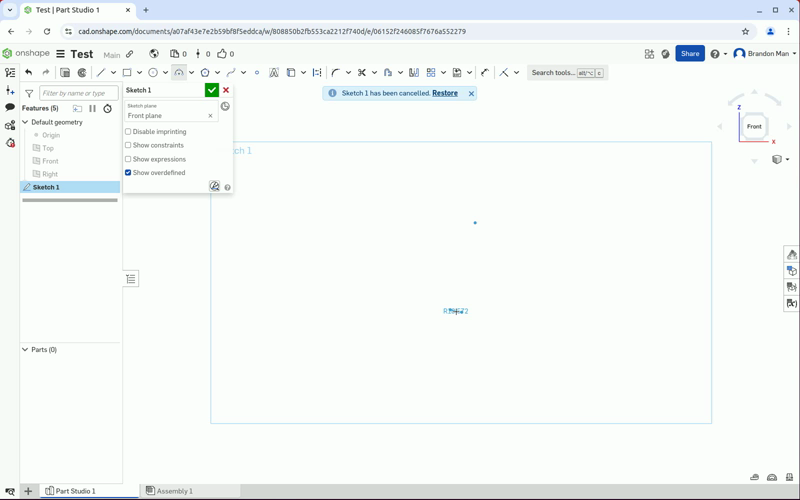
key(esc)
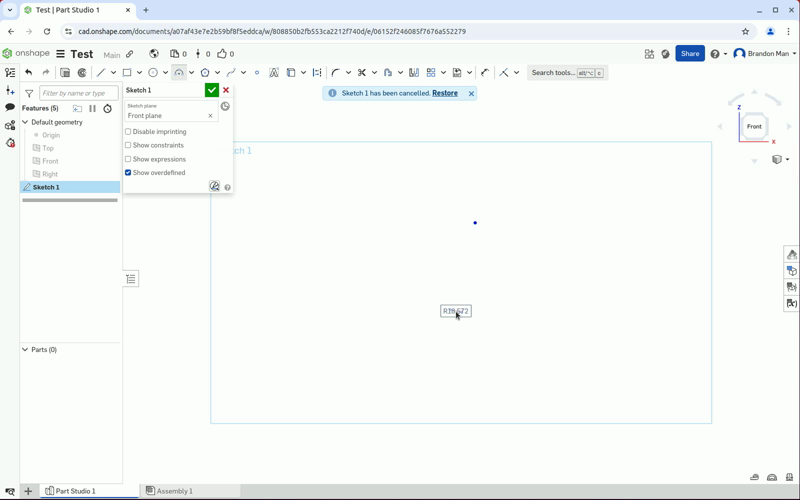
key(l)
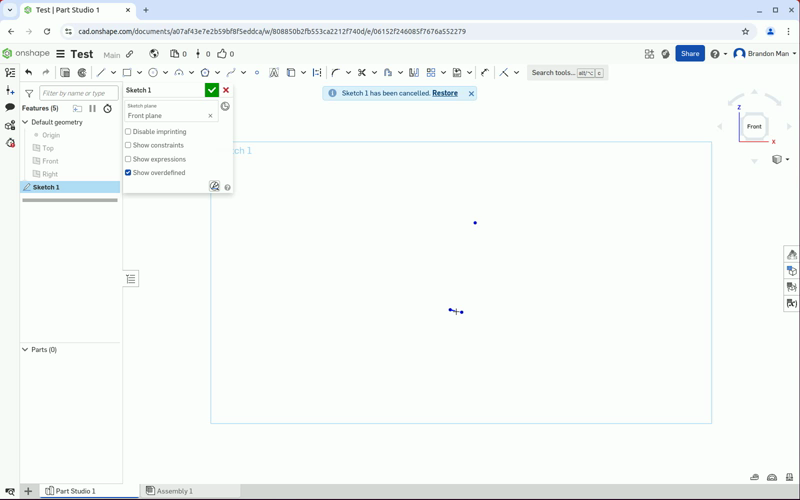
mouse_move(461, 312)
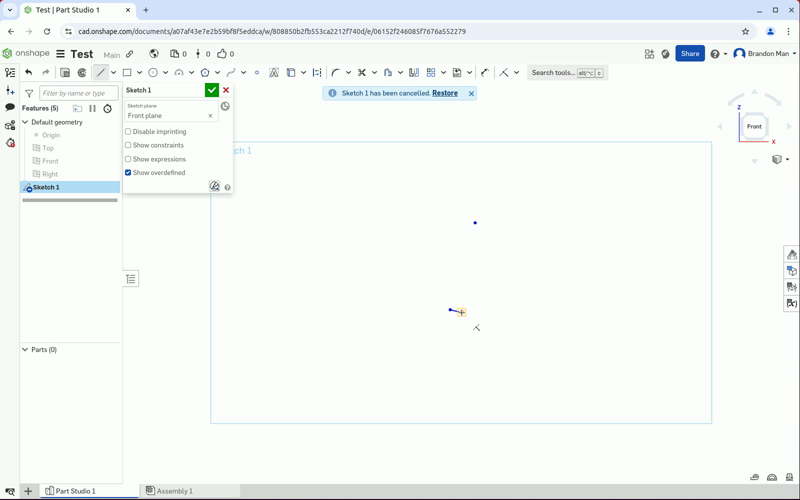
click(461, 312)
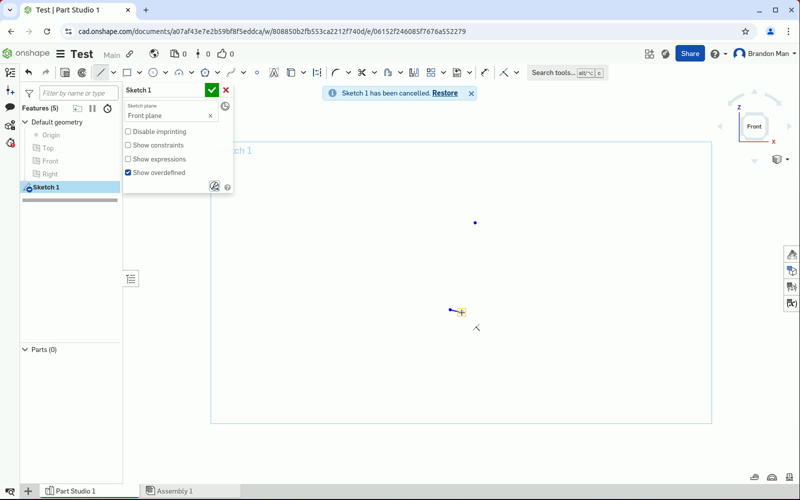
mouse_move(492, 312)
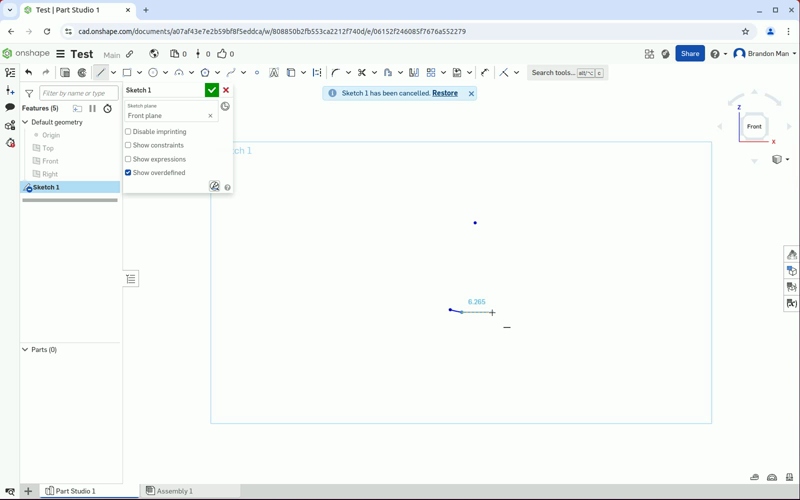
key_down(shift)
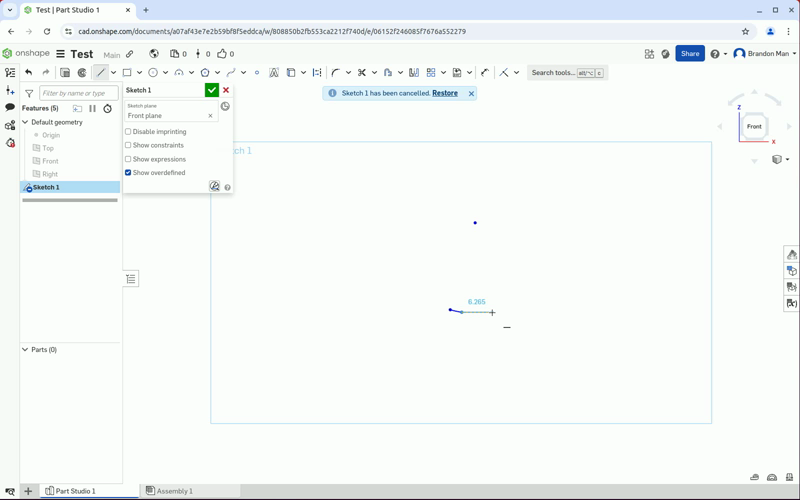
mouse_move(450, 309)
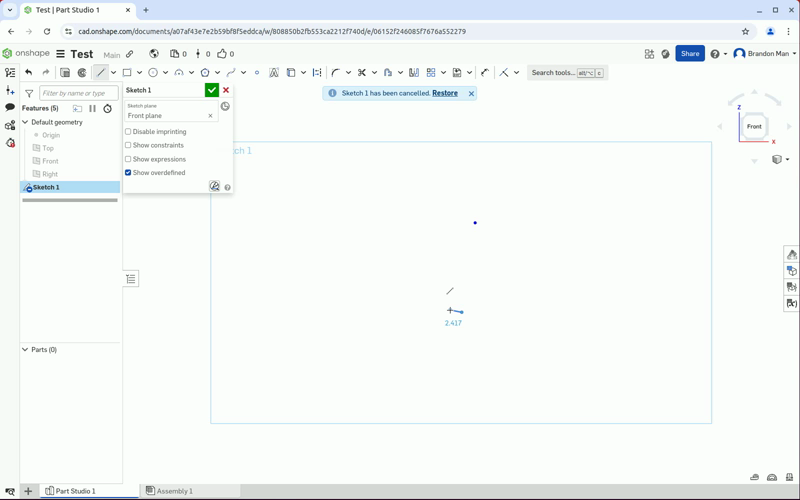
key_up(shift)
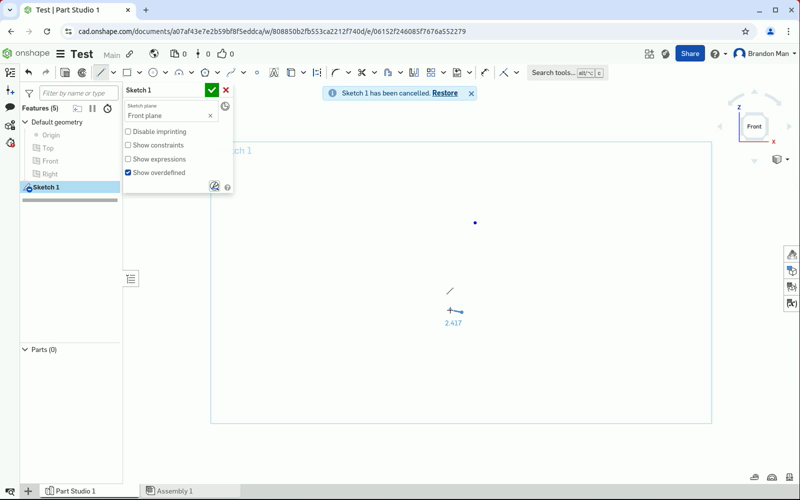
click(450, 309)
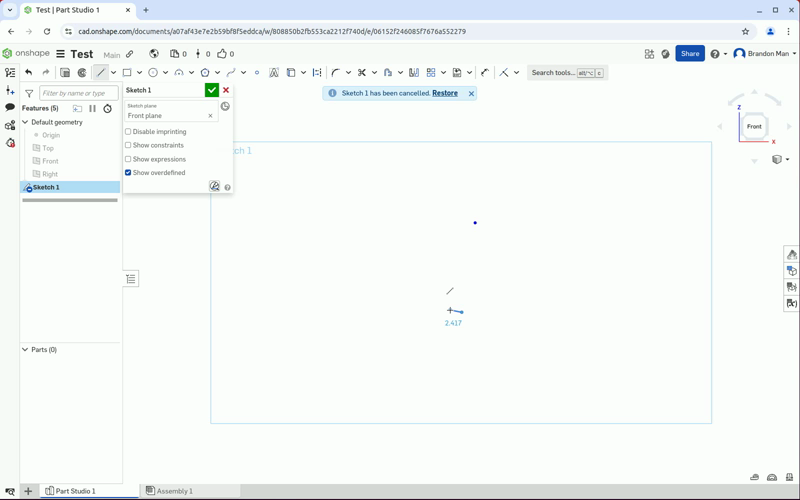
key(esc)
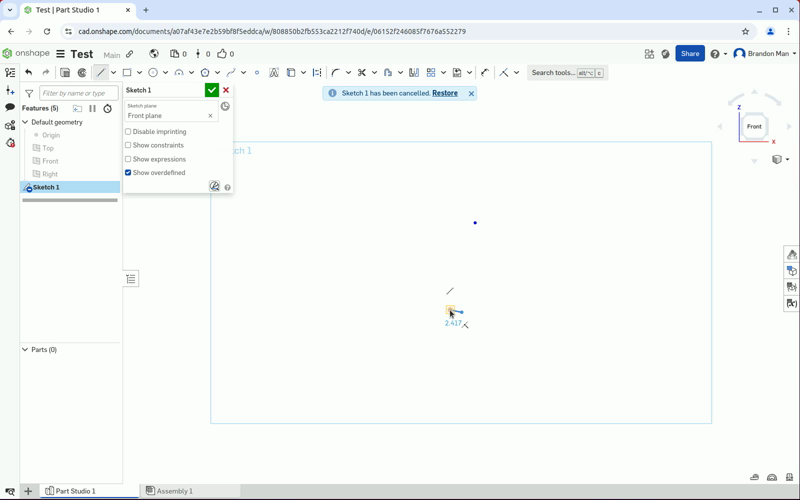
mouse_move(457, 311)
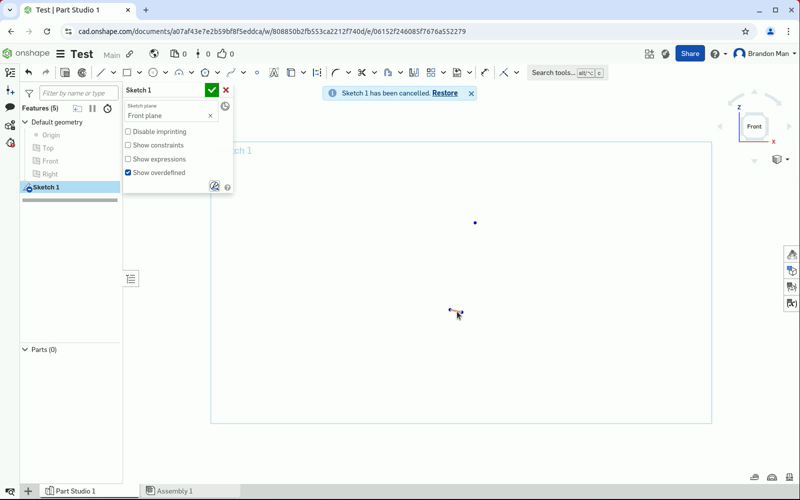
scroll(6)
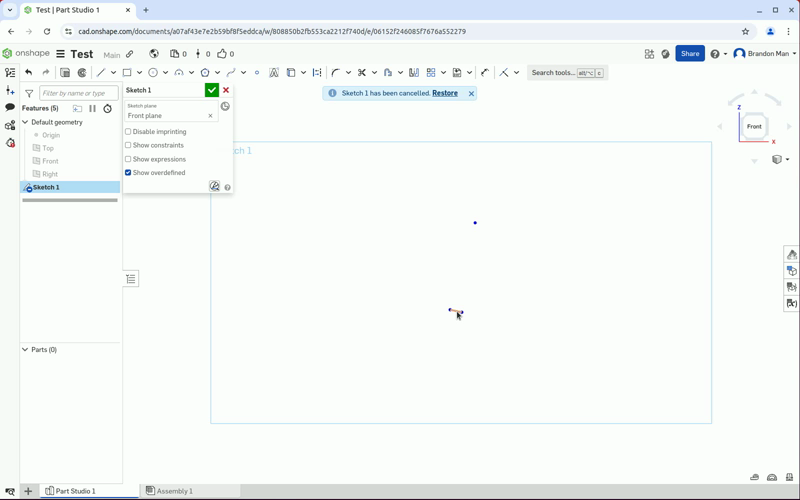
scroll(6)
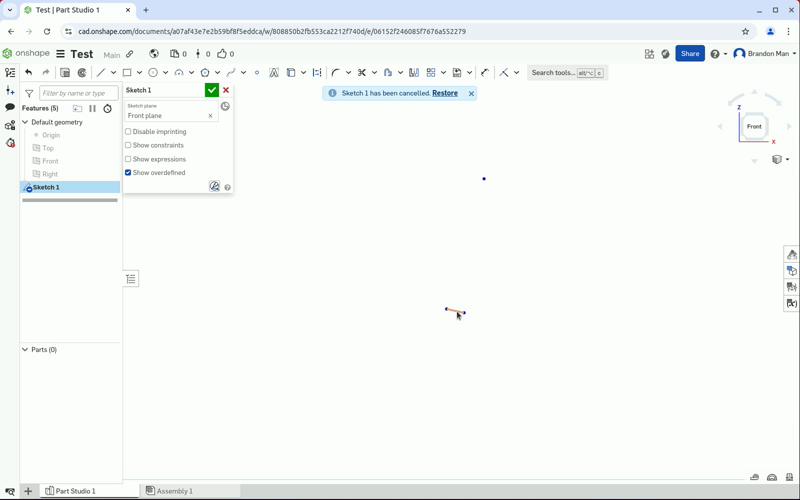
scroll(6)
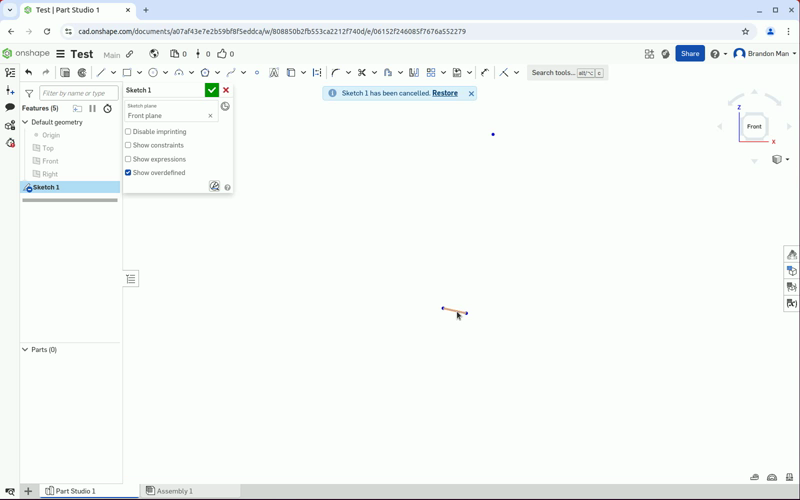
scroll(6)
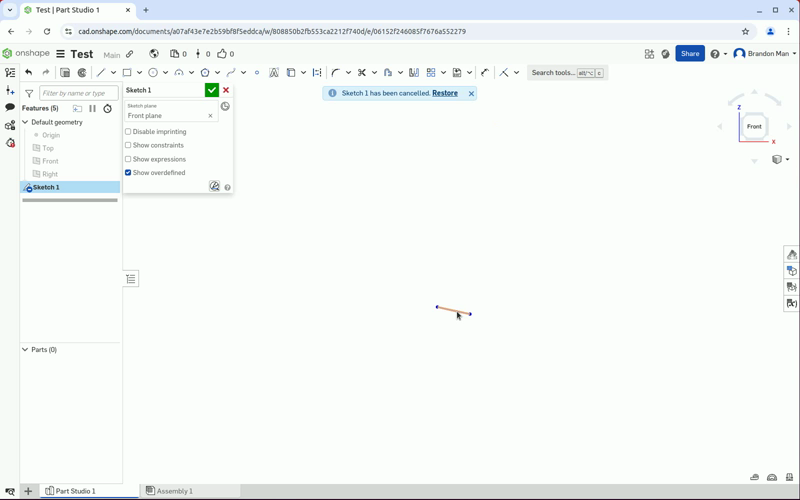
scroll(6)
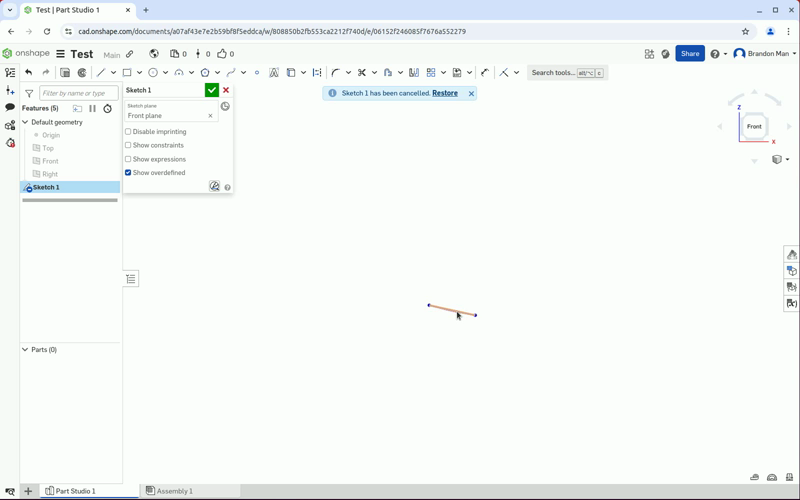
scroll(6)
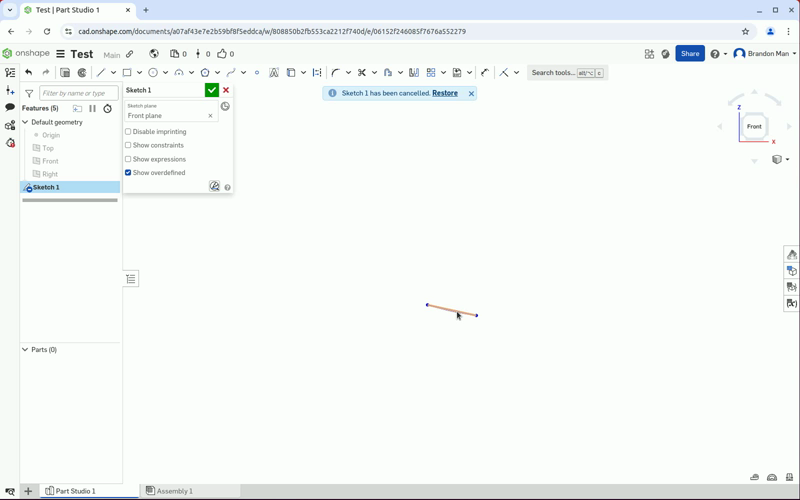
scroll(6)
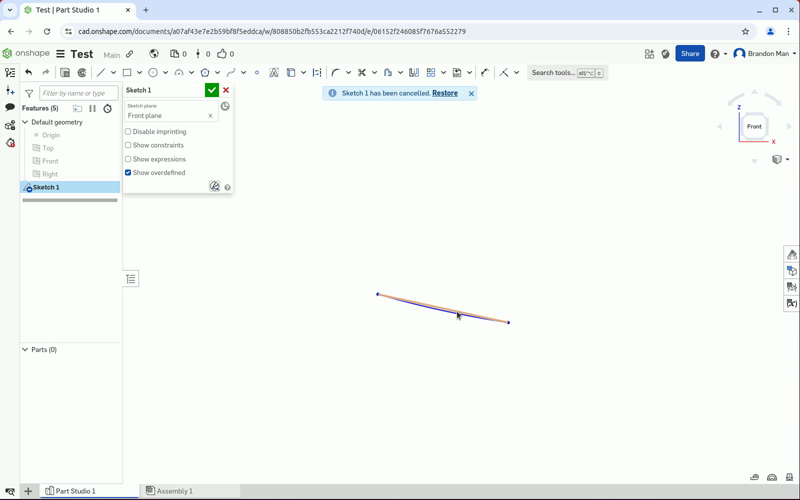
click(457, 311)
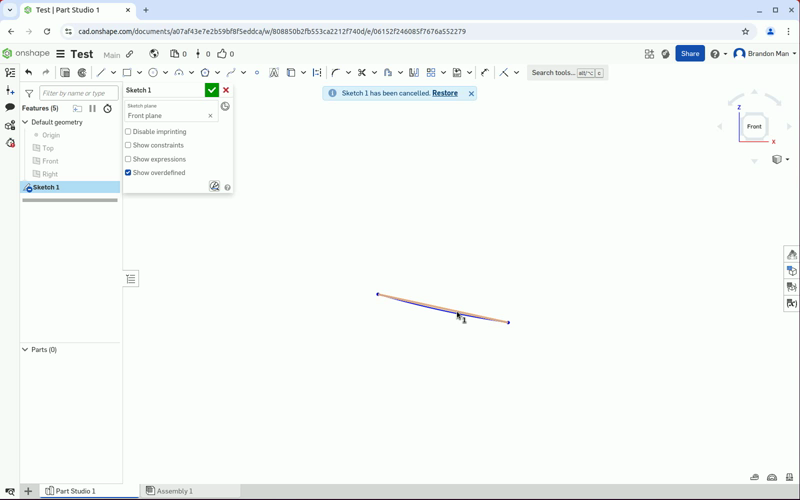
scroll(-6)
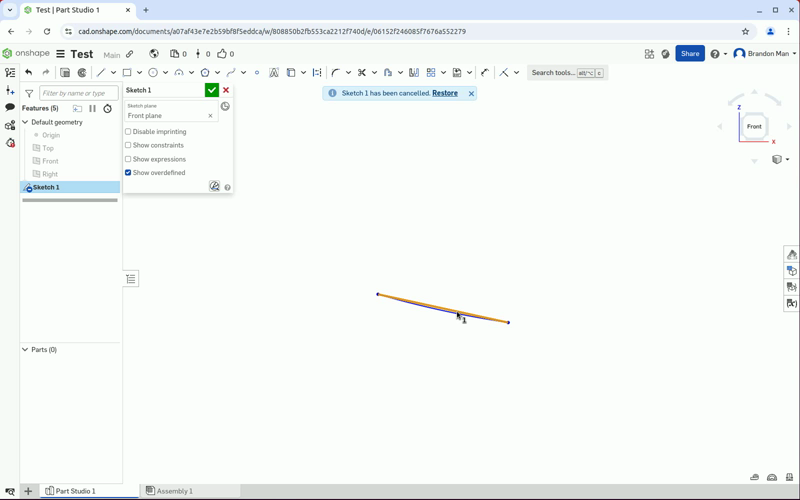
scroll(-6)
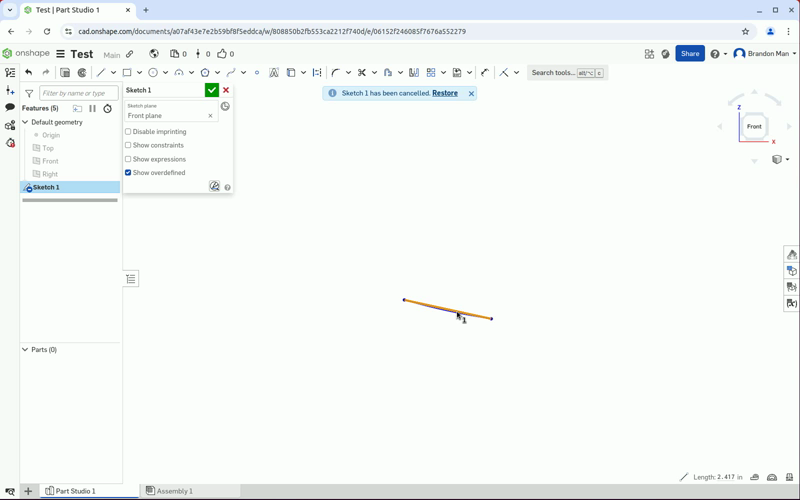
scroll(-6)
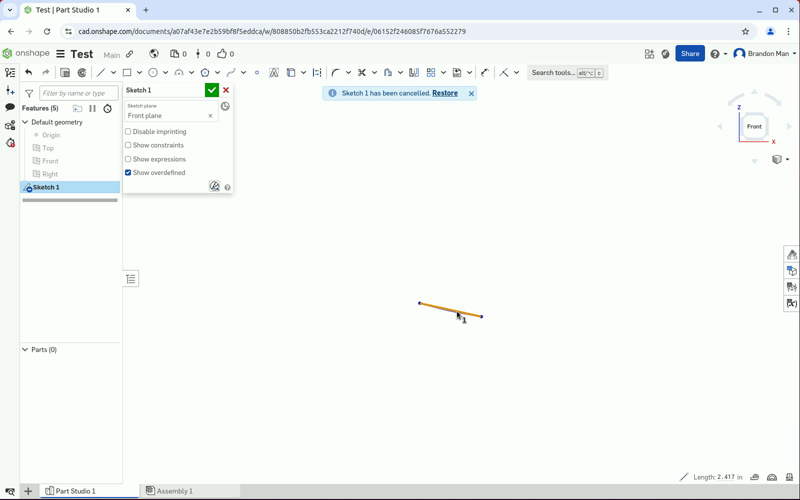
scroll(-6)
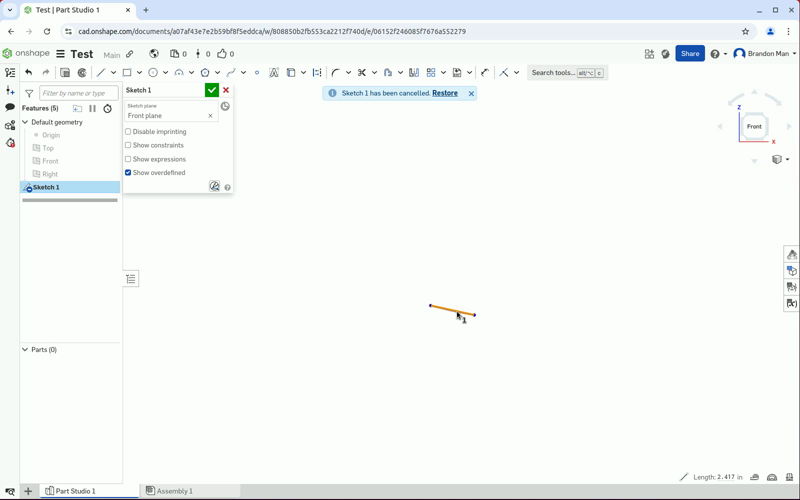
scroll(-6)
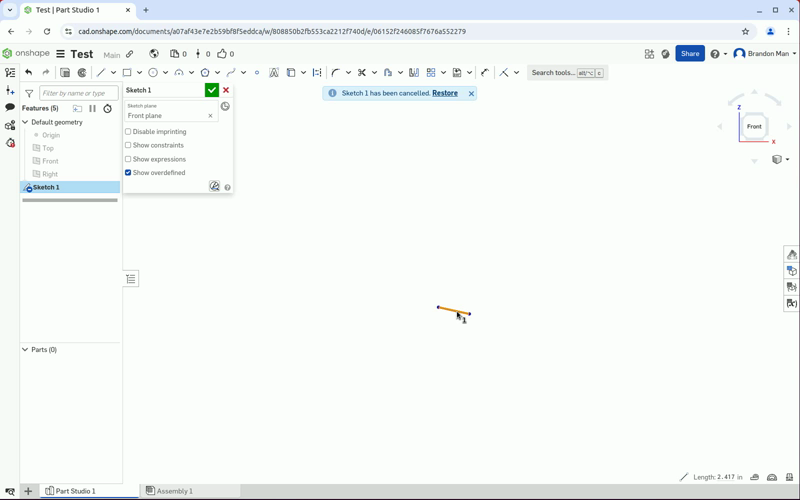
scroll(-6)
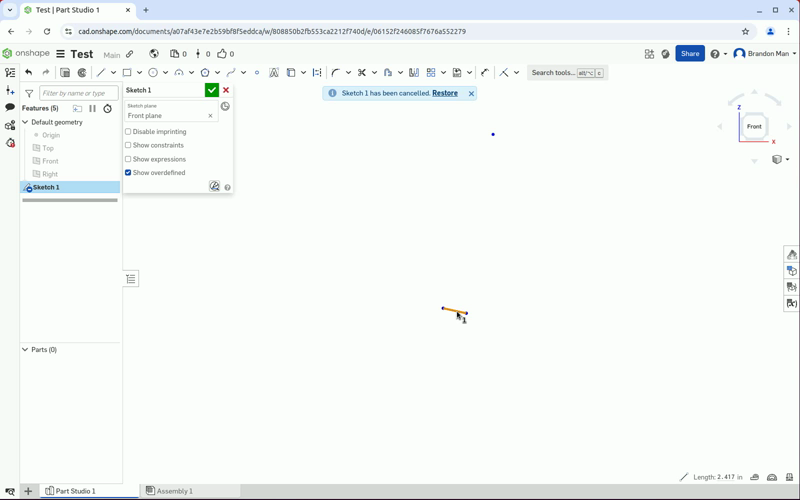
scroll(-6)
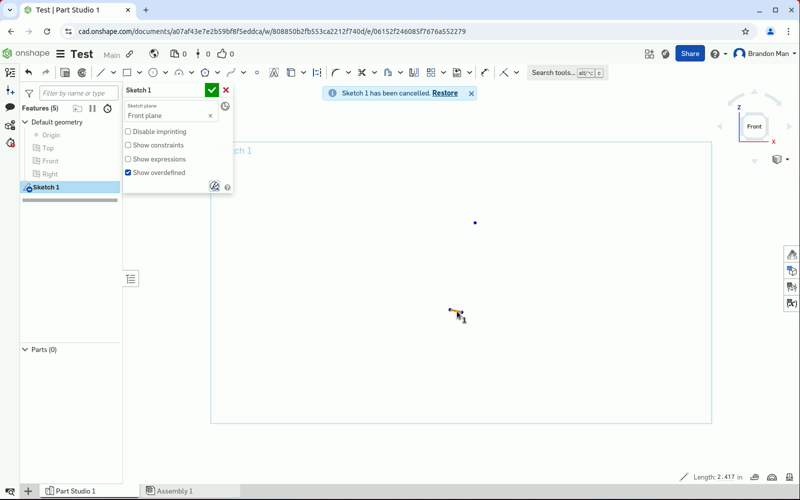
mouse_move(73, 352)
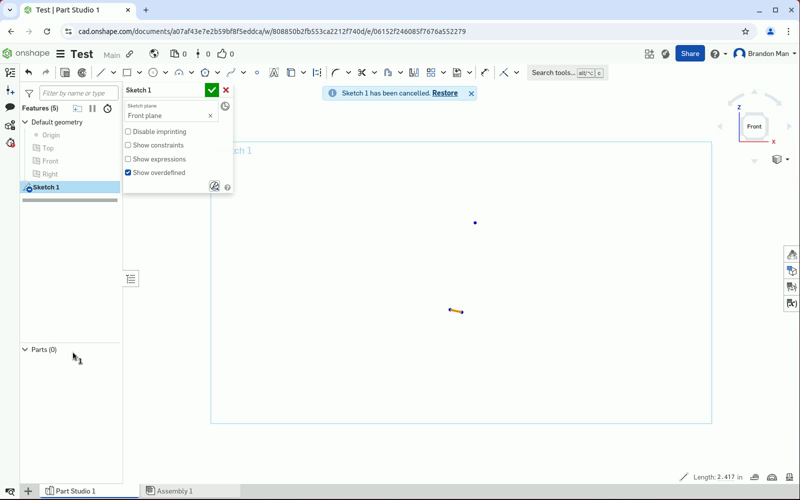
key(shift+y)
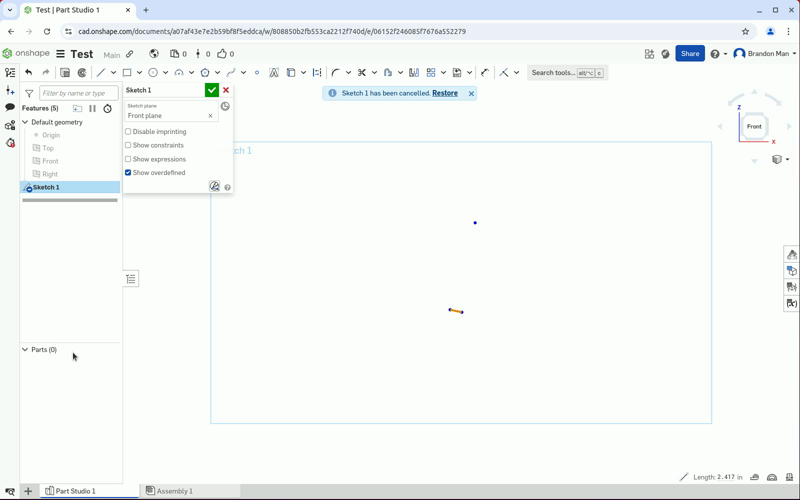
key(shift+e)
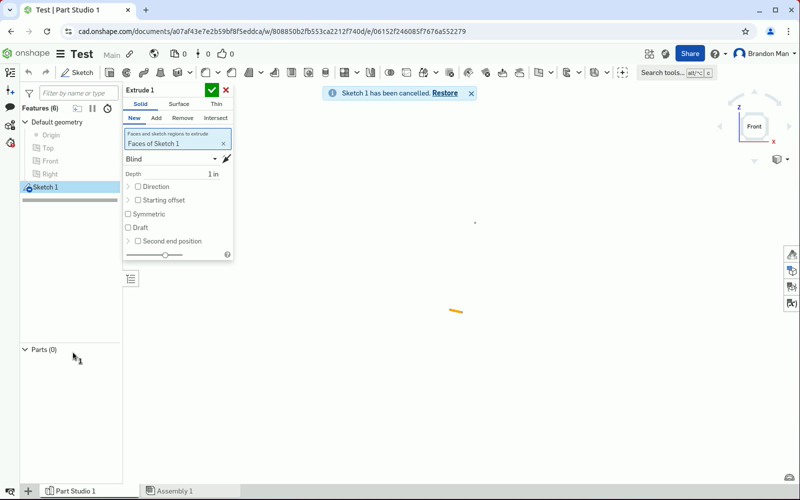
mouse_move(143, 106)
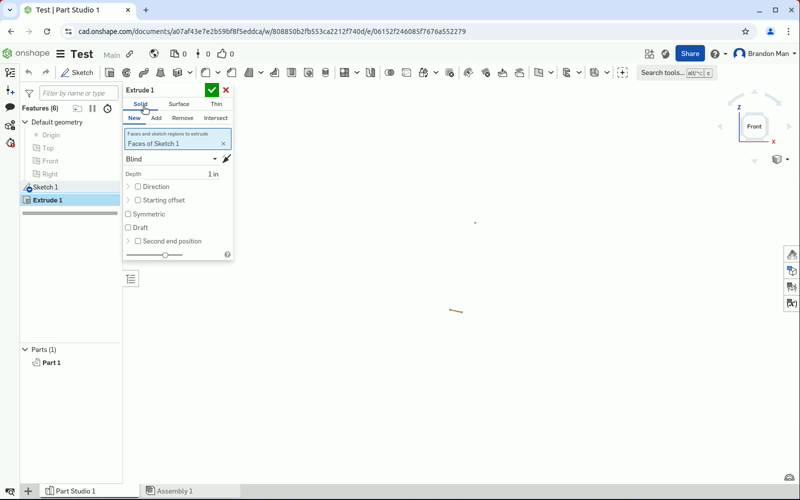
click(143, 106)
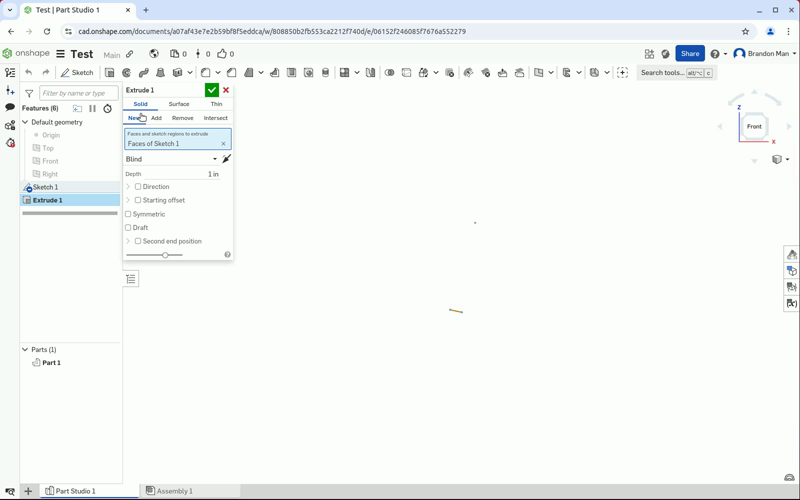
mouse_move(137, 120)
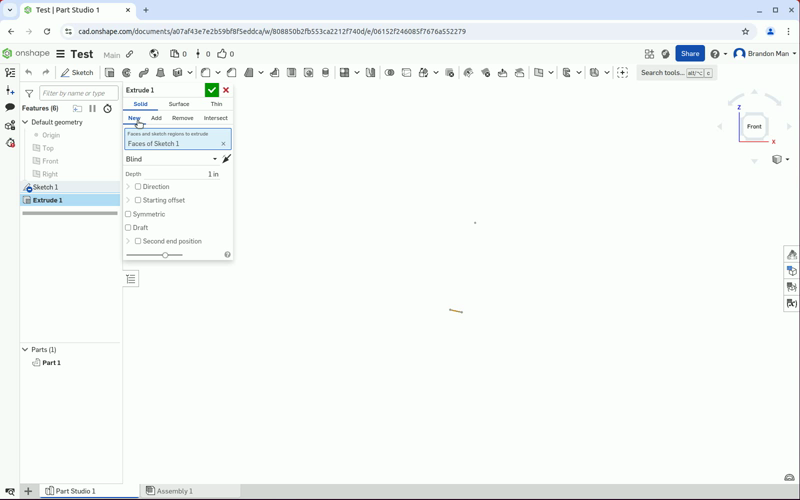
click(137, 120)
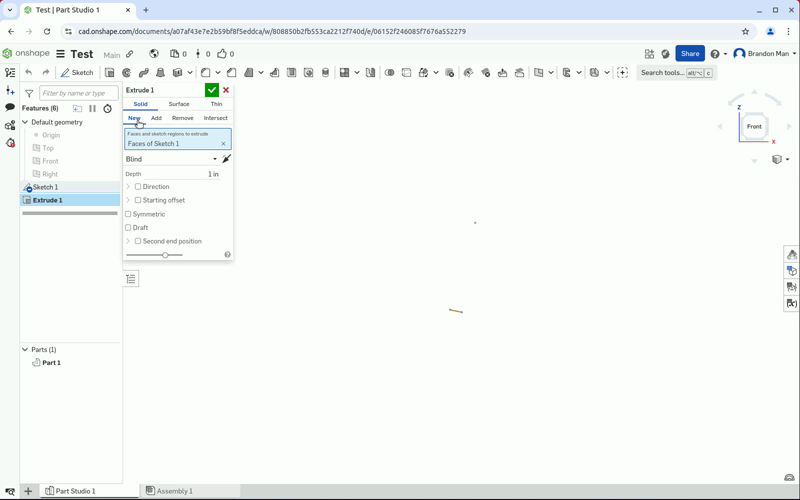
key(tab, 4)
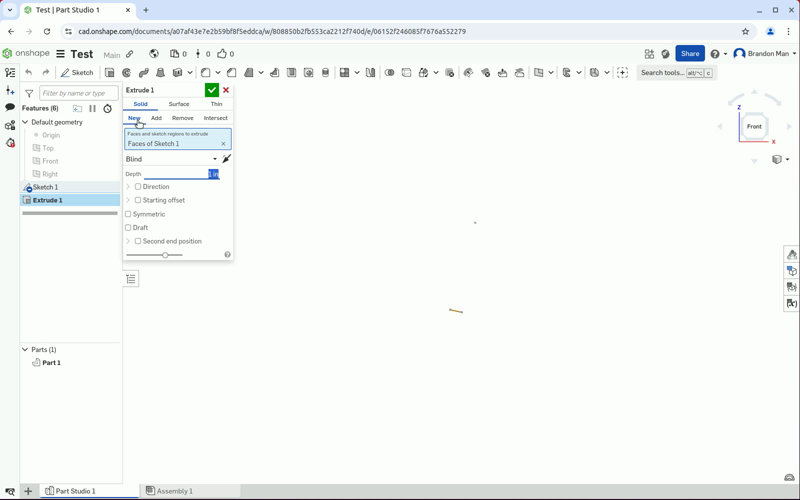
text(2.166)
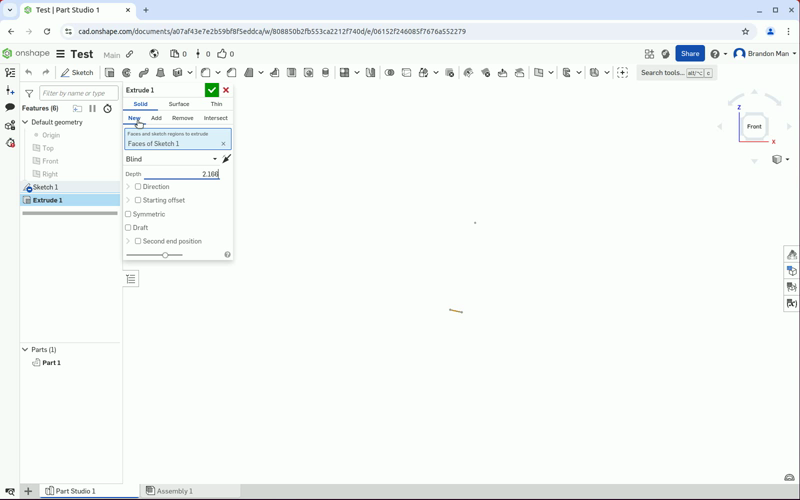
key(enter)
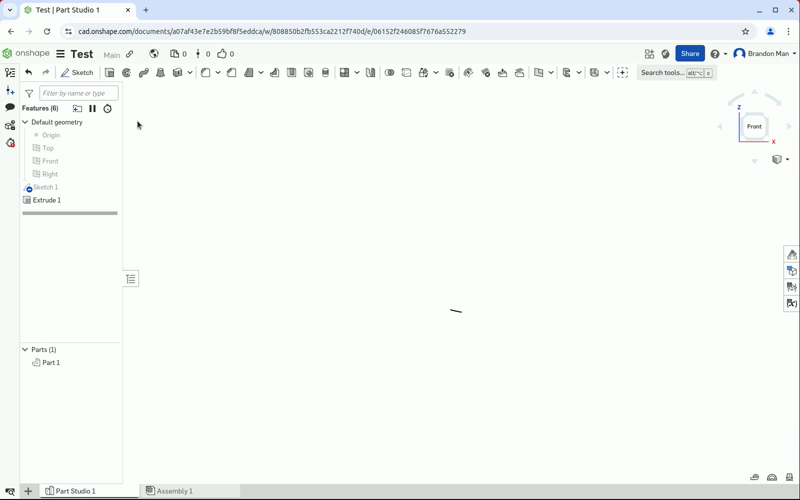
key(shift+h)
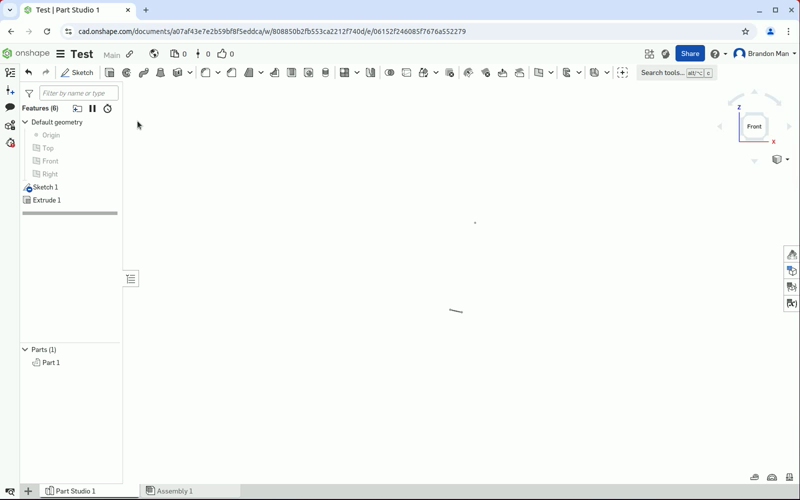
key(shift+h)
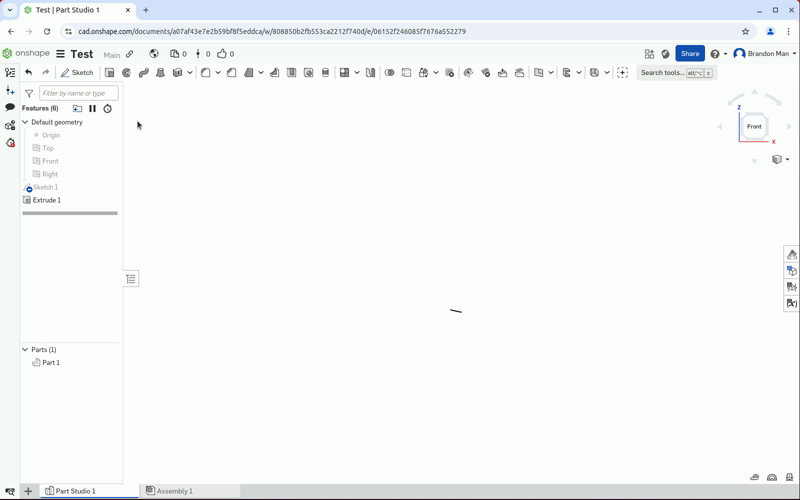
mouse_move(73, 189)
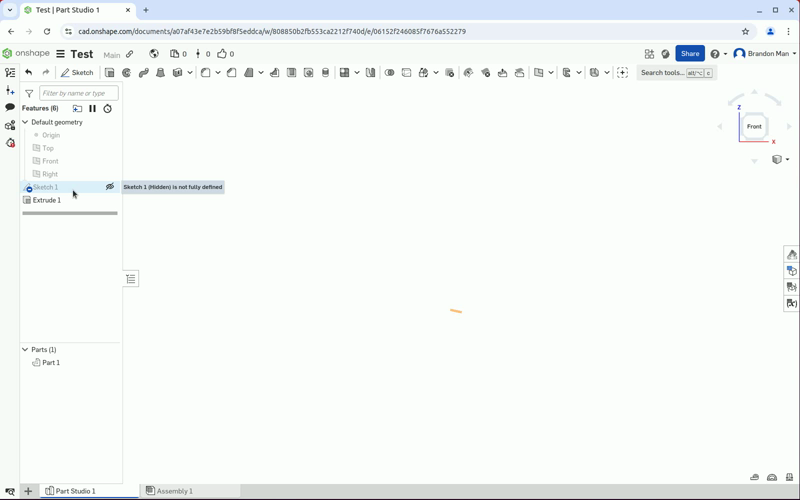
click(73, 189)
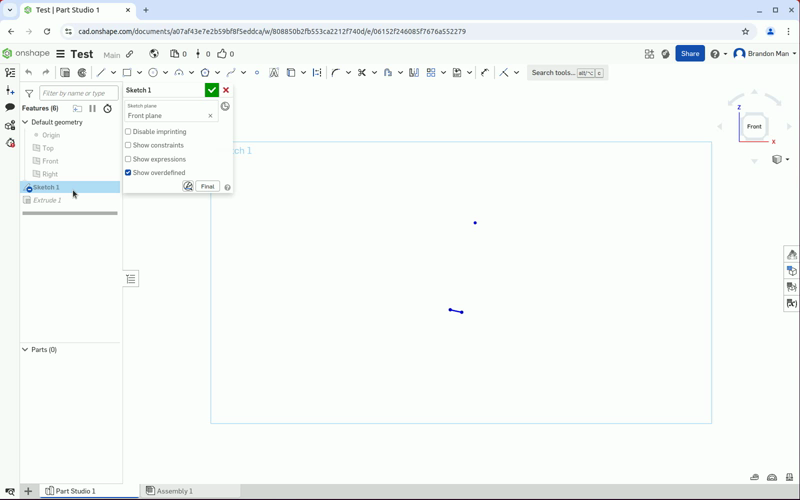
mouse_move(229, 92)
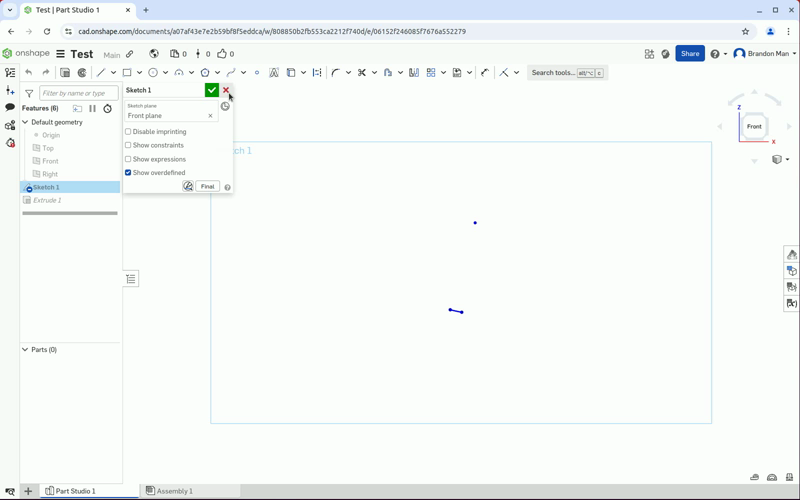
click(229, 92)
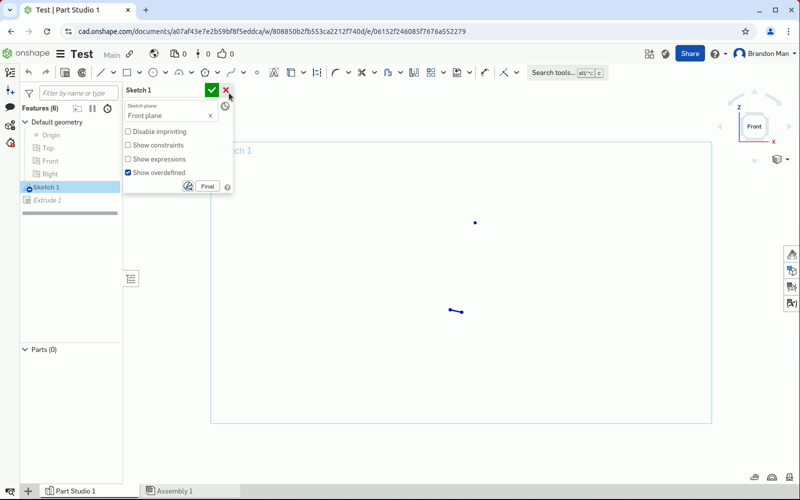
key(shift+s)
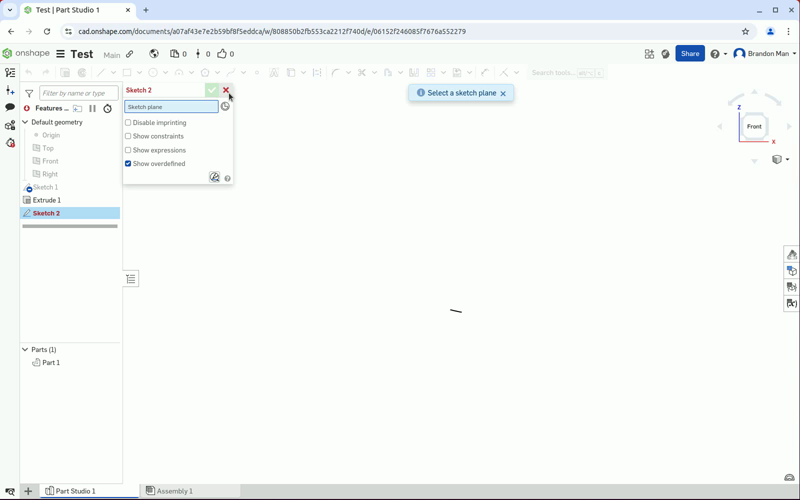
mouse_move(73, 163)
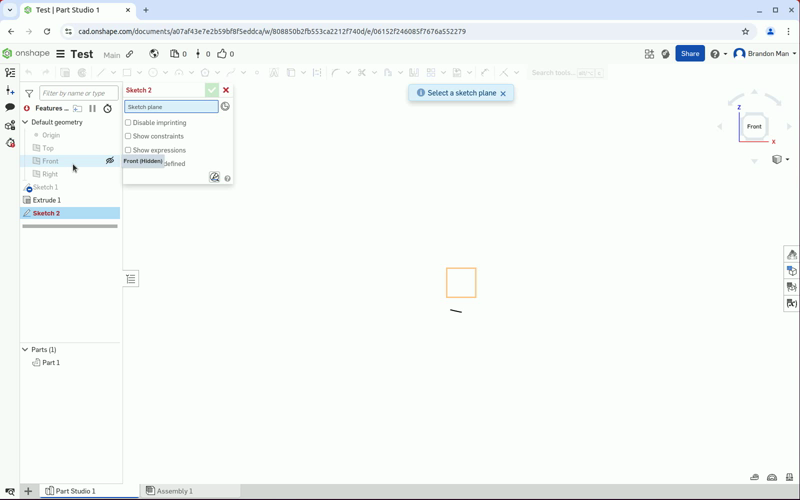
click(73, 163)
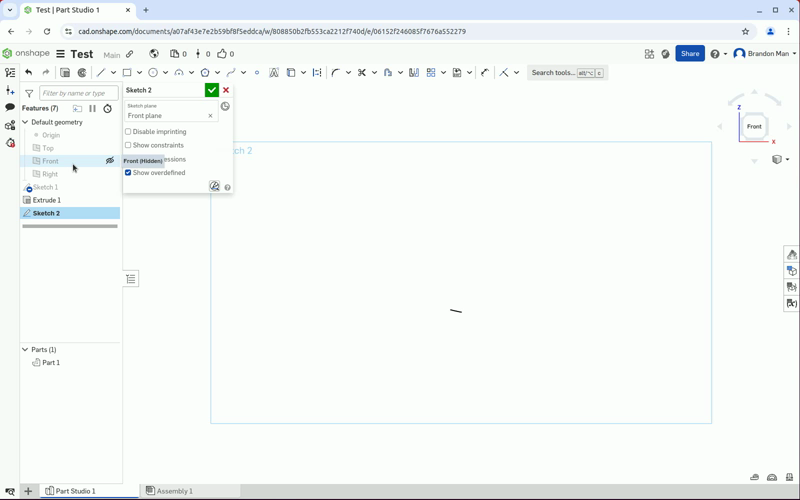
mouse_move(73, 352)
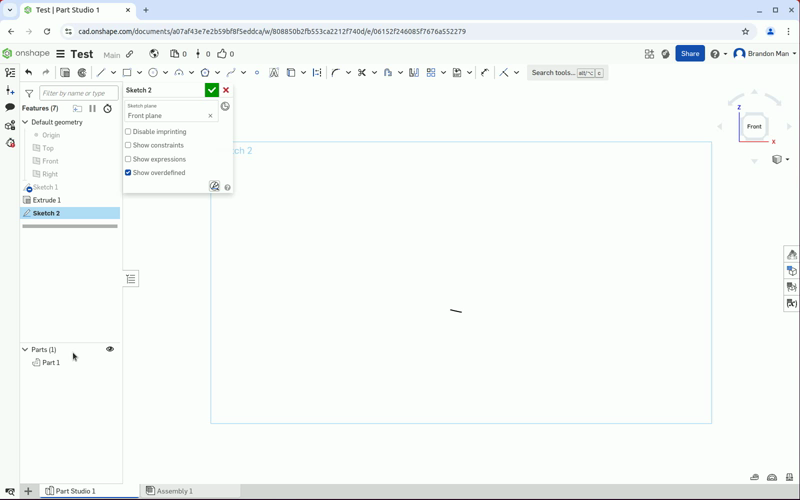
key(y)
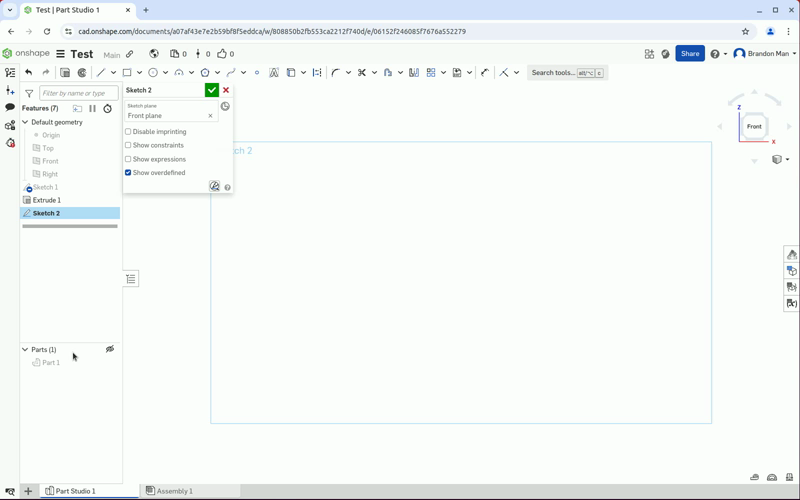
key(c)
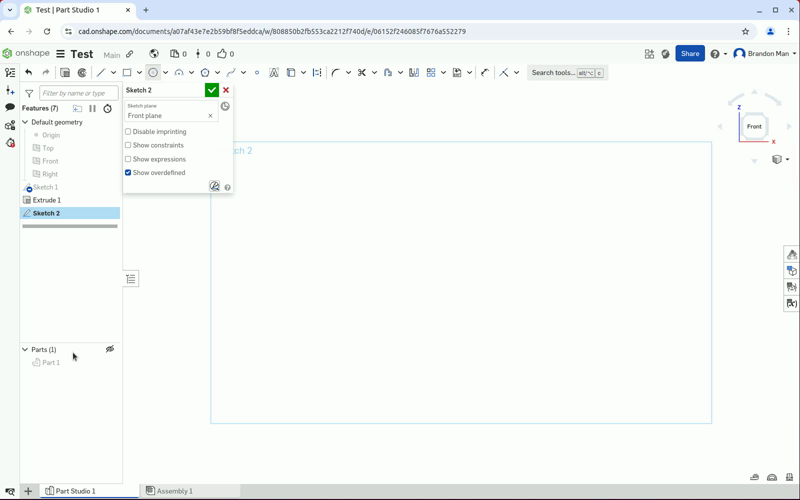
key_down(shift)
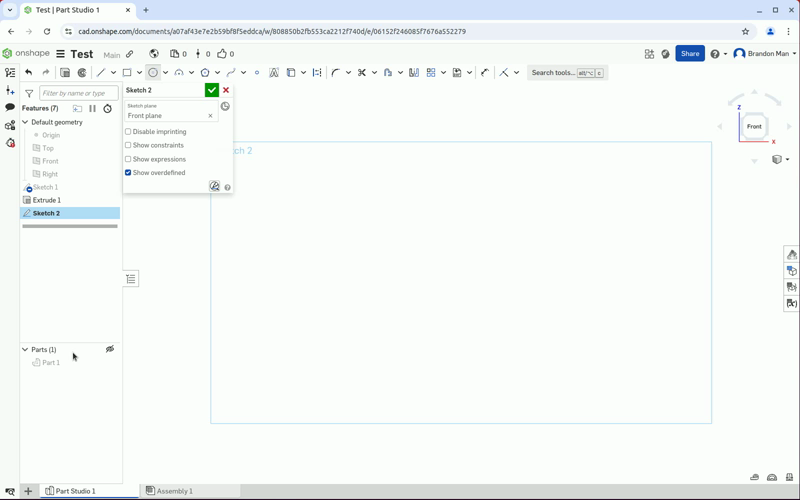
mouse_move(359, 282)
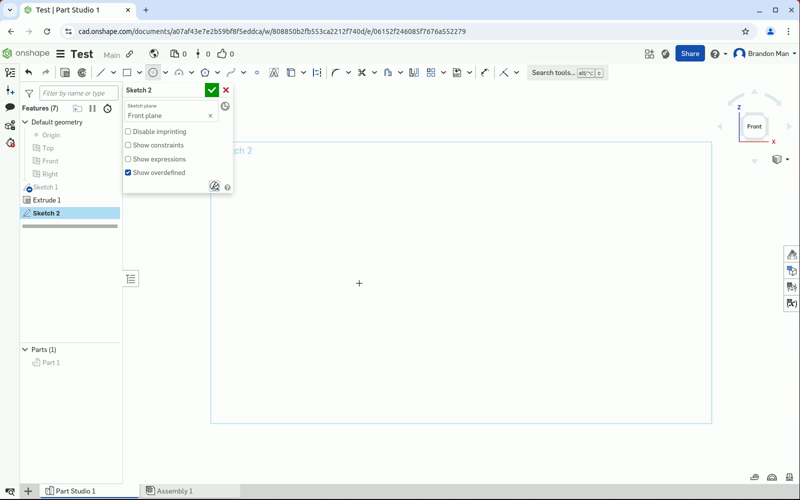
click(359, 282)
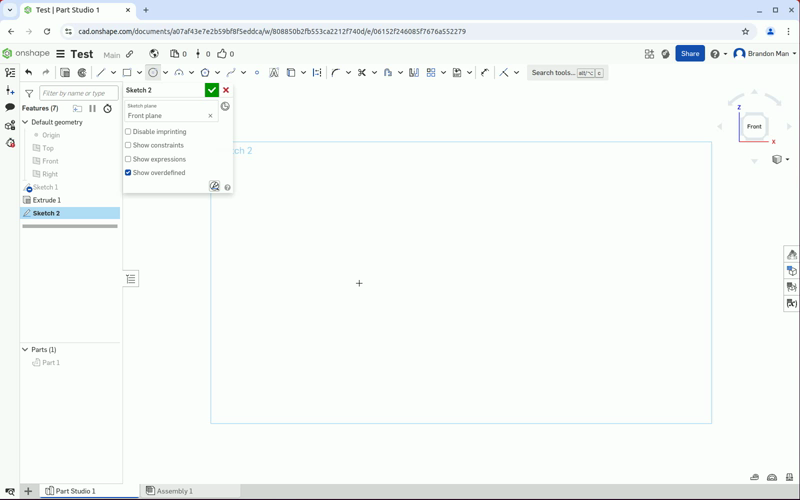
key_up(shift)
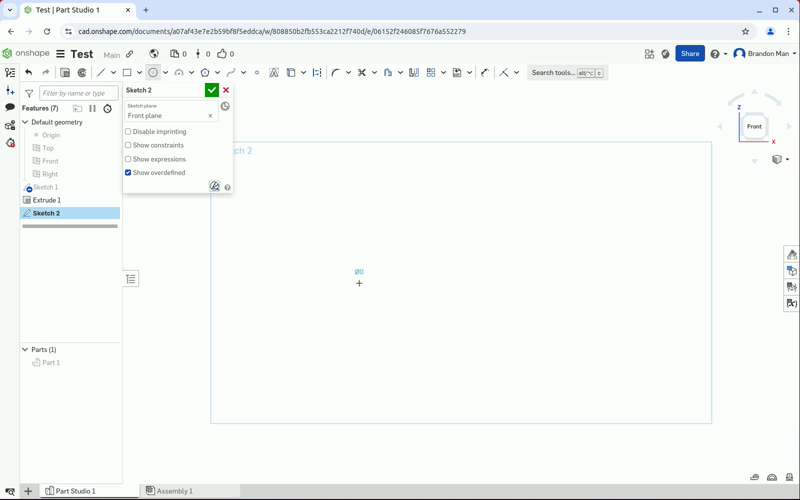
mouse_move(370, 282)
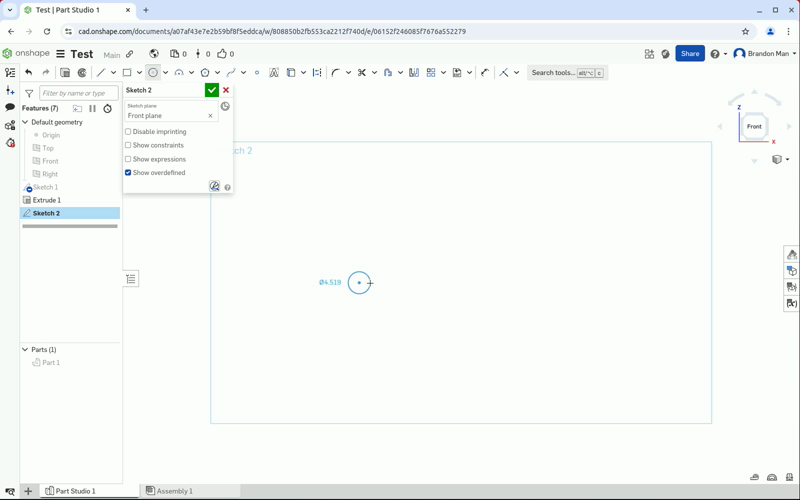
click(370, 282)
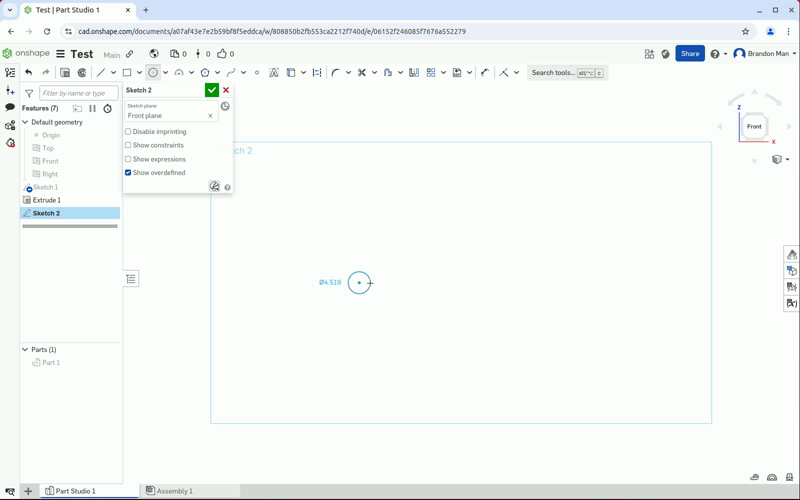
key(esc)
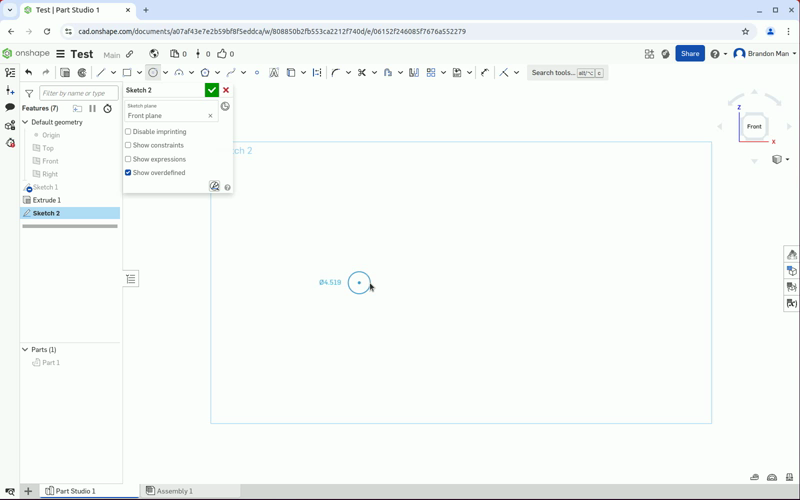
mouse_move(356, 276)
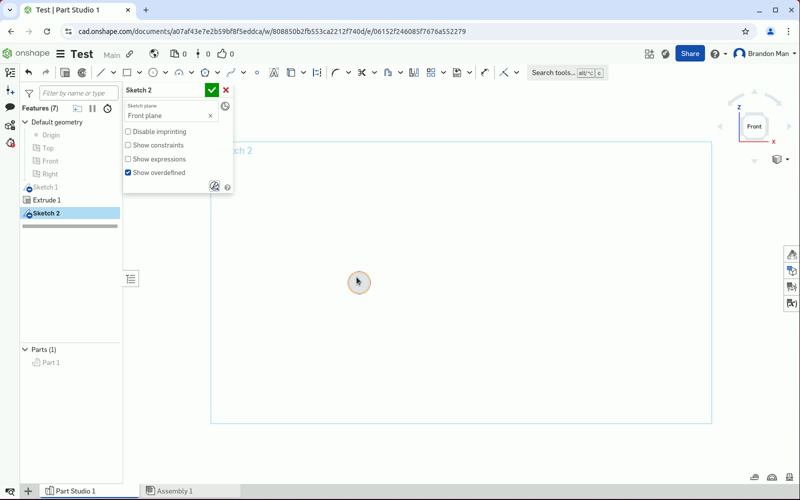
scroll(6)
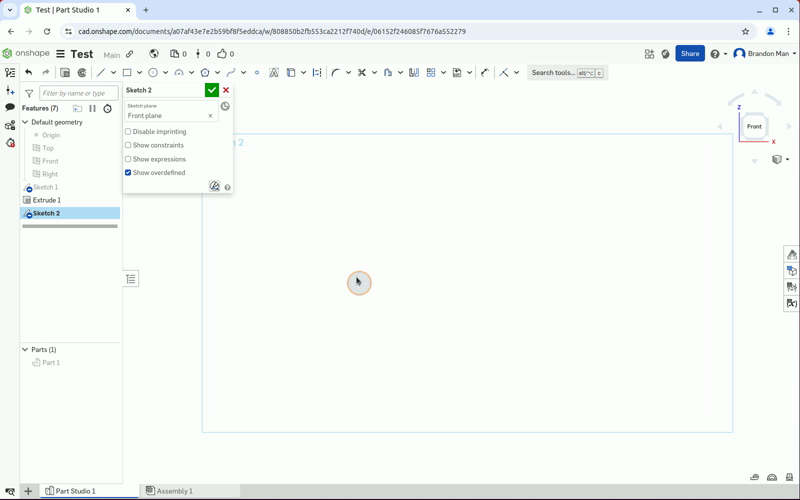
scroll(6)
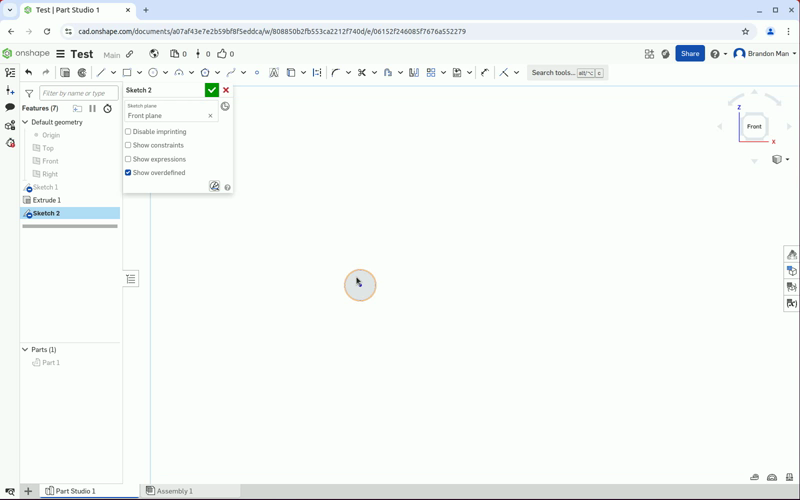
scroll(6)
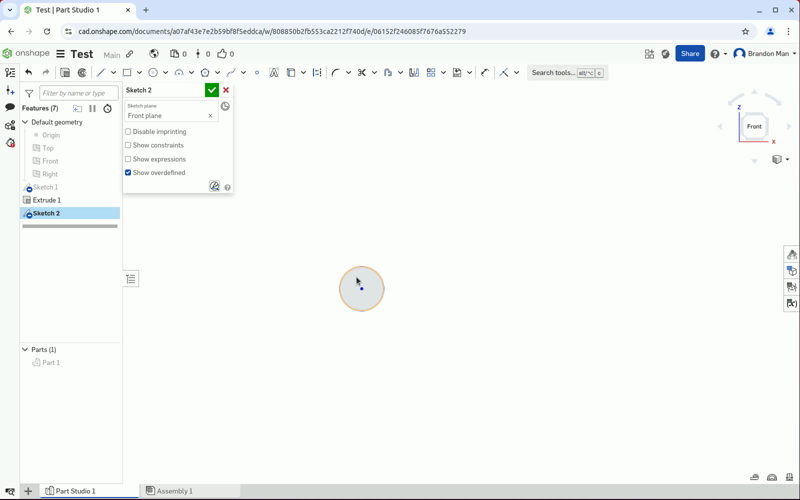
scroll(6)
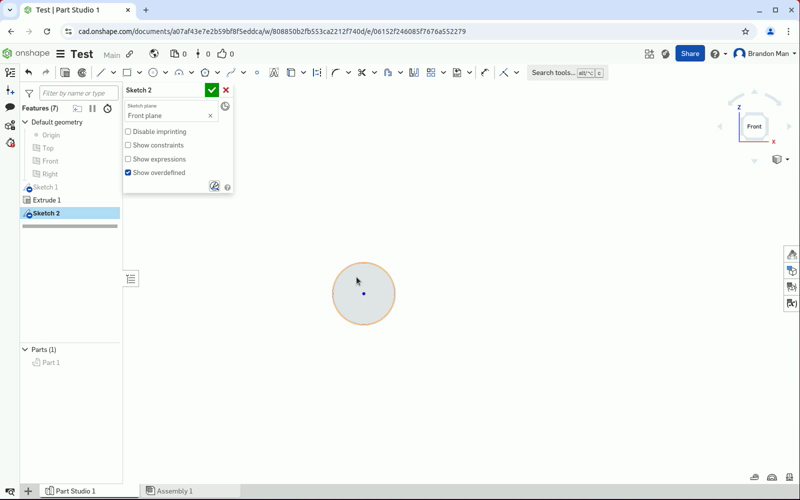
scroll(6)
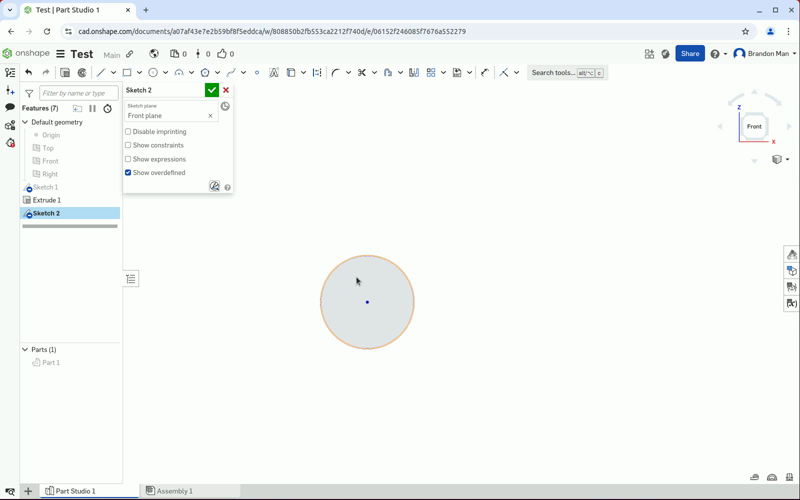
scroll(6)
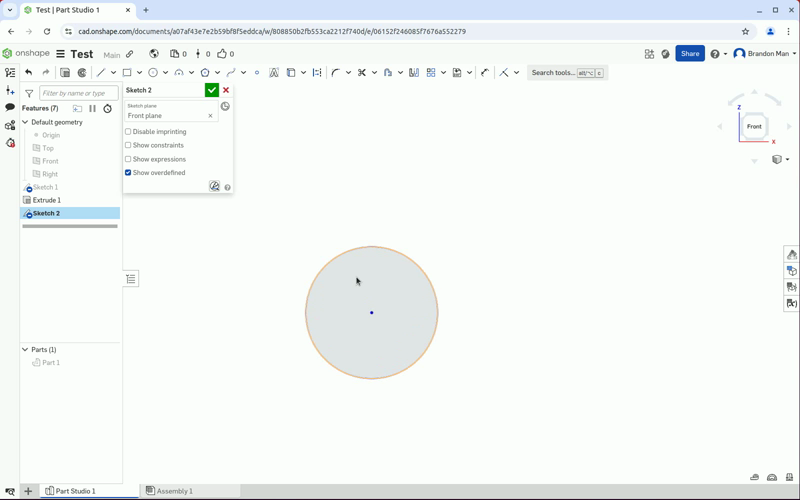
scroll(6)
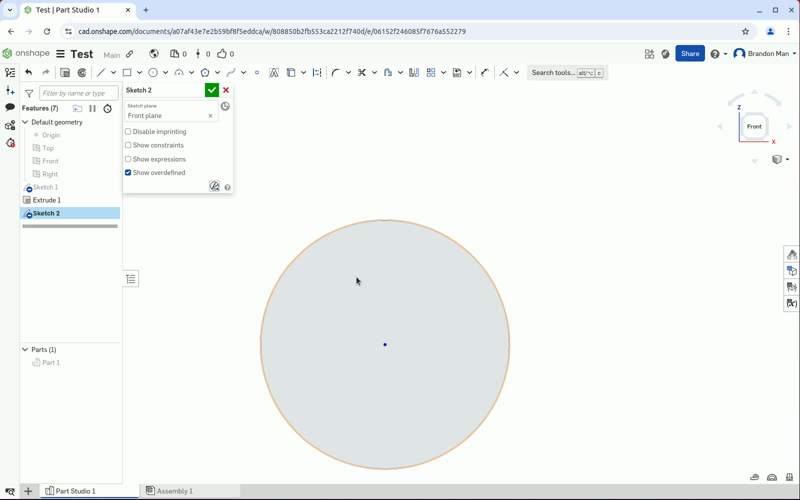
click(356, 276)
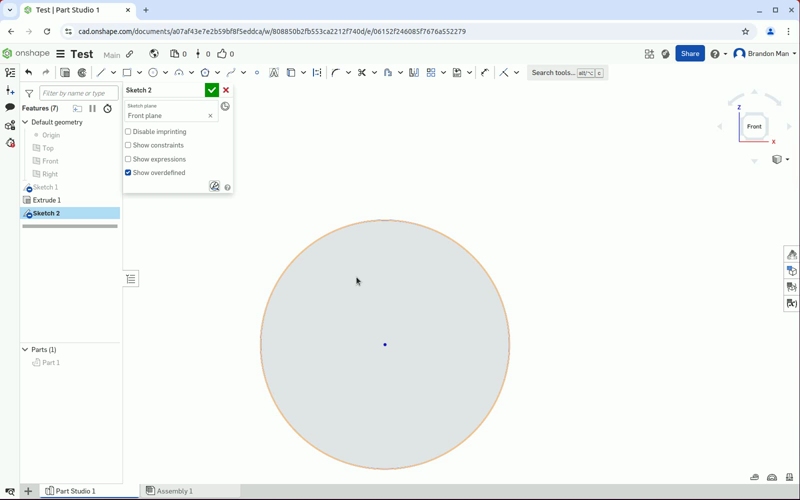
scroll(-6)
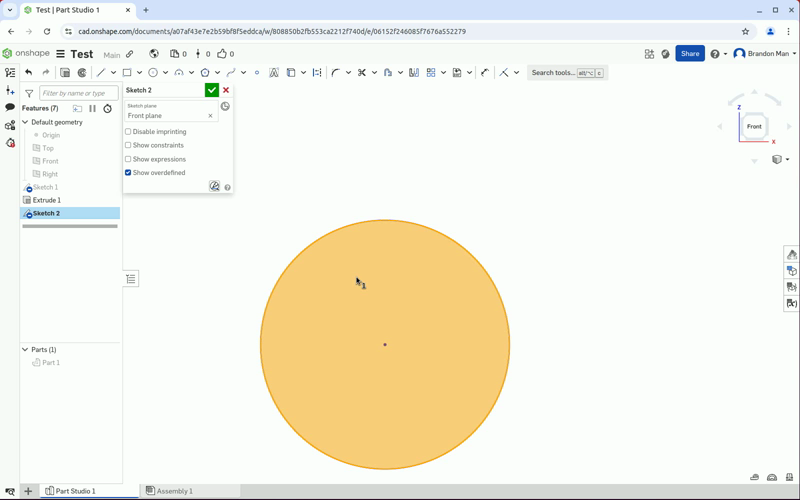
scroll(-6)
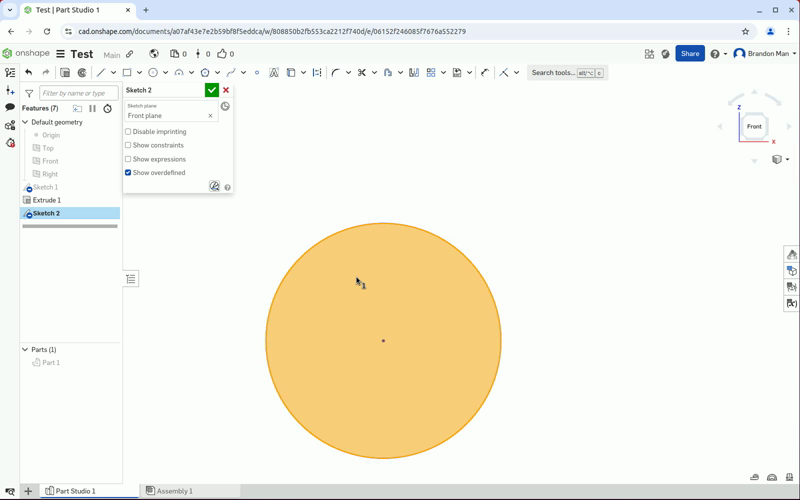
scroll(-6)
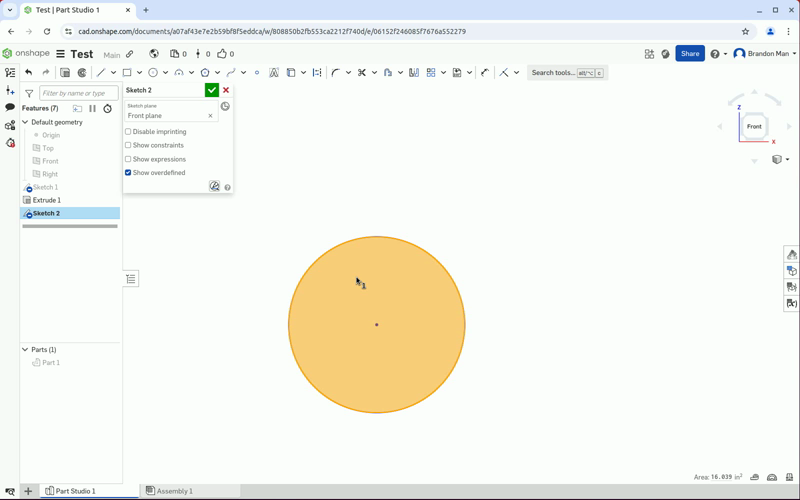
scroll(-6)
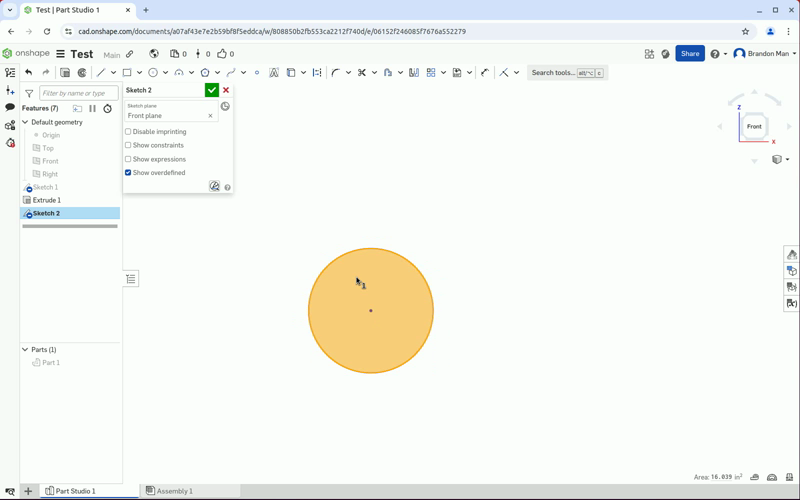
scroll(-6)
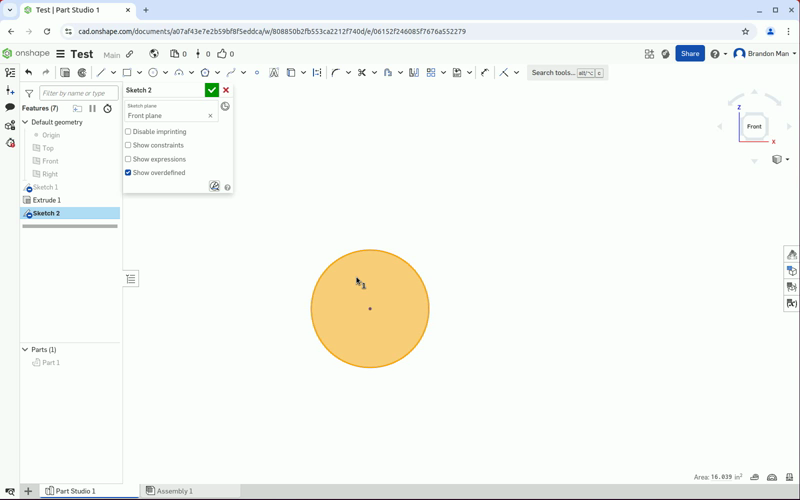
scroll(-6)
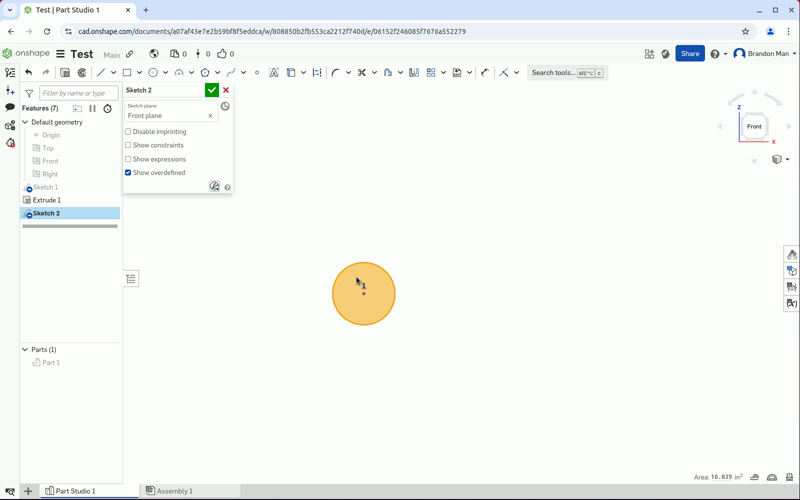
scroll(-6)
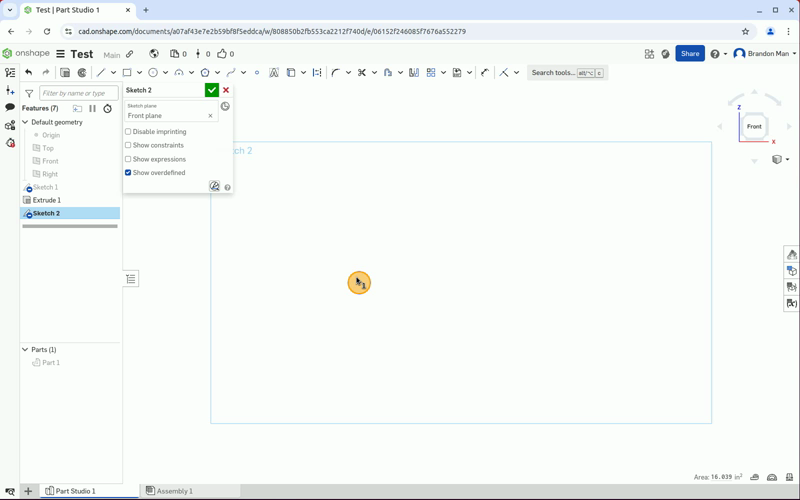
mouse_move(73, 352)
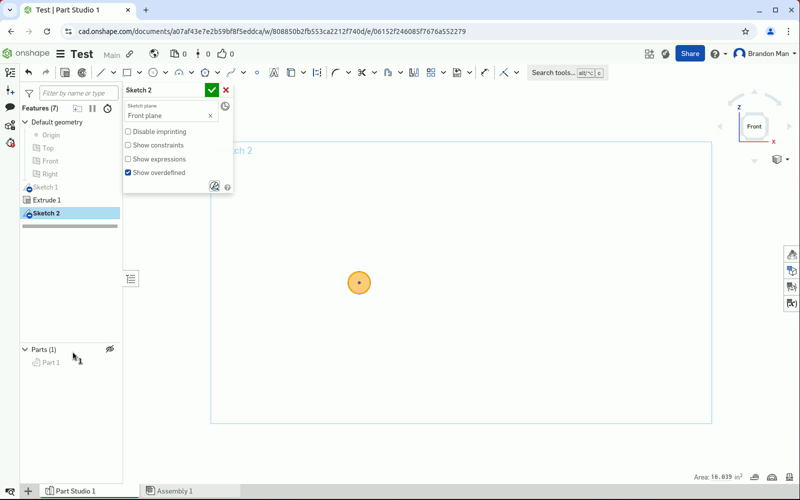
key(shift+y)
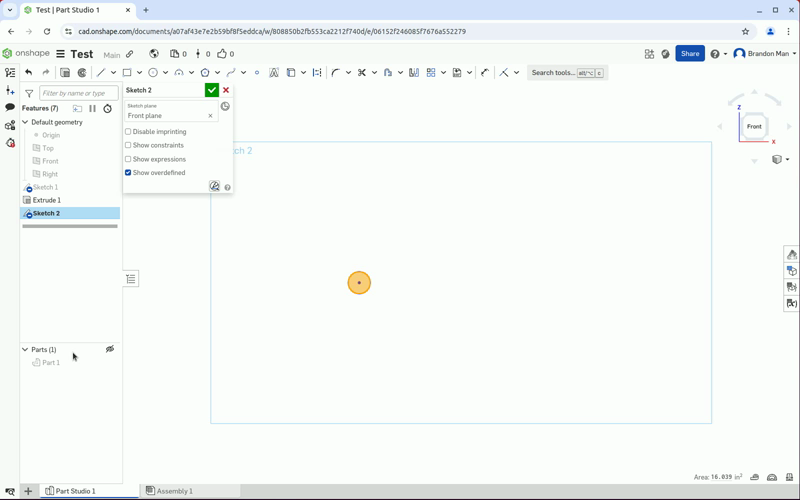
key(shift+e)
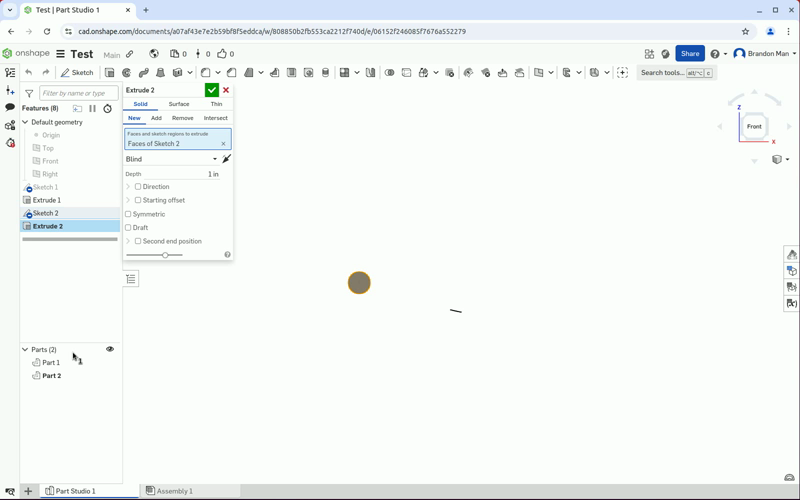
mouse_move(143, 106)
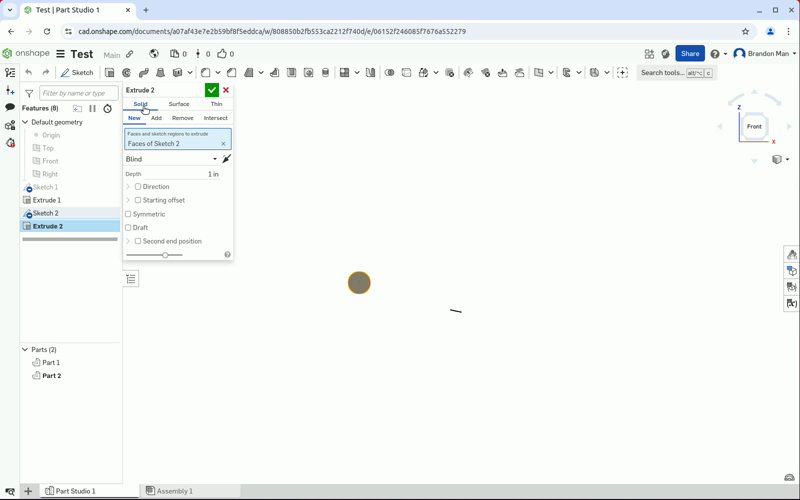
click(143, 106)
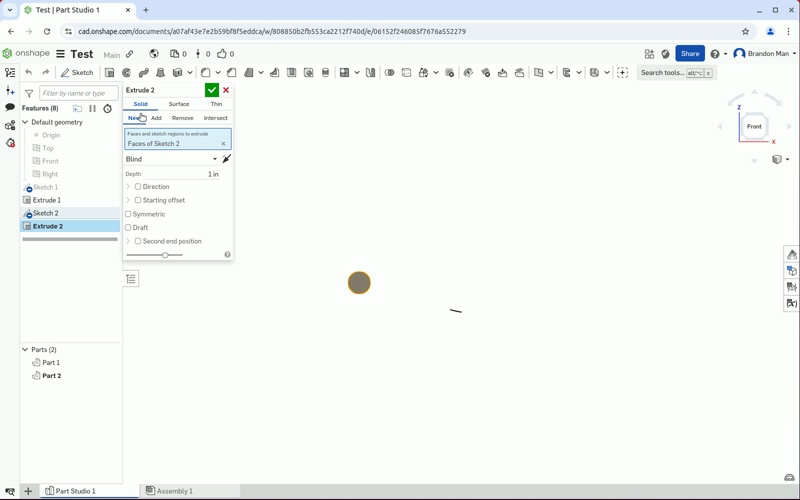
mouse_move(137, 120)
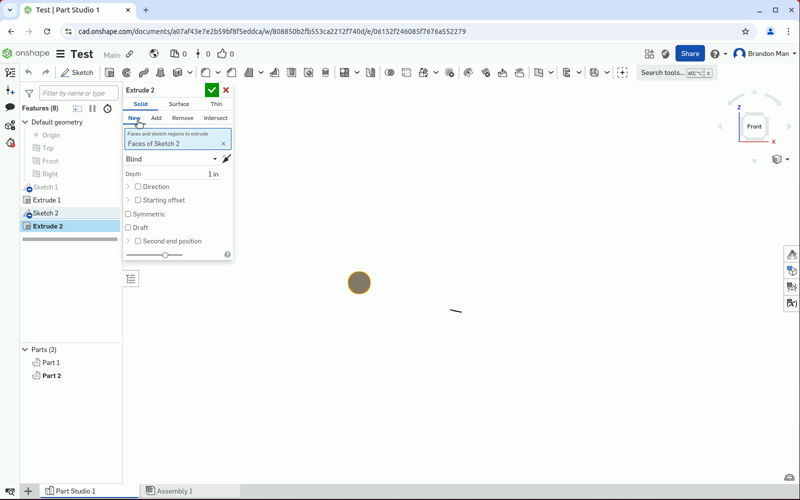
click(137, 120)
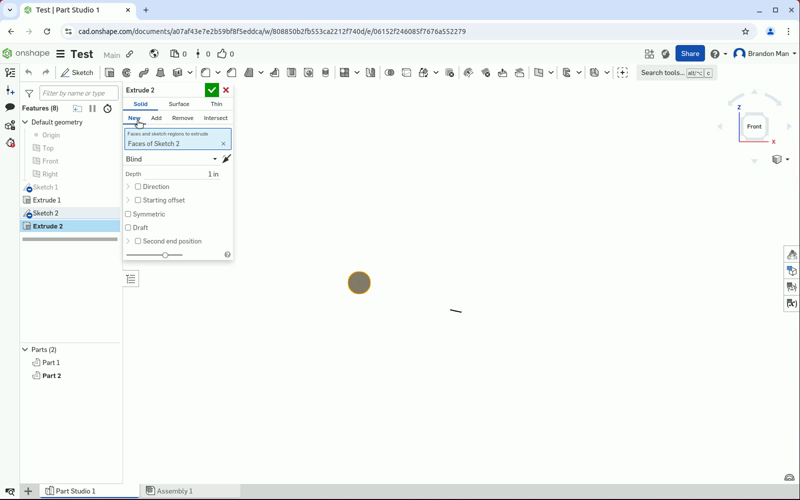
key(tab, 4)
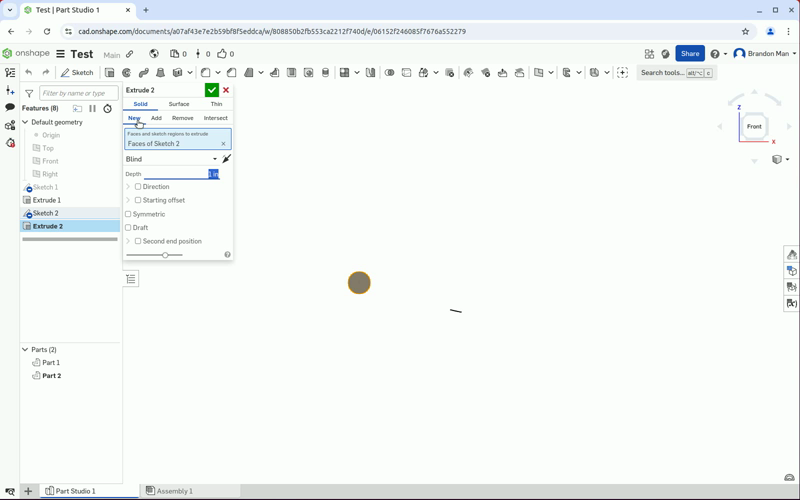
text(2.166)
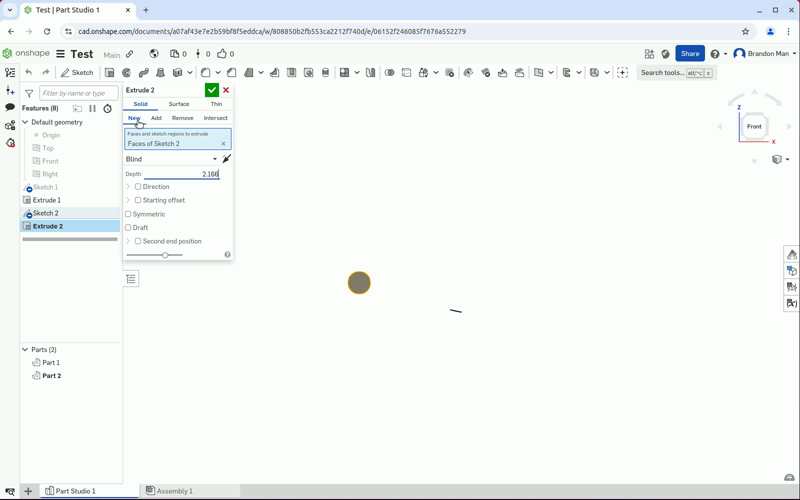
key(enter)
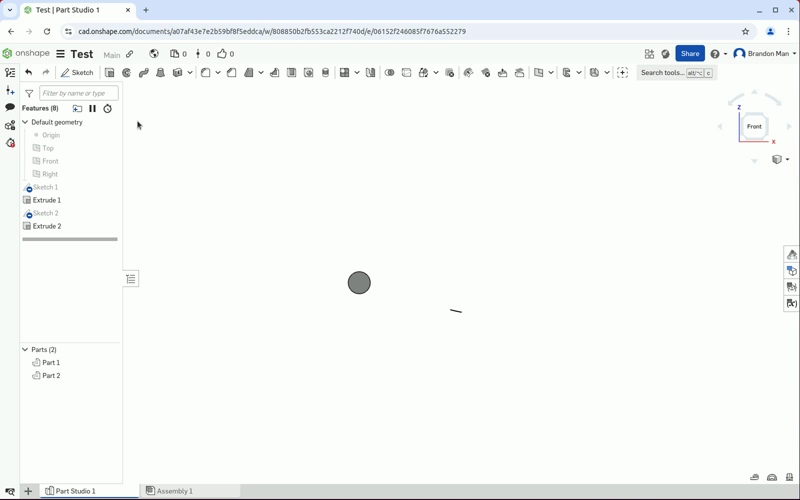
key(shift+h)
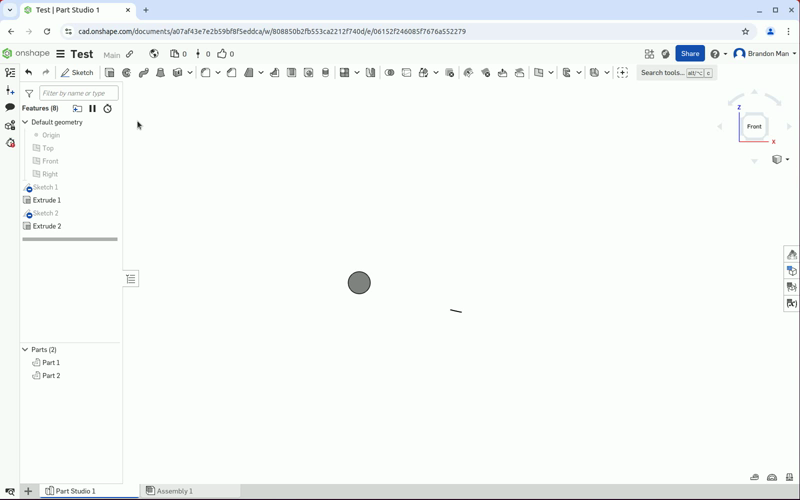
key(shift+h)
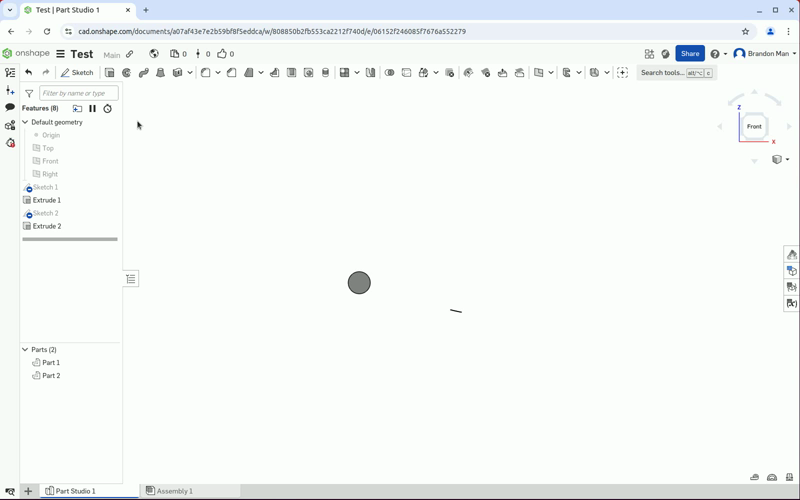
mouse_move(73, 189)
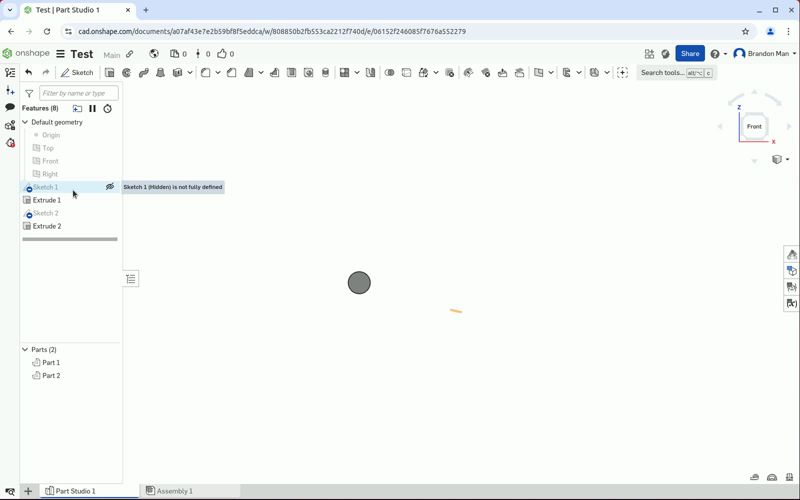
click(73, 189)
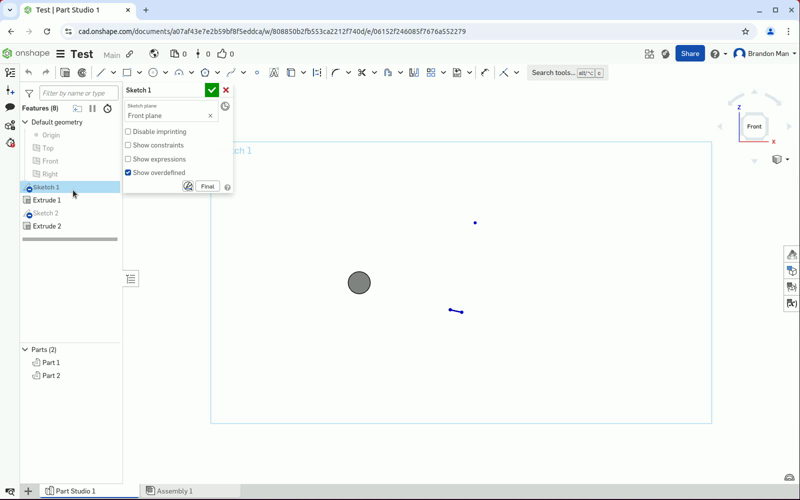
mouse_move(229, 92)
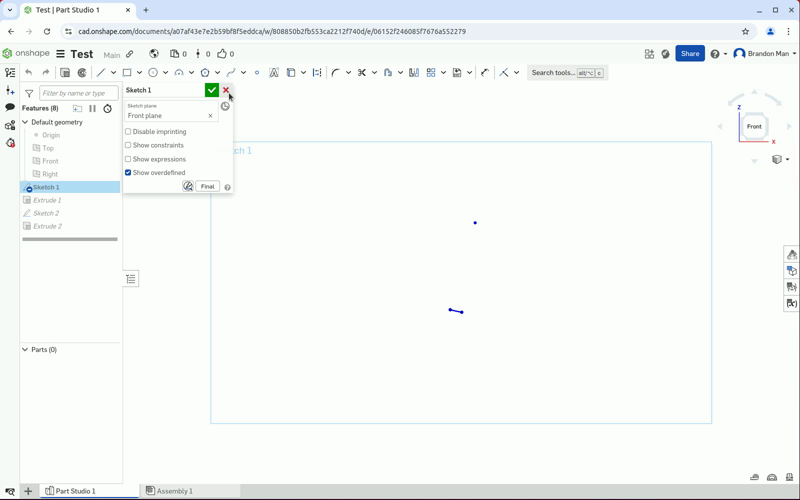
click(229, 92)
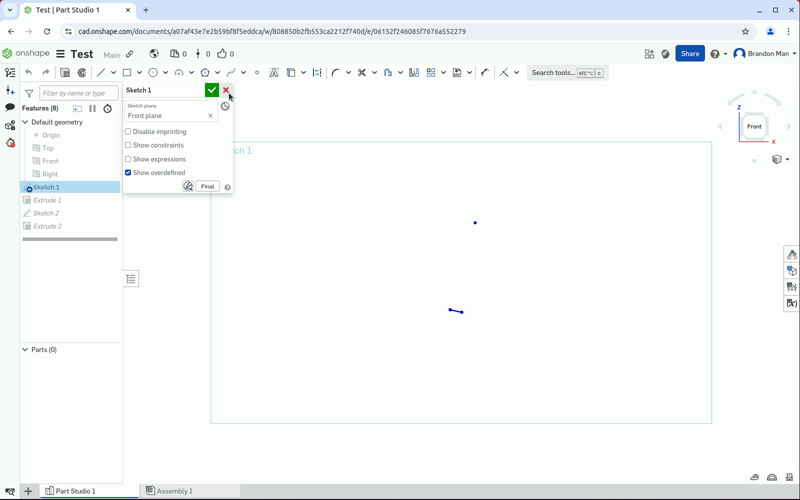
key(shift+s)
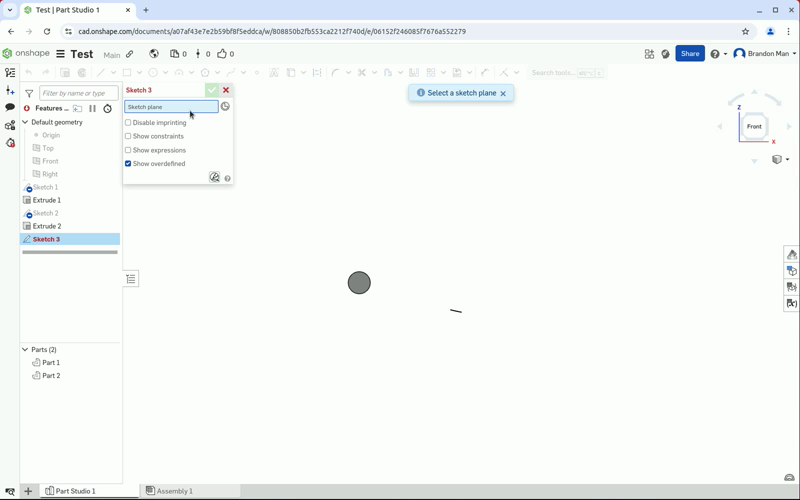
mouse_move(73, 163)
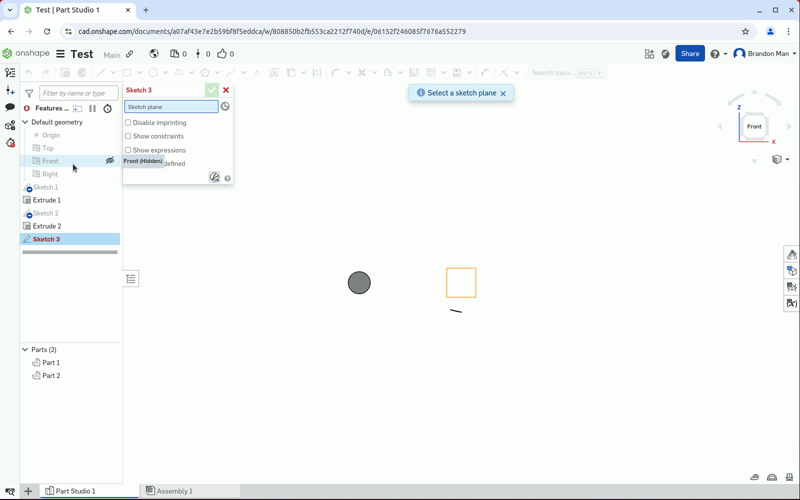
click(73, 163)
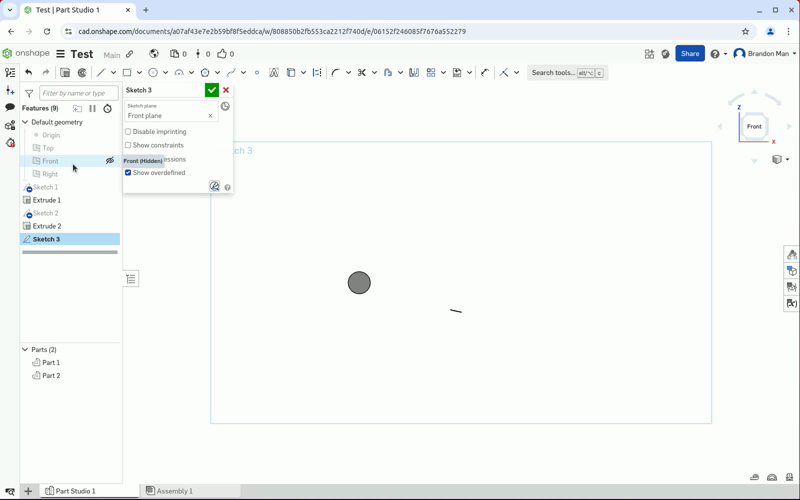
mouse_move(73, 352)
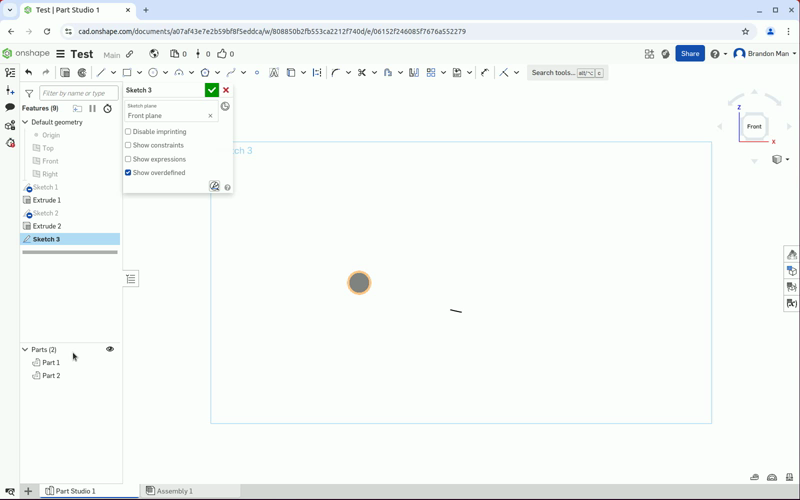
key(y)
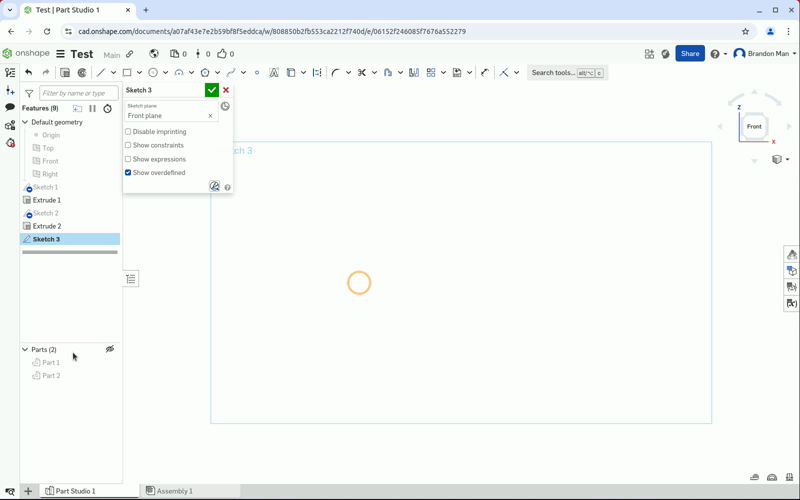
key(l)
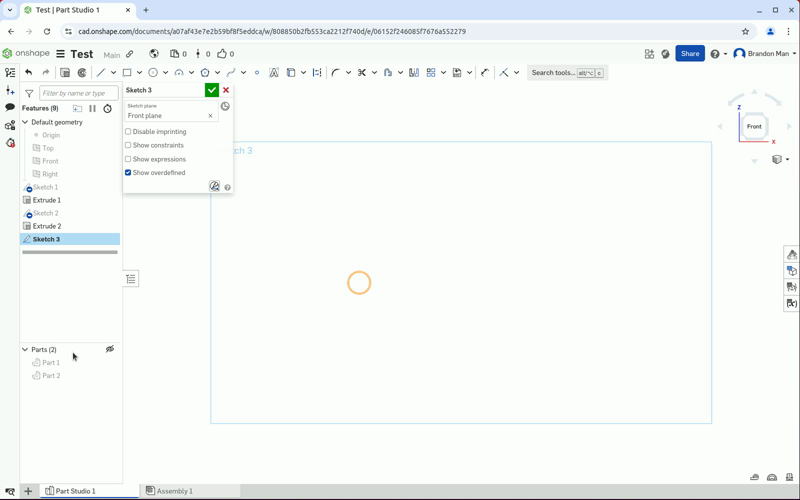
key_down(shift)
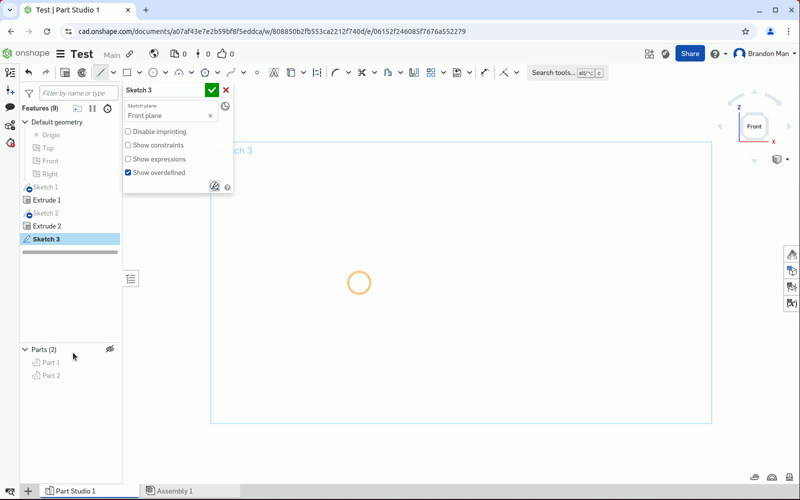
mouse_move(450, 309)
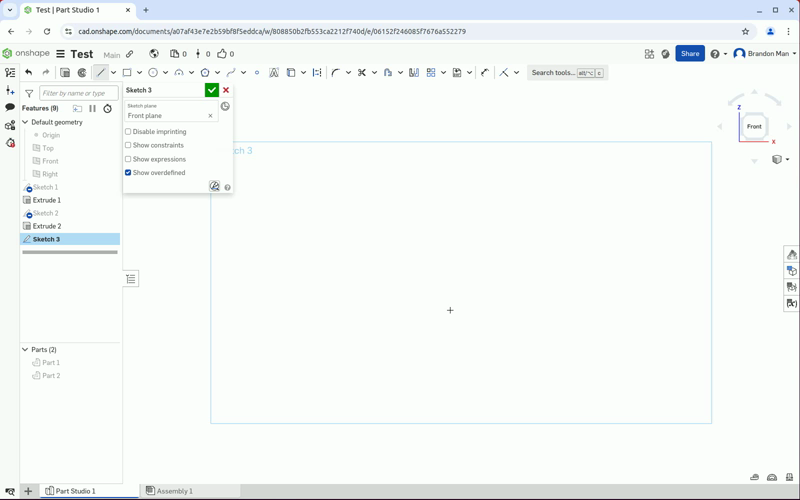
click(450, 309)
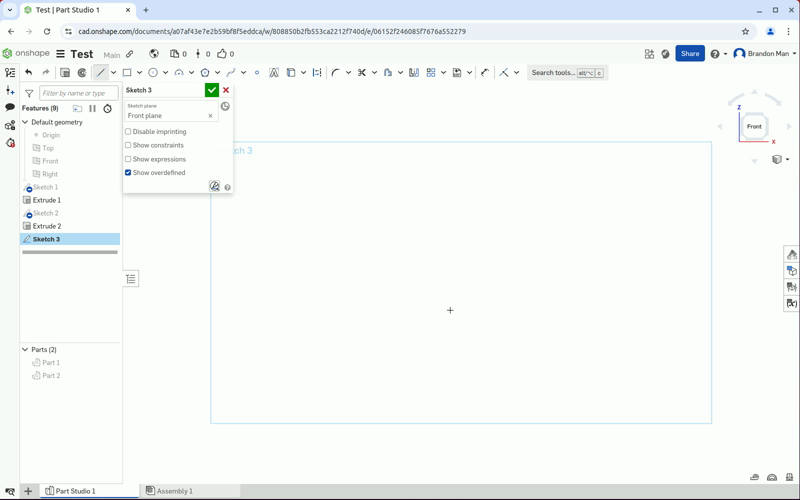
key_up(shift)
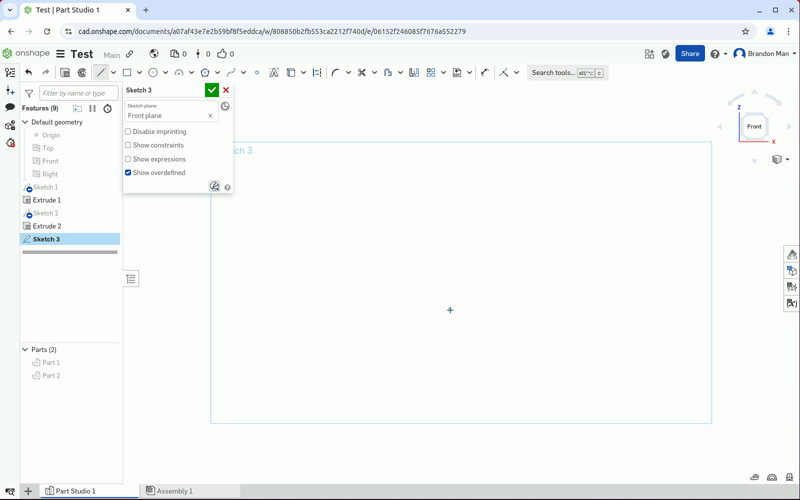
key_down(shift)
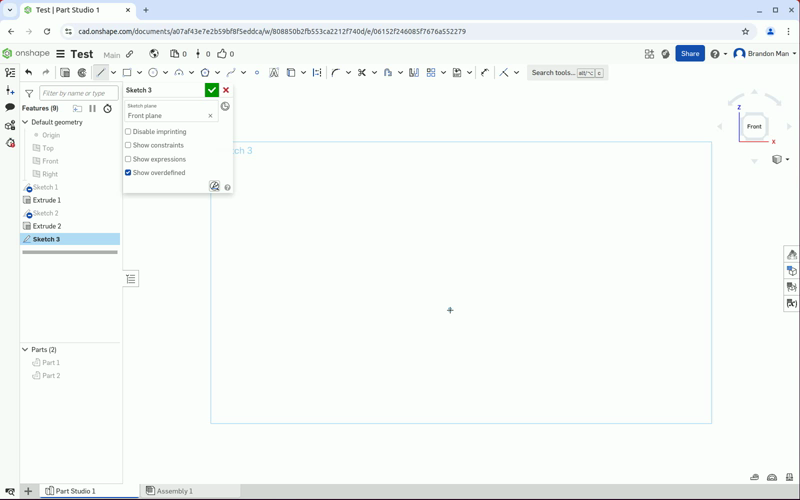
mouse_move(480, 309)
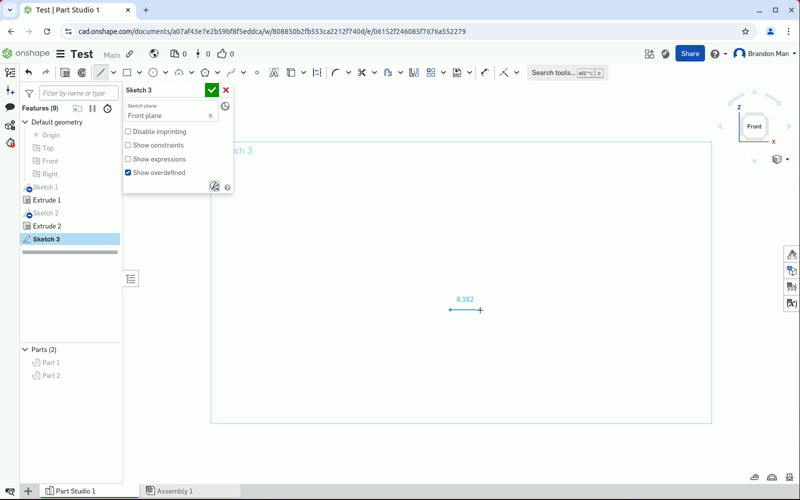
mouse_move(460, 311)
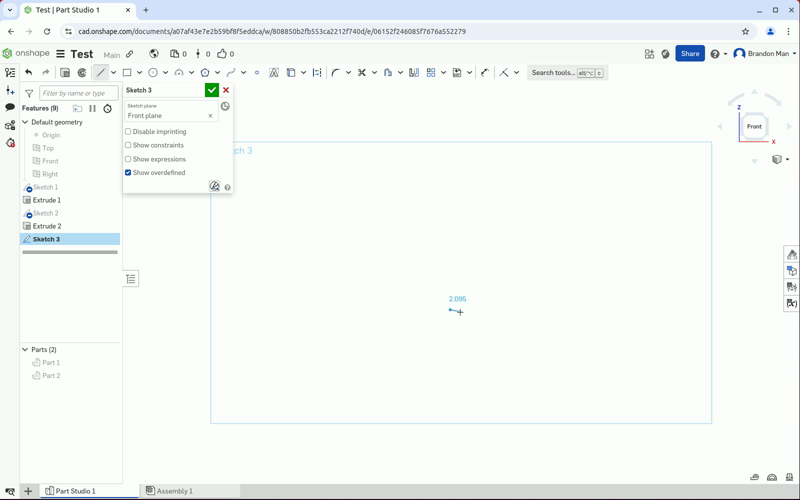
click(460, 311)
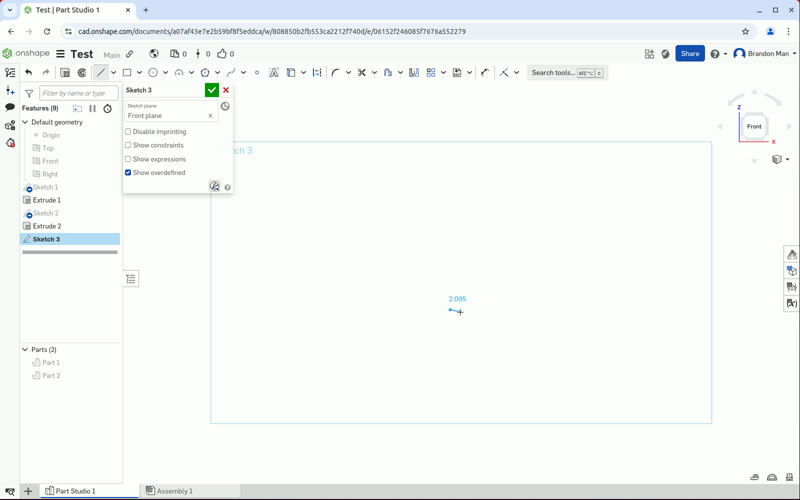
key_up(shift)
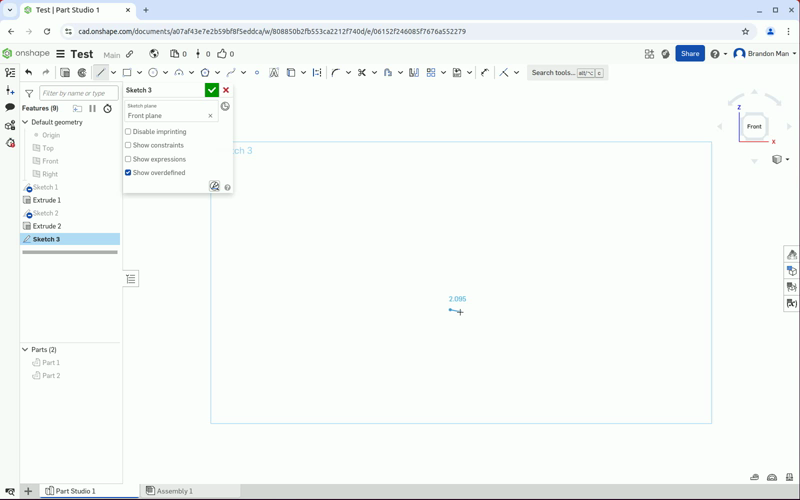
key(esc)
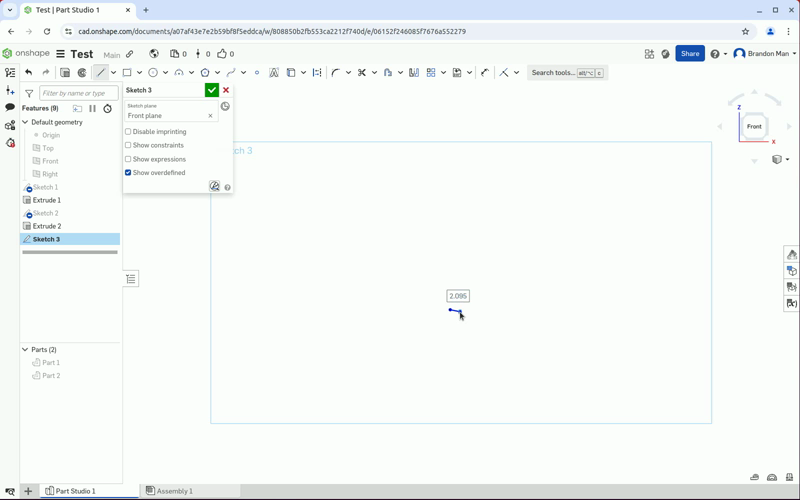
key(a)
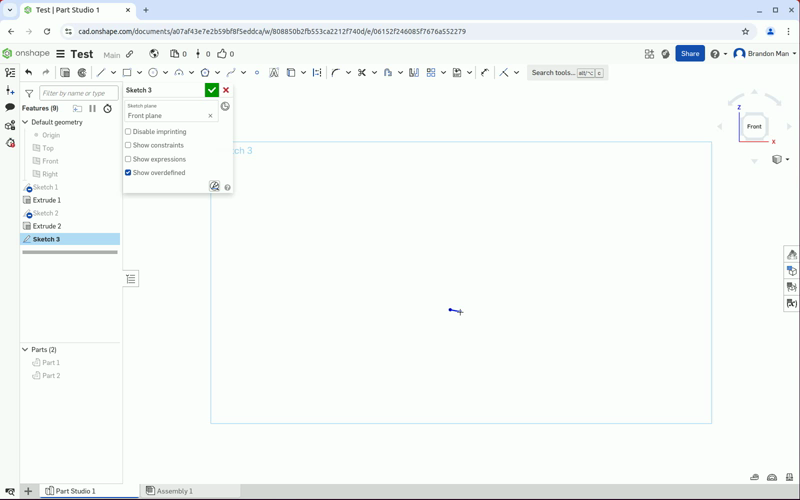
mouse_move(460, 311)
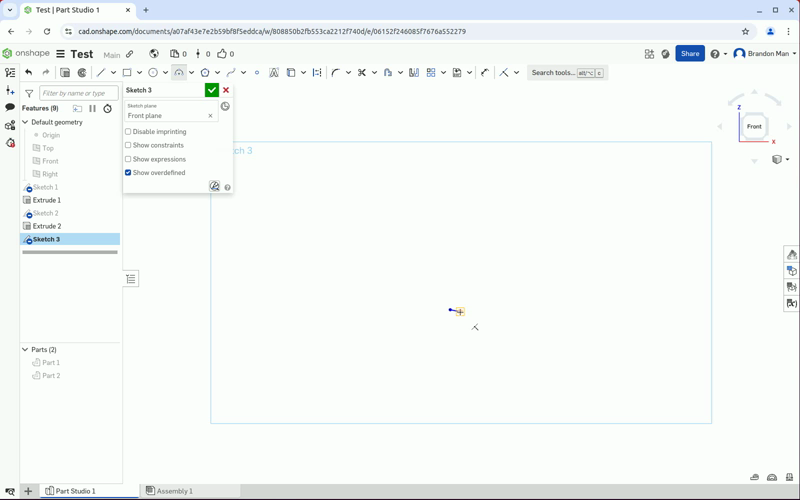
click(460, 311)
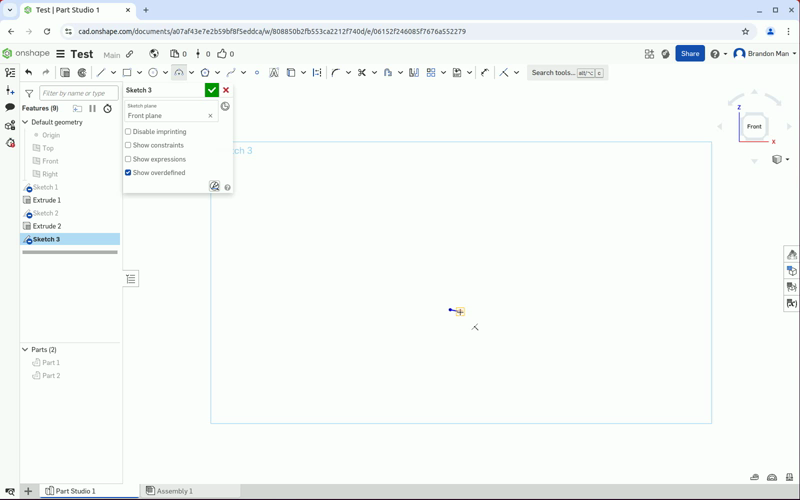
mouse_move(450, 309)
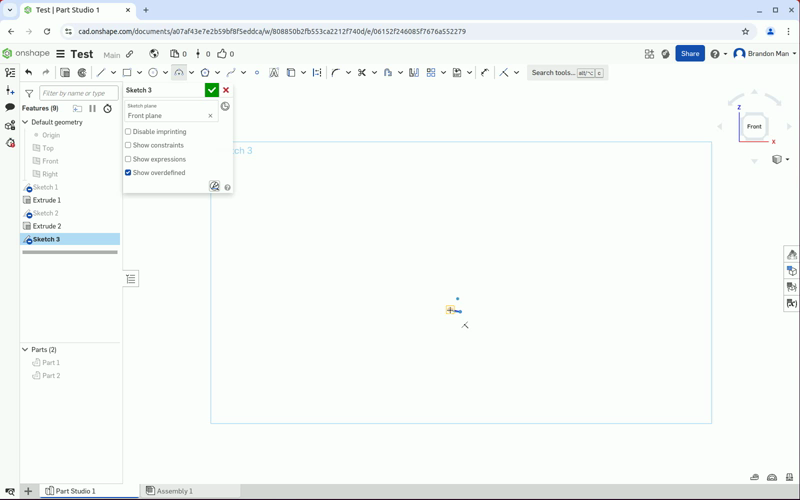
click(450, 309)
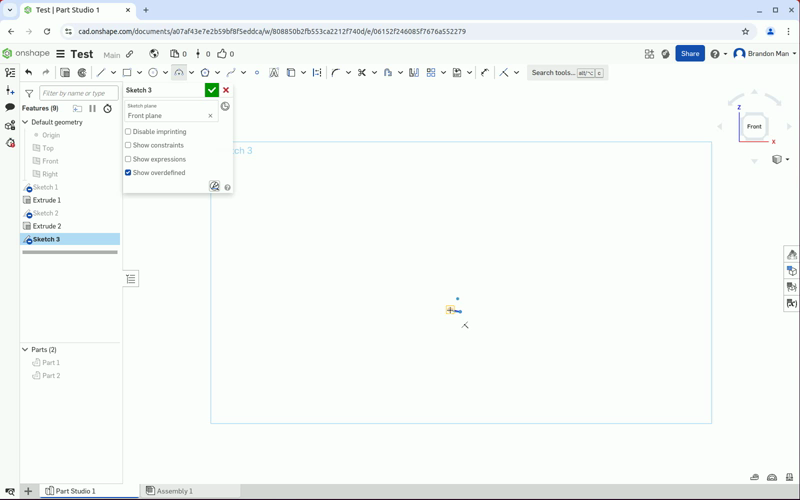
key_down(shift)
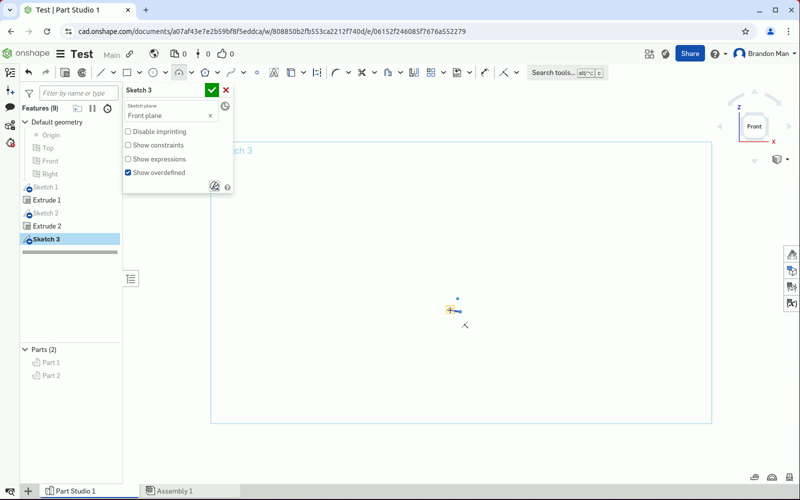
mouse_move(464, 255)
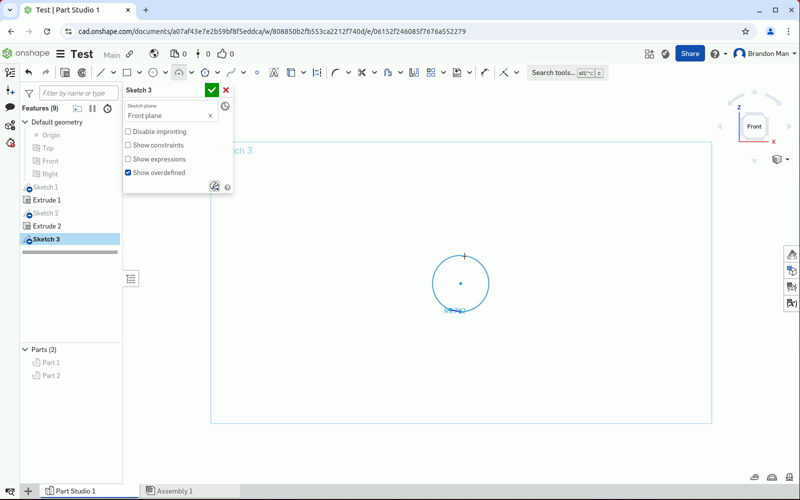
click(464, 255)
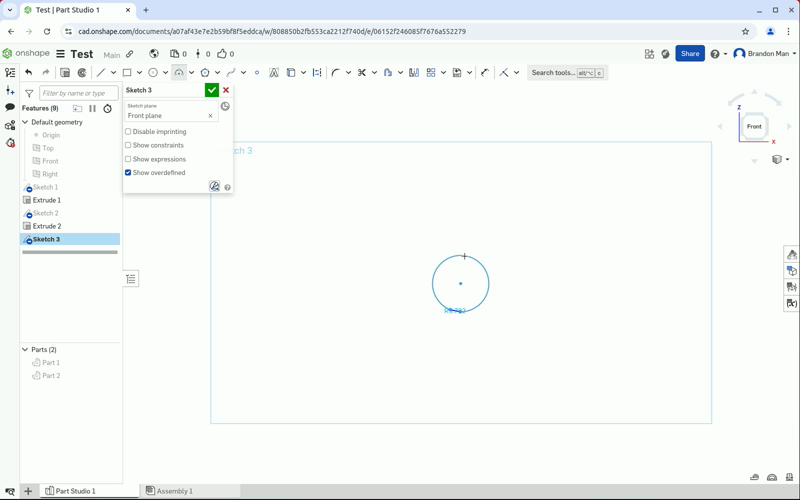
key_up(shift)
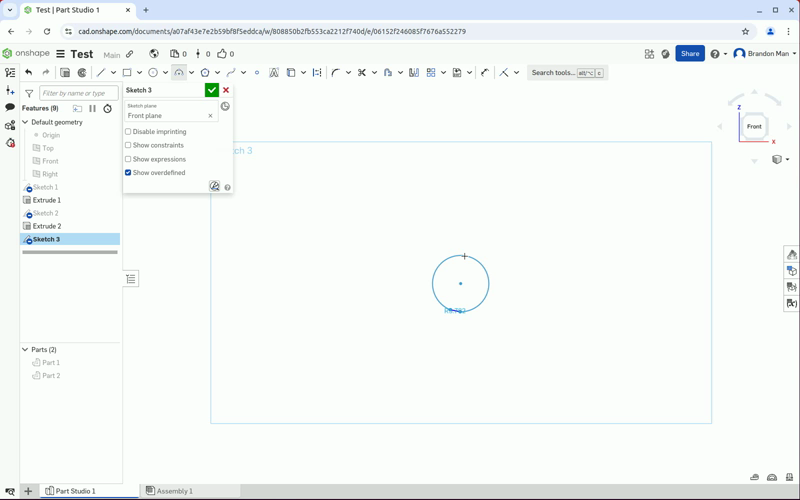
key(esc)
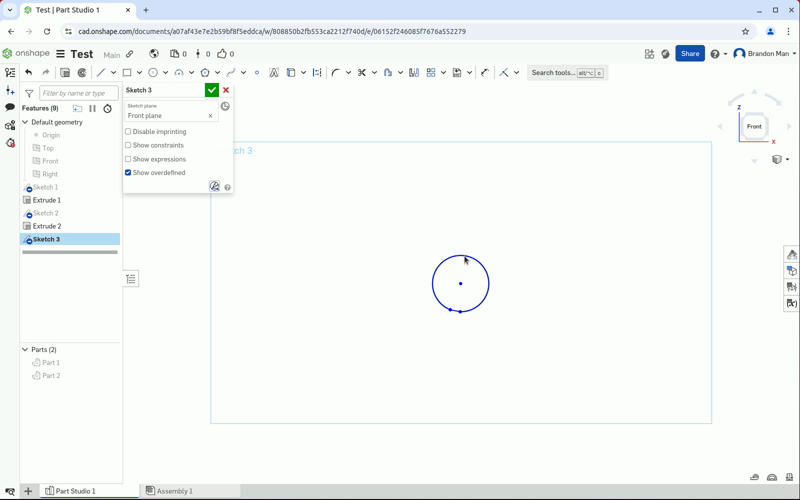
mouse_move(470, 283)
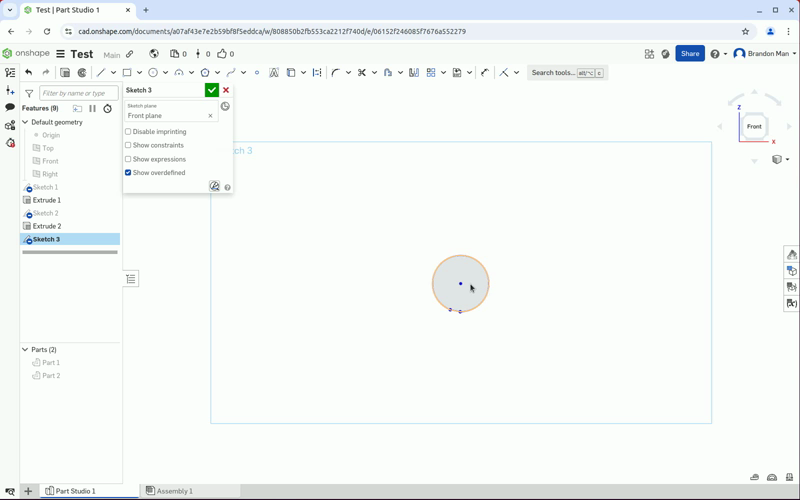
click(470, 283)
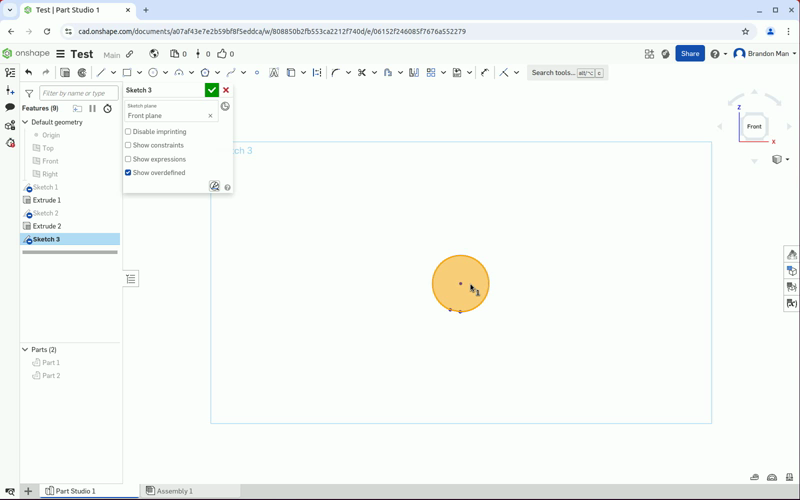
mouse_move(73, 352)
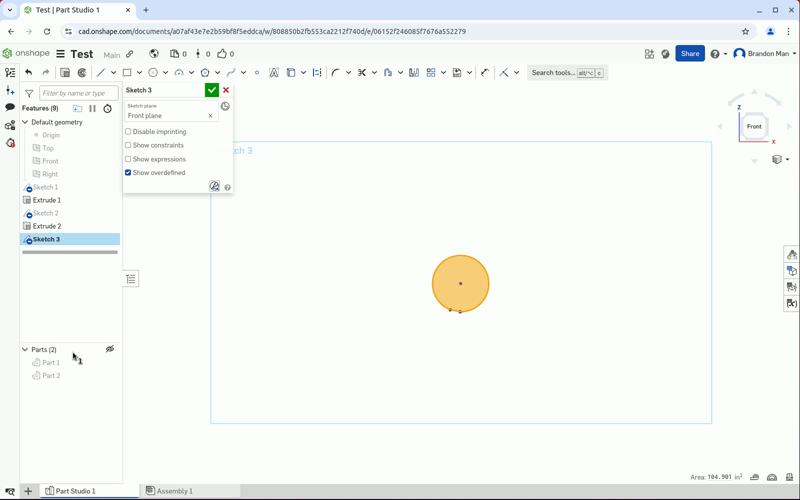
key(shift+y)
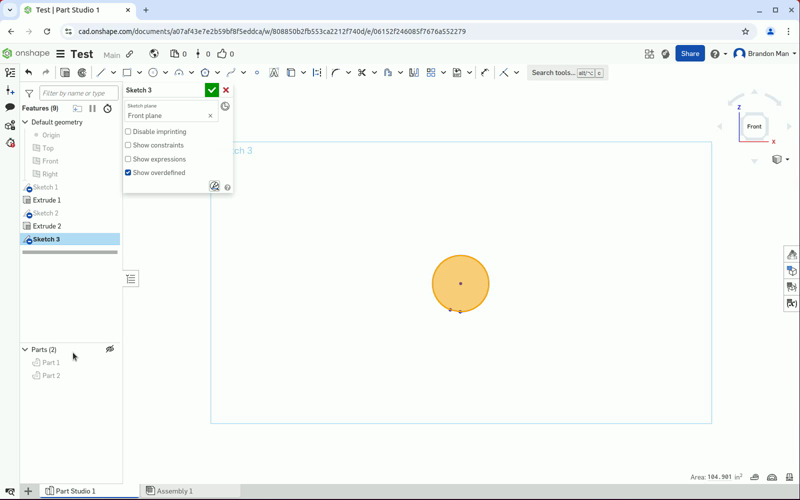
key(shift+e)
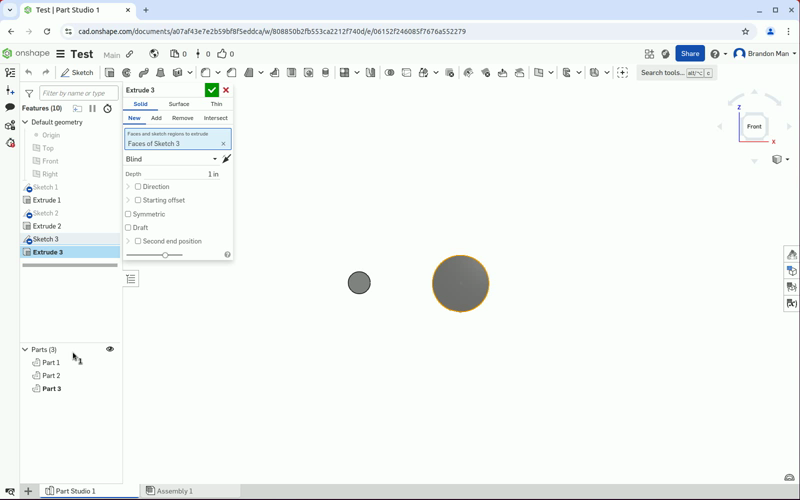
mouse_move(143, 106)
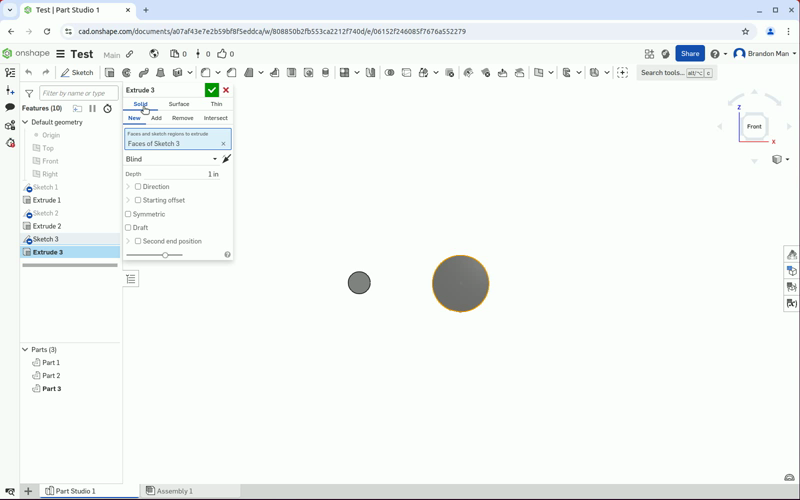
click(143, 106)
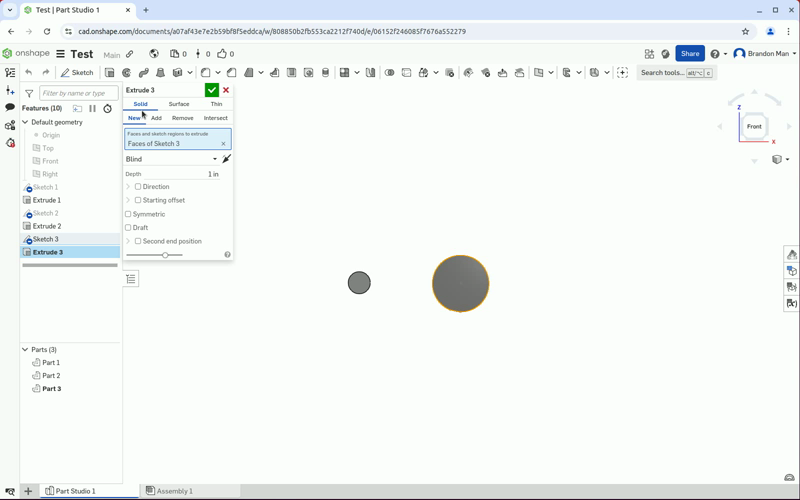
mouse_move(137, 120)
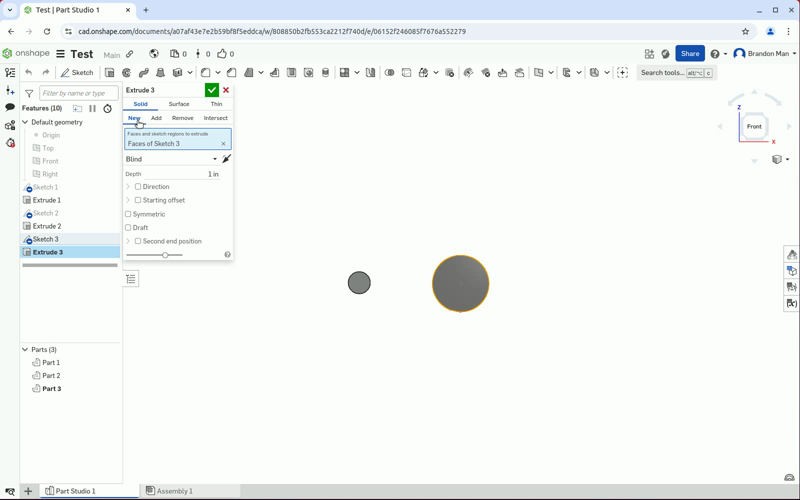
click(137, 120)
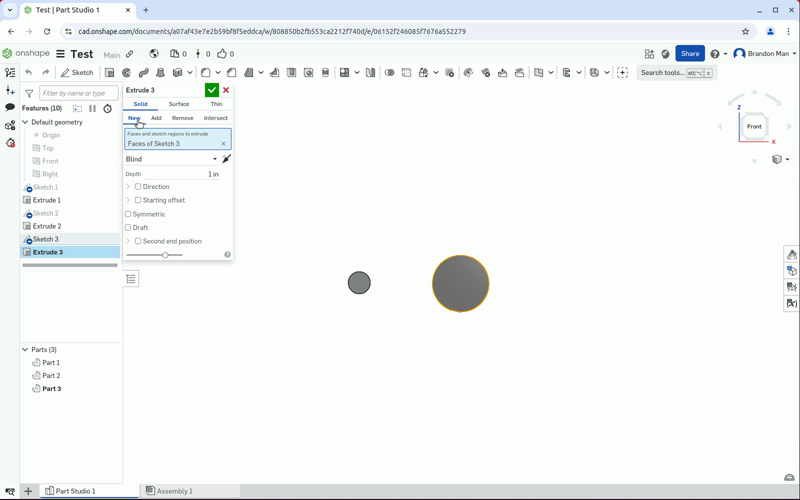
key(tab, 4)
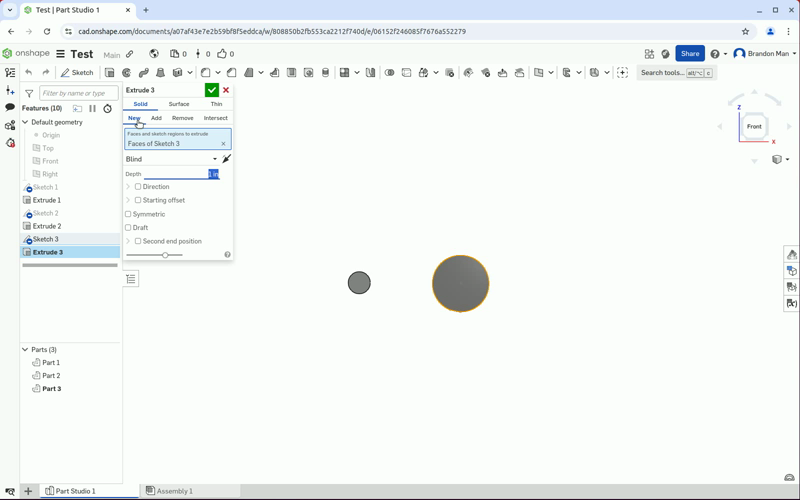
text(2.166)
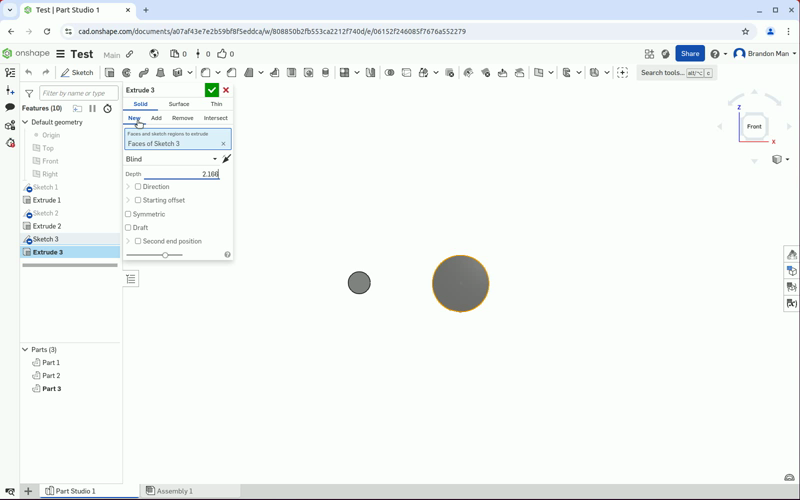
key(enter)
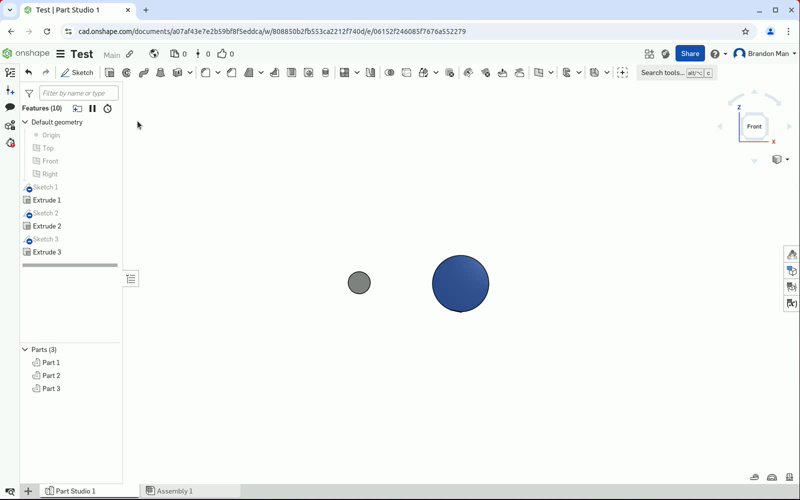
key(shift+h)
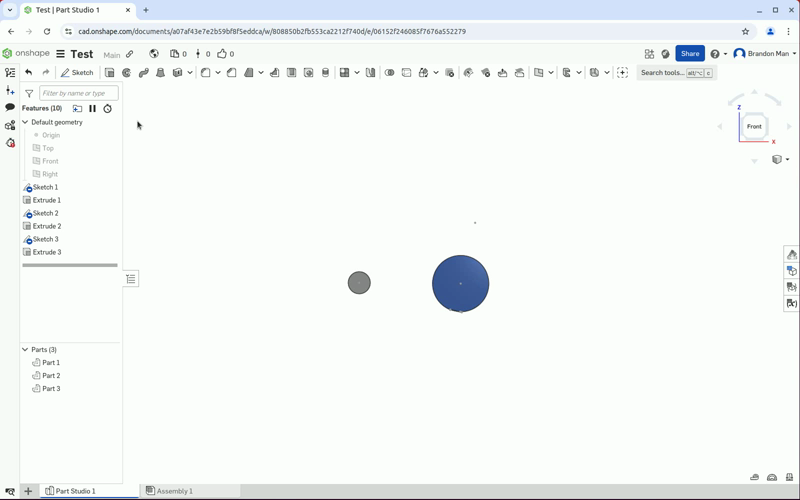
key(shift+h)
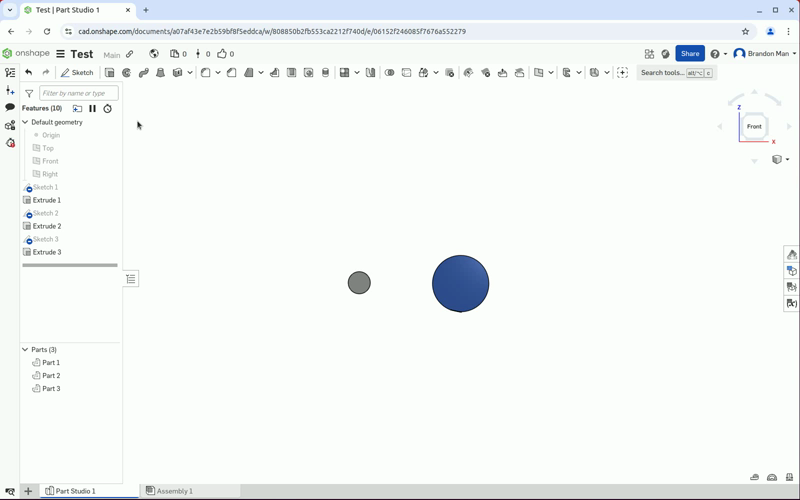
mouse_move(73, 189)
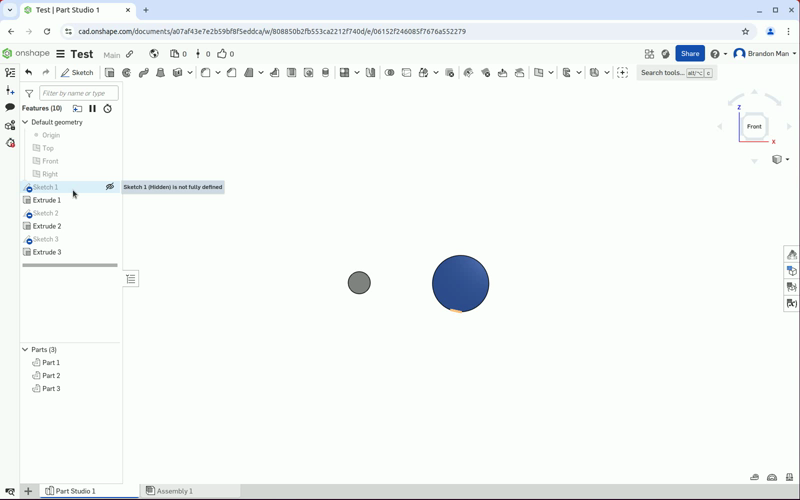
click(73, 189)
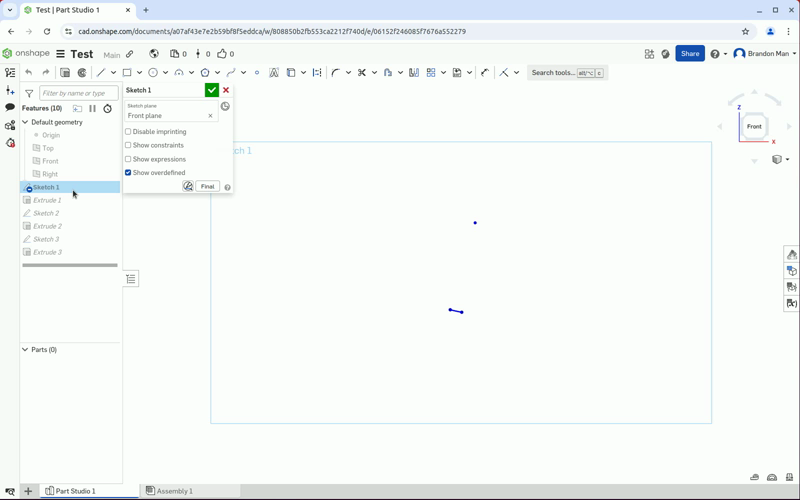
mouse_move(229, 92)
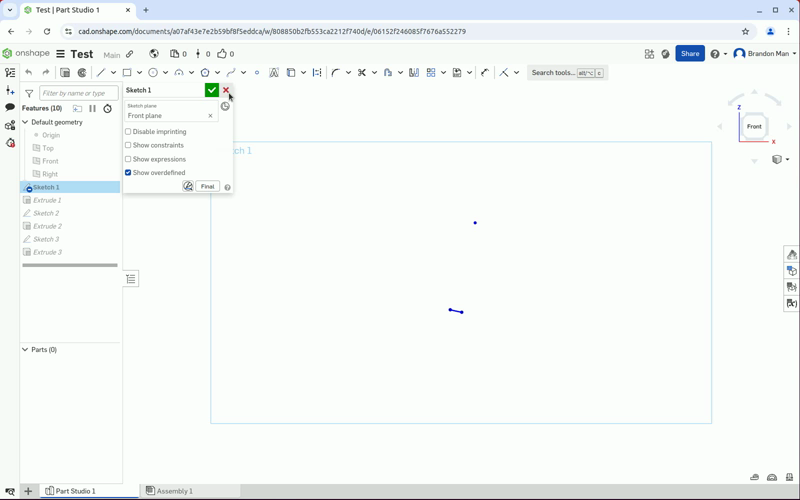
click(229, 92)
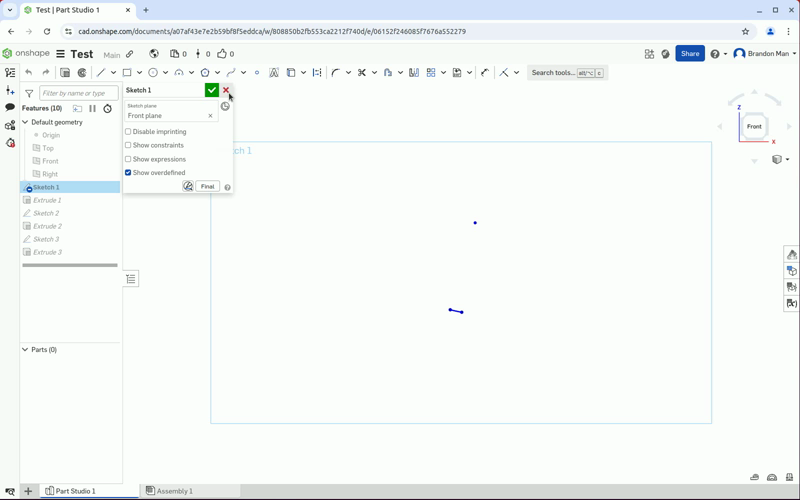
key(shift+s)
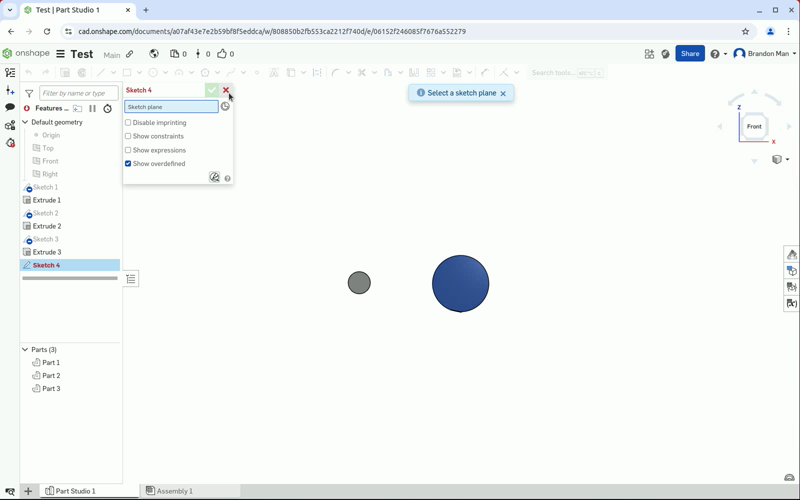
mouse_move(73, 163)
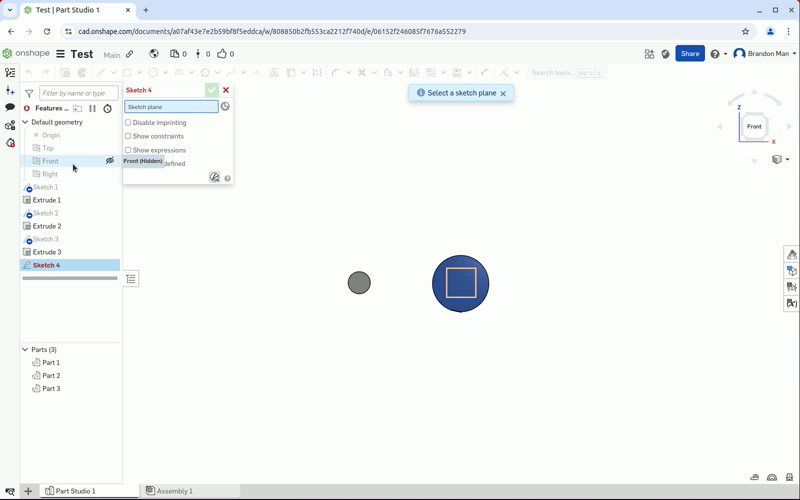
click(73, 163)
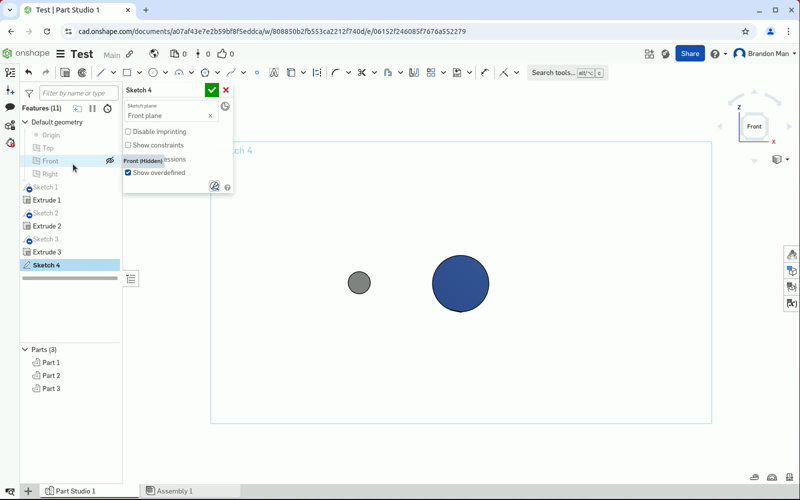
mouse_move(73, 352)
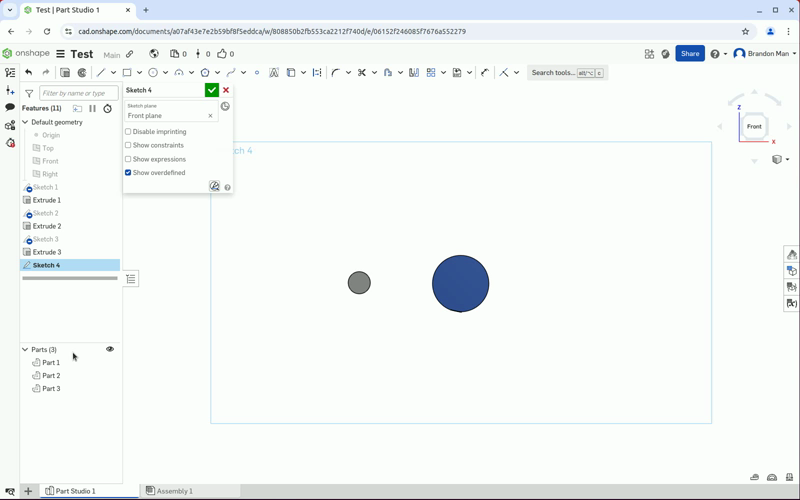
key(y)
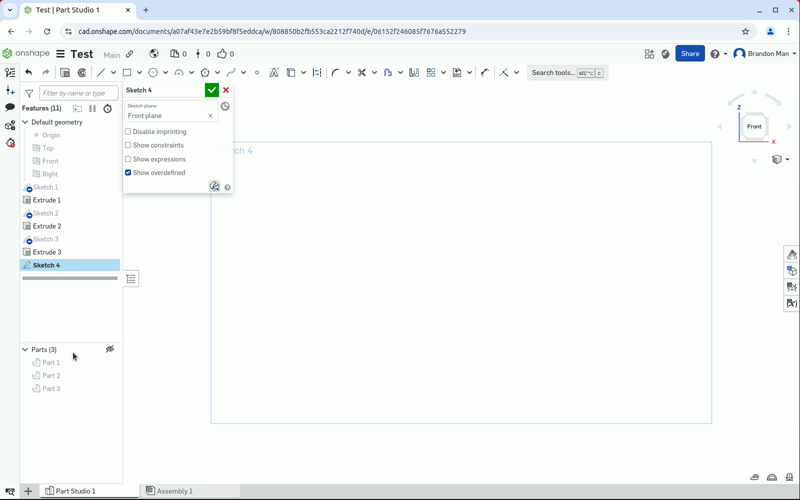
key(l)
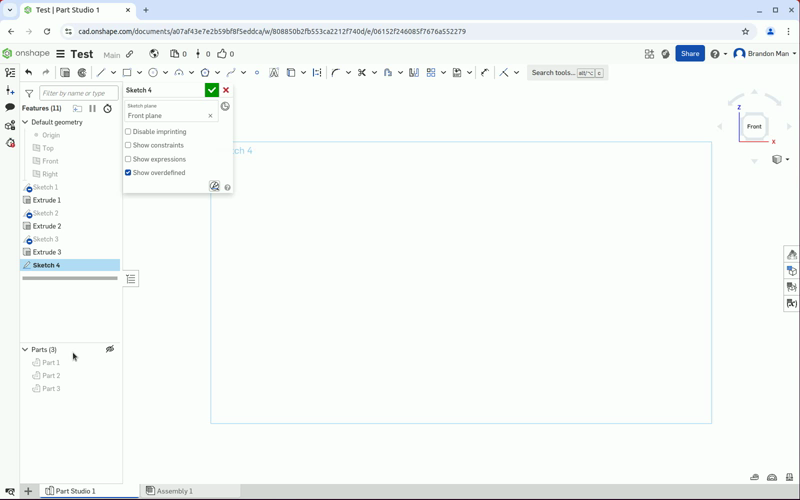
key_down(shift)
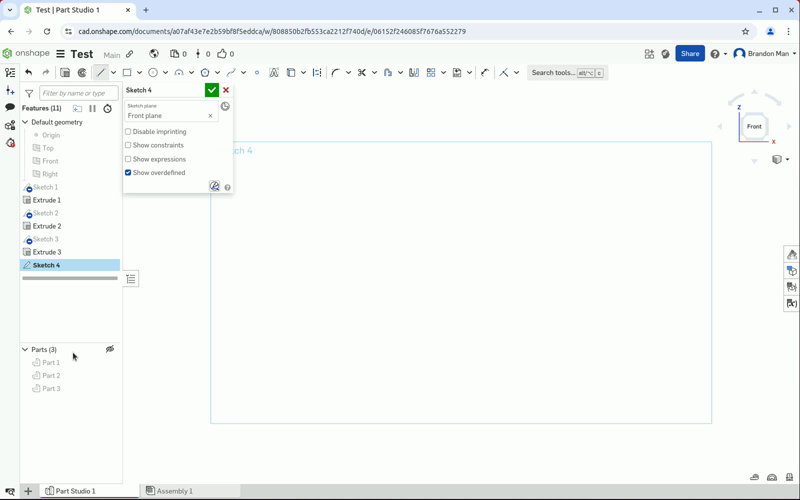
mouse_move(358, 293)
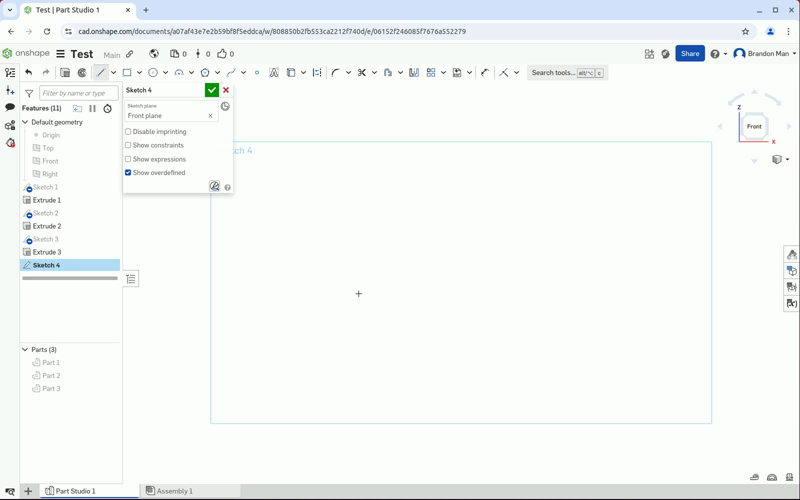
click(358, 293)
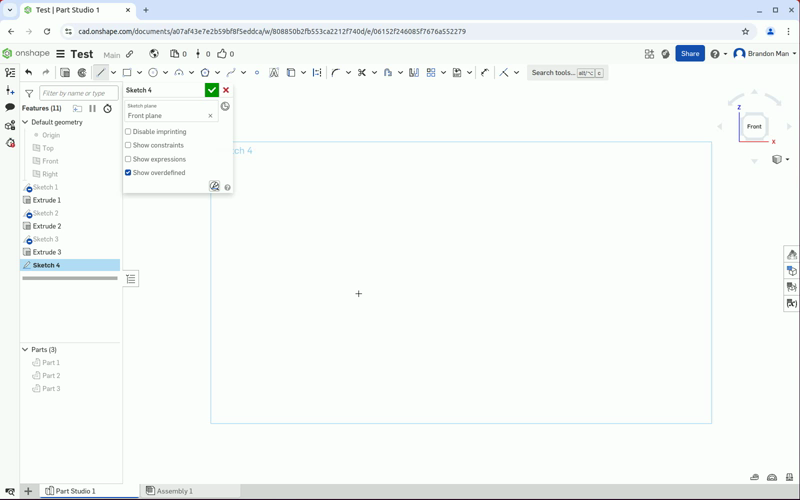
key_up(shift)
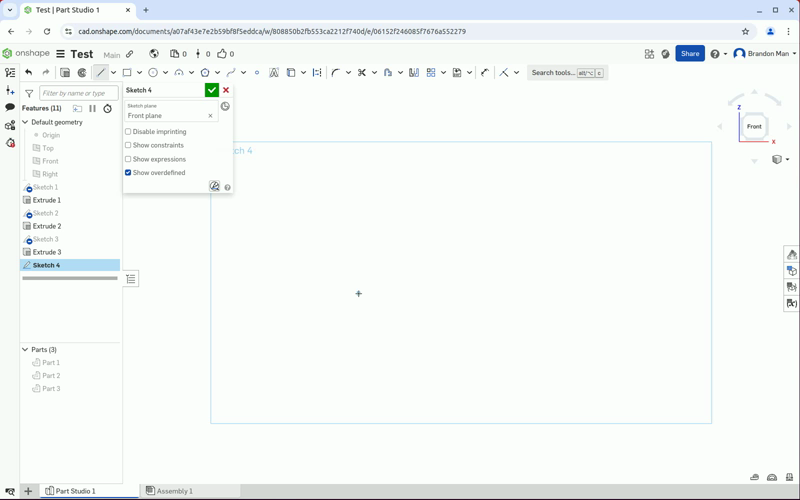
key_down(shift)
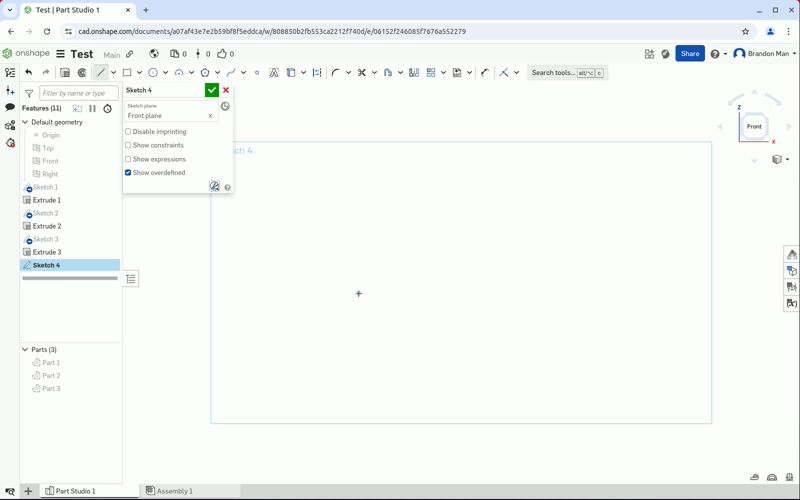
mouse_move(451, 309)
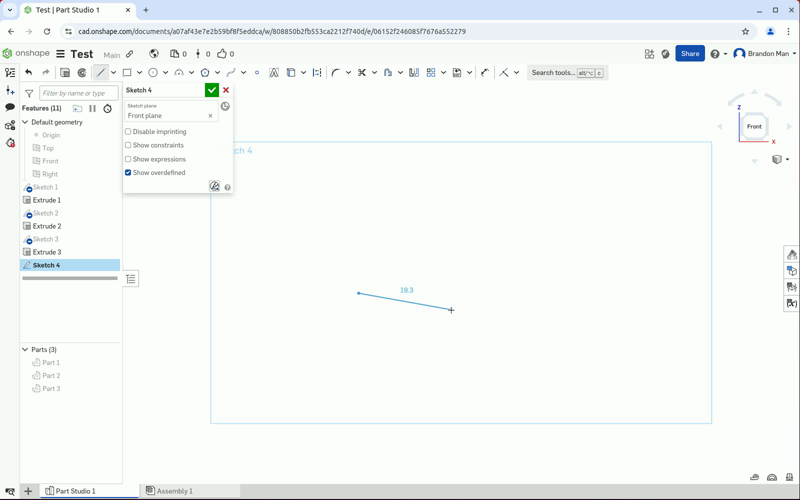
click(451, 309)
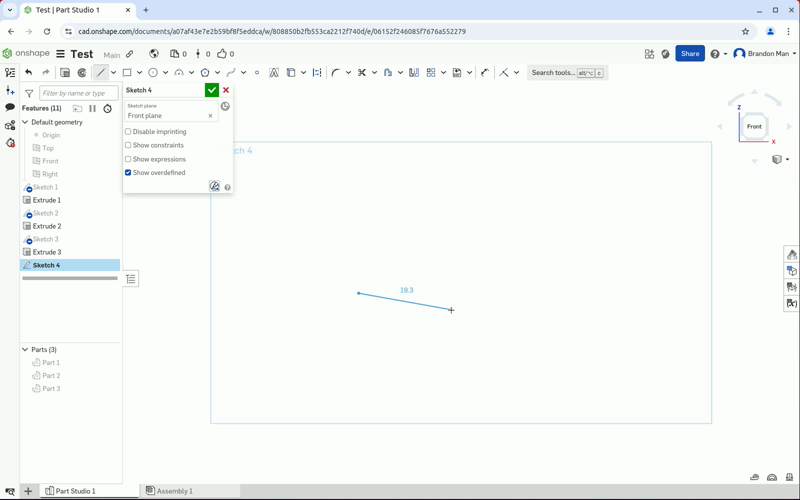
key_up(shift)
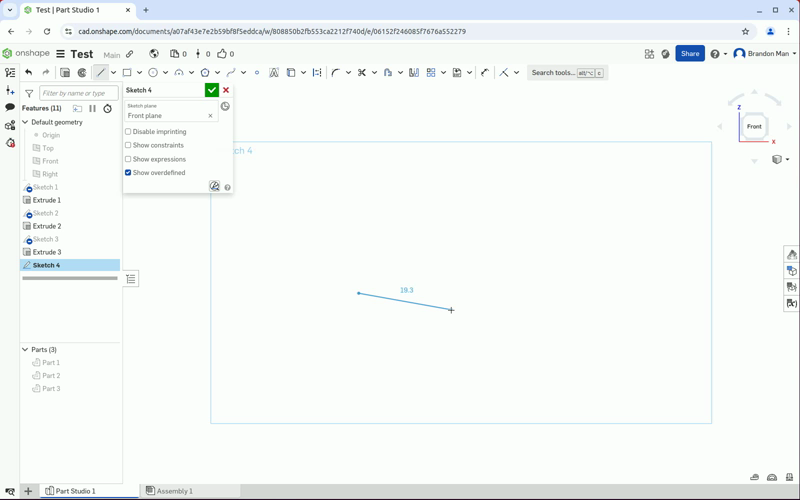
key(esc)
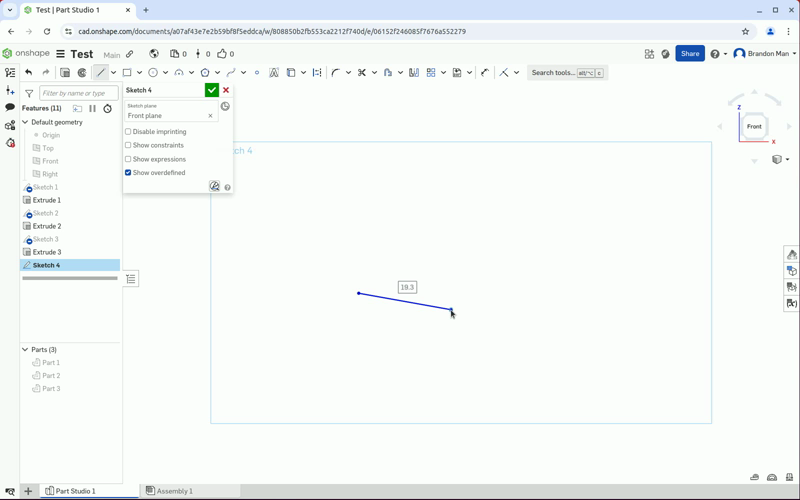
key(a)
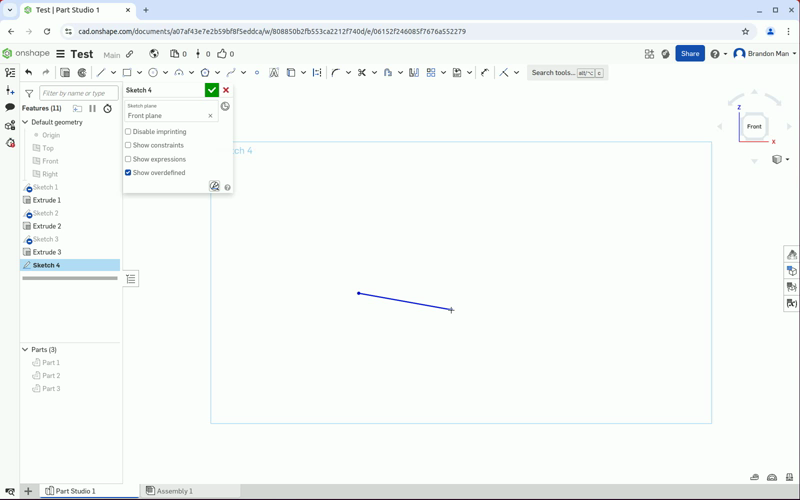
mouse_move(451, 309)
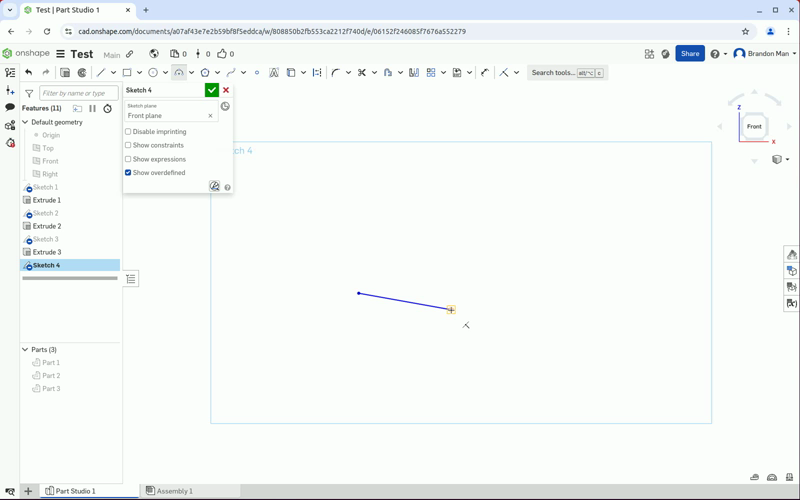
click(451, 309)
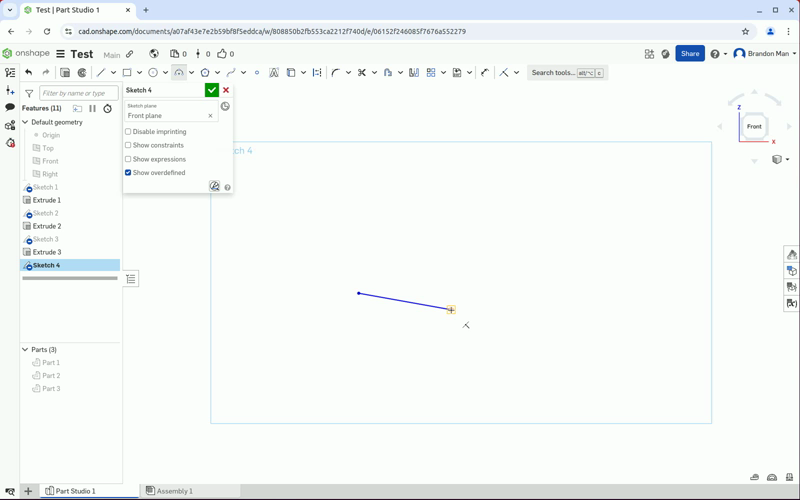
key_down(shift)
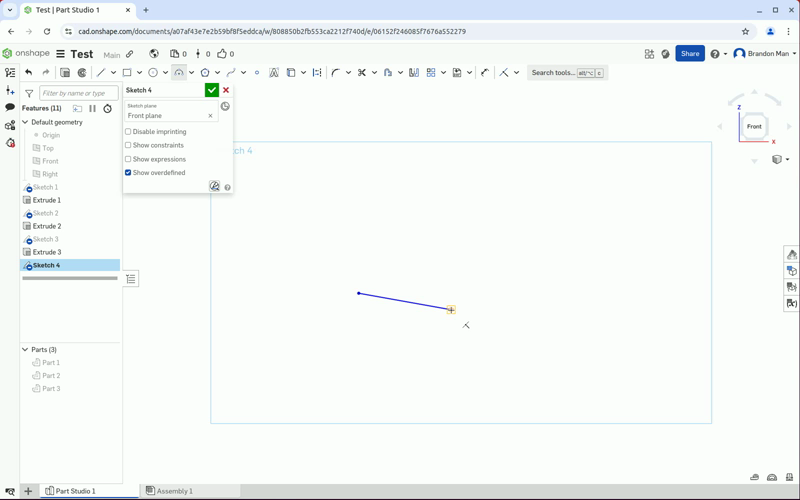
mouse_move(456, 254)
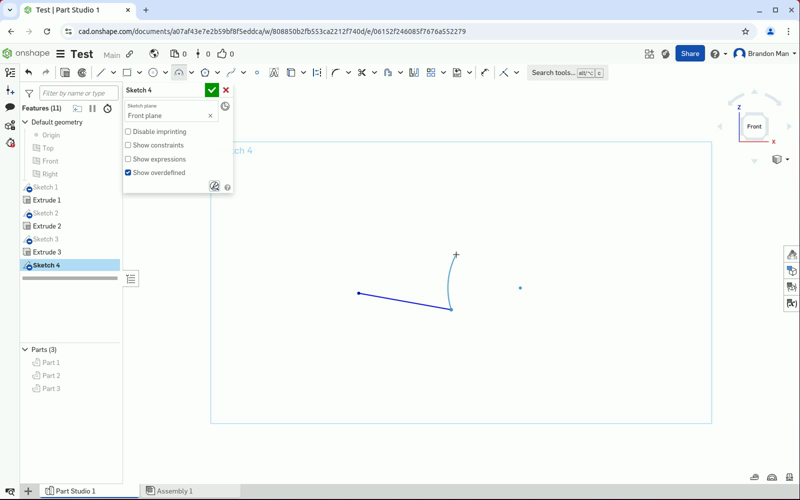
click(456, 254)
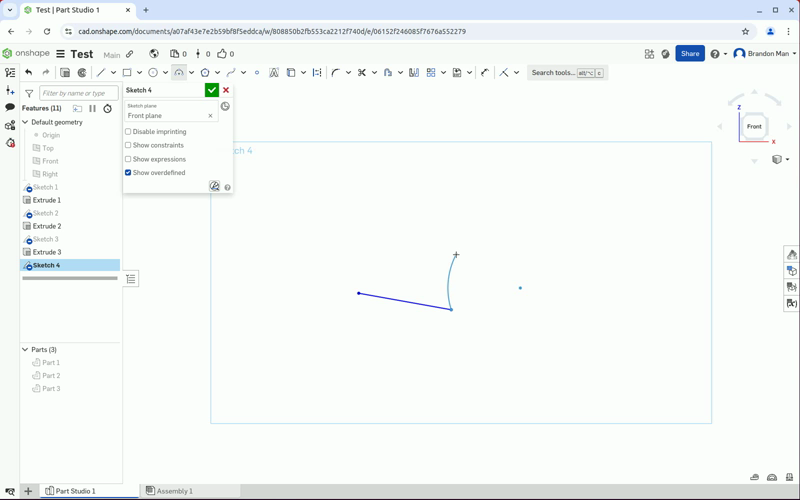
mouse_move(432, 280)
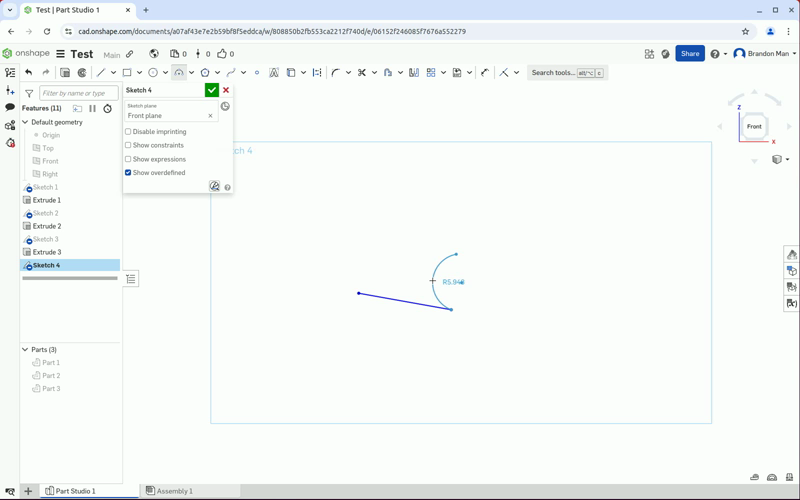
click(432, 280)
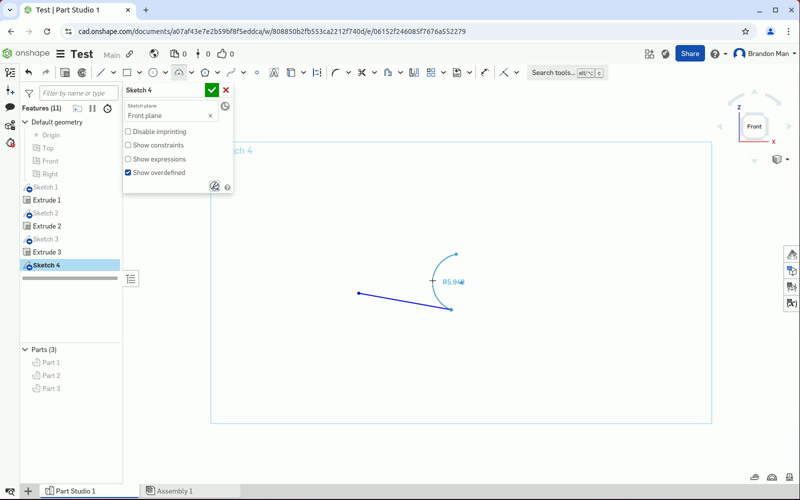
key_up(shift)
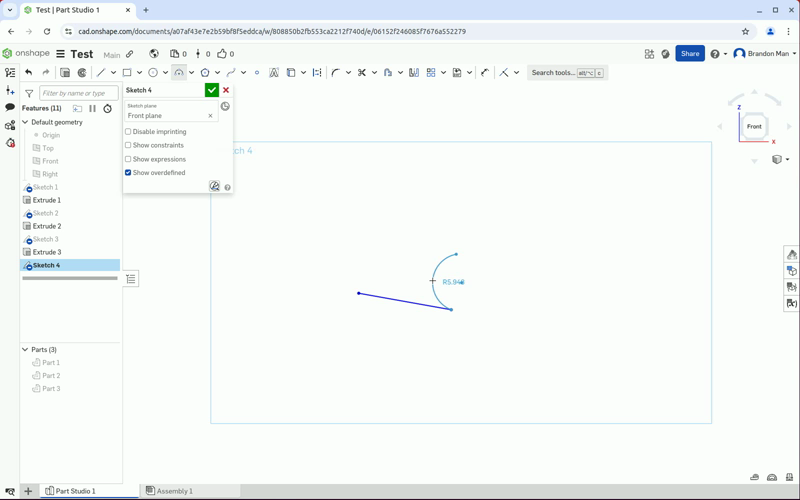
key(esc)
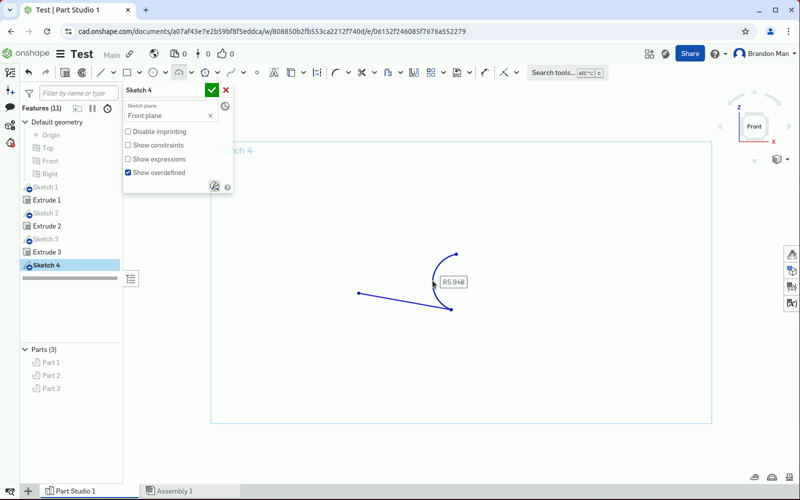
key(l)
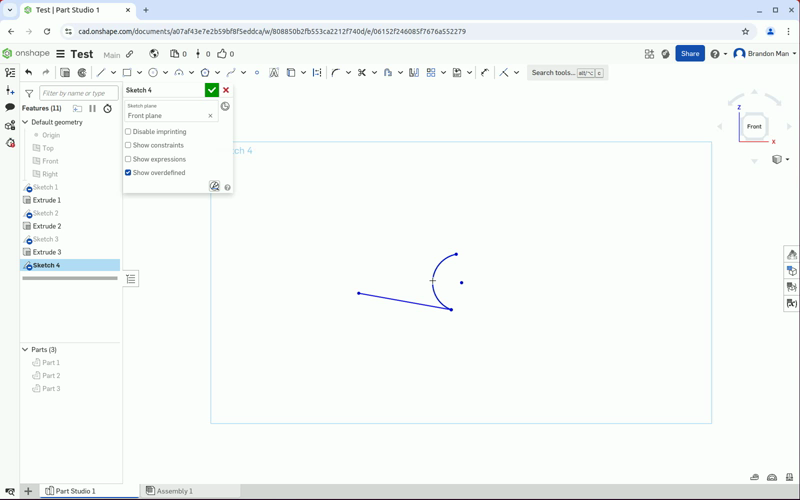
mouse_move(456, 254)
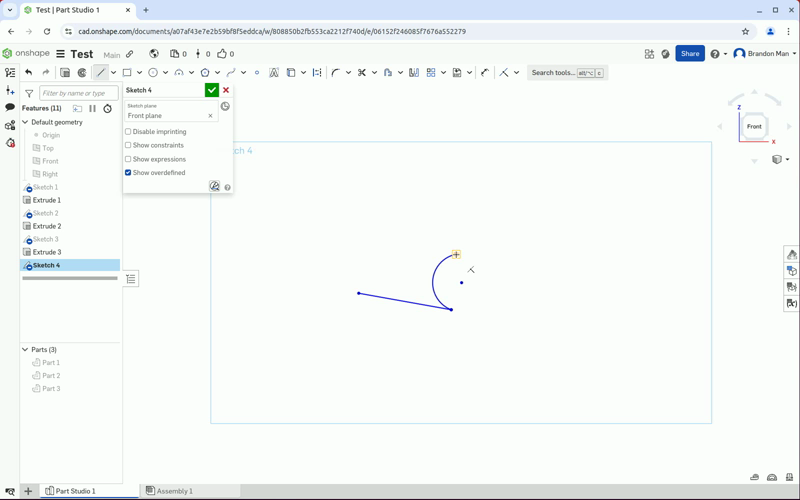
click(456, 254)
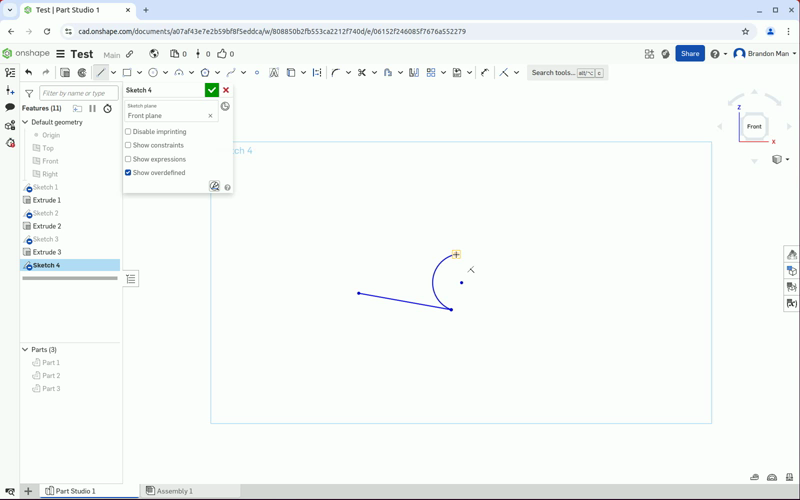
key_down(shift)
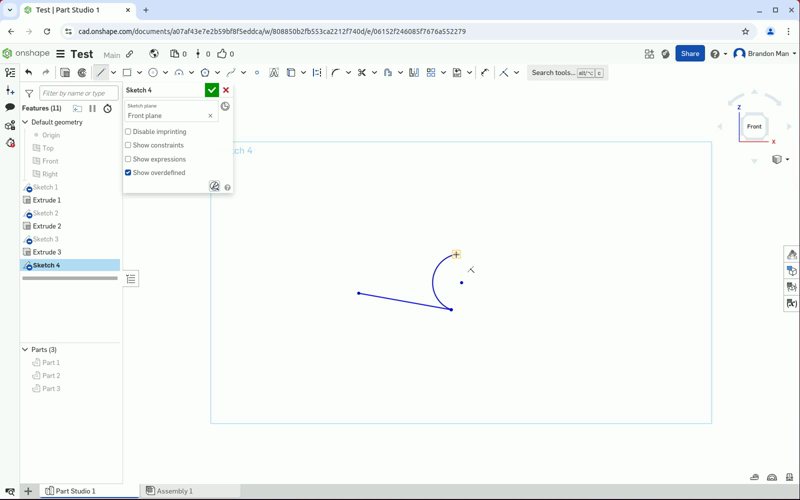
mouse_move(359, 273)
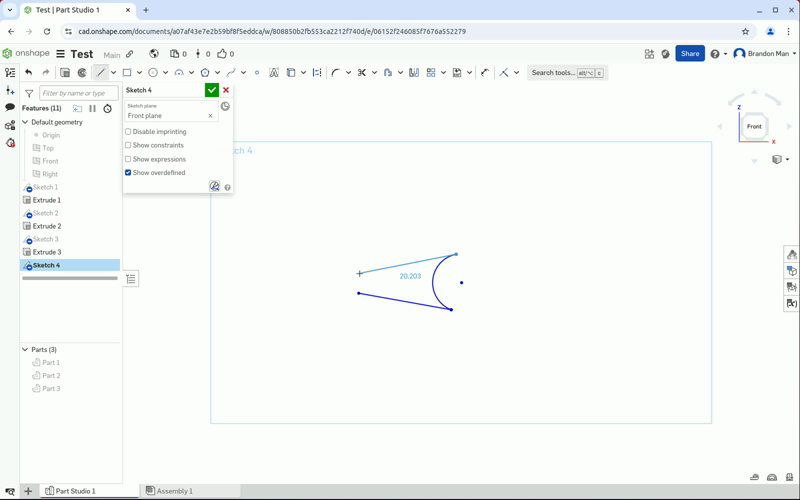
click(359, 273)
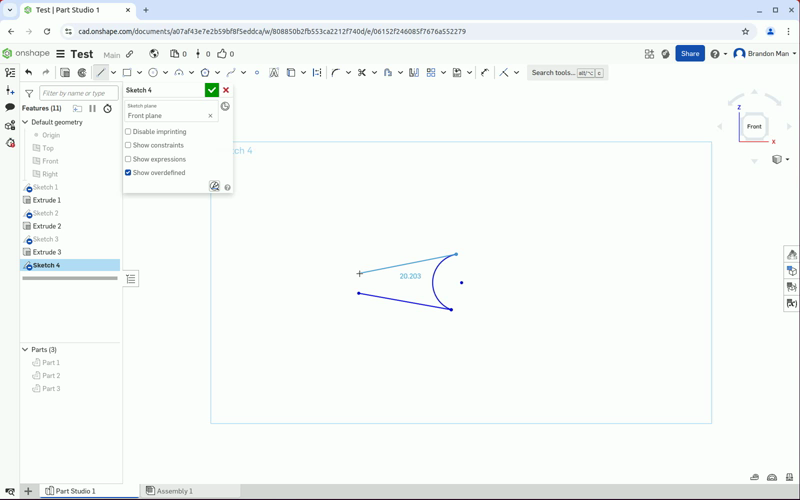
key_up(shift)
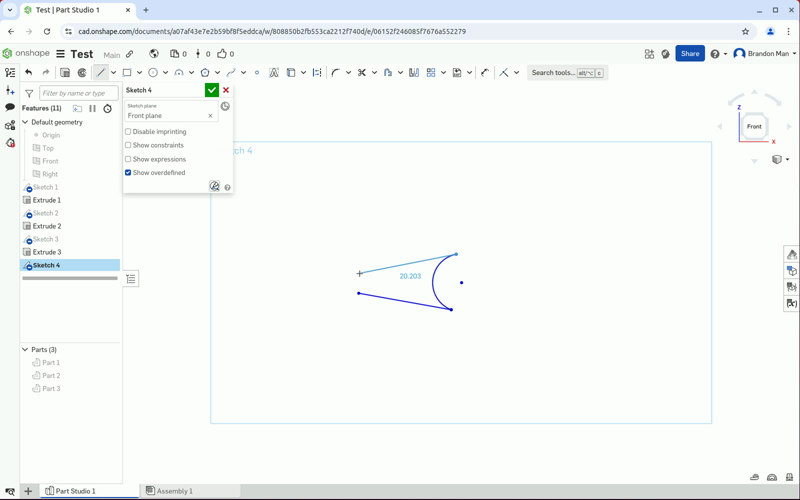
key(esc)
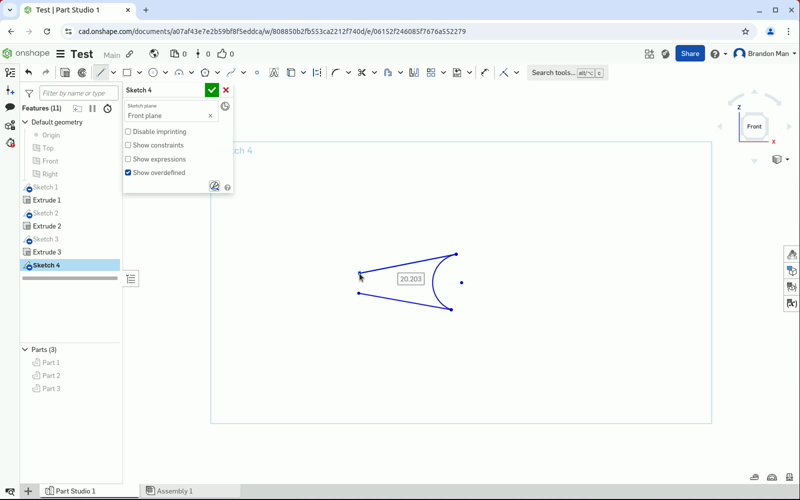
key(a)
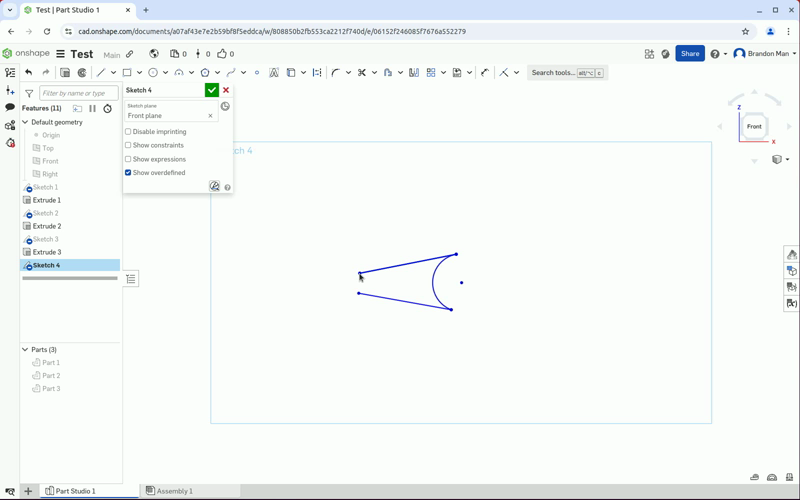
mouse_move(359, 273)
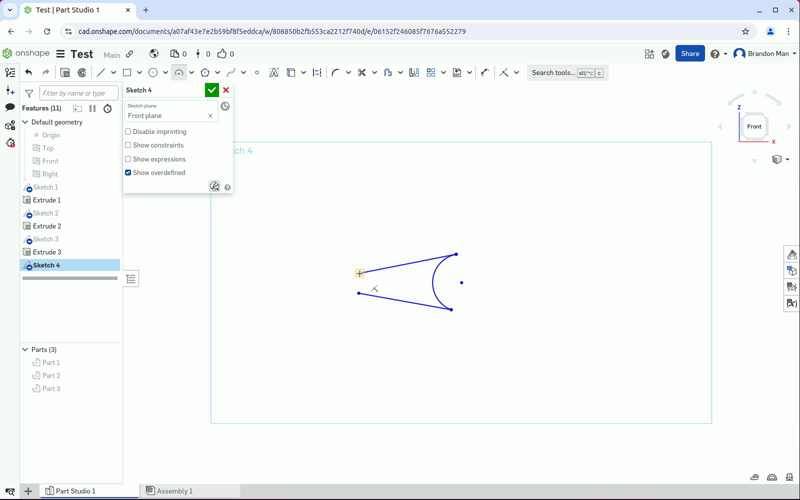
click(359, 273)
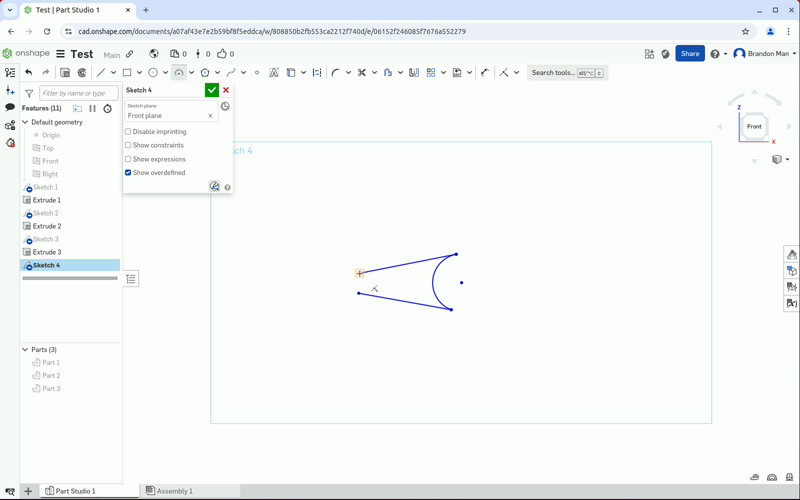
mouse_move(358, 293)
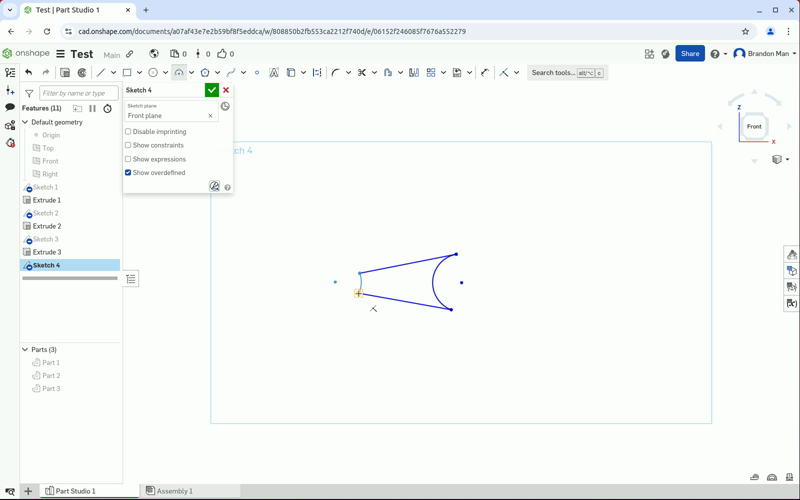
click(358, 293)
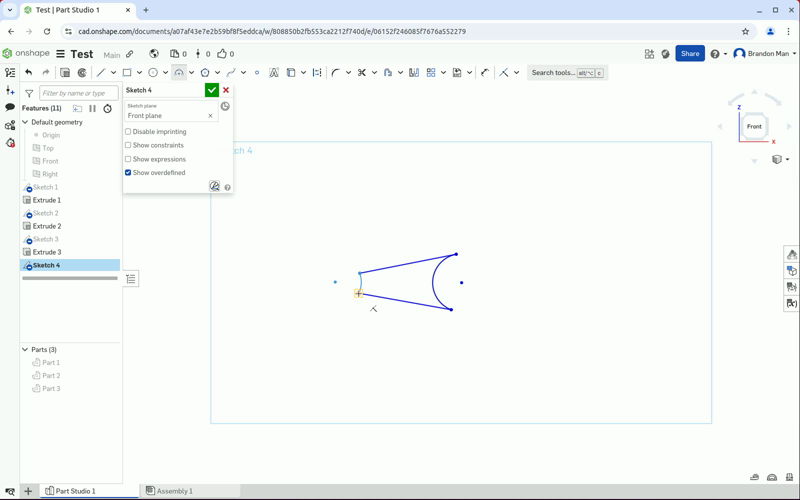
key_down(shift)
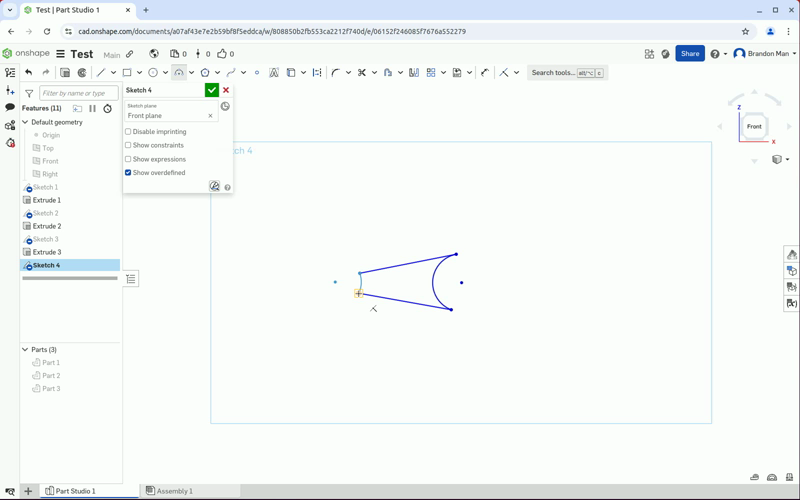
mouse_move(369, 283)
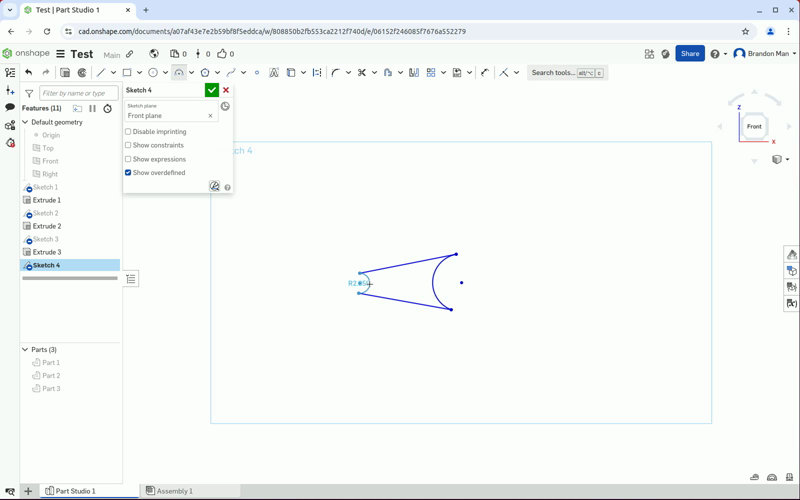
click(369, 283)
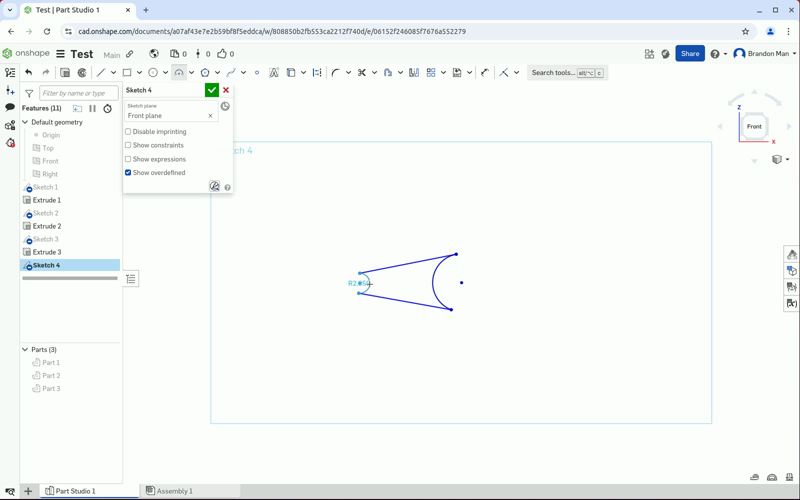
key_up(shift)
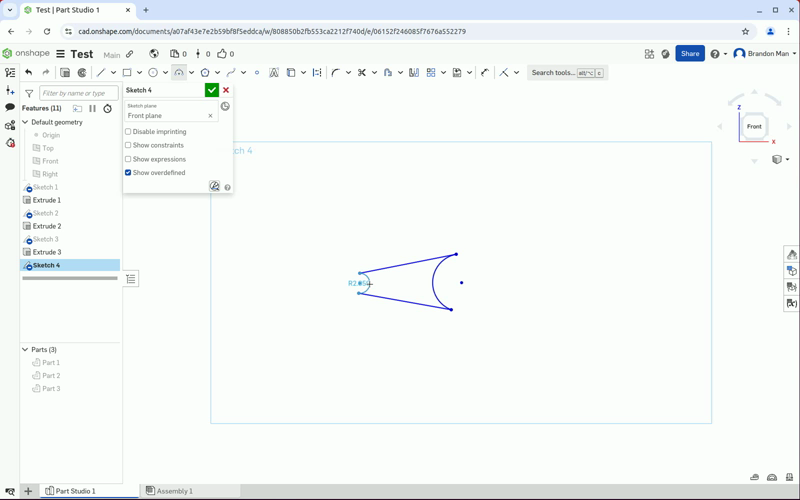
key(esc)
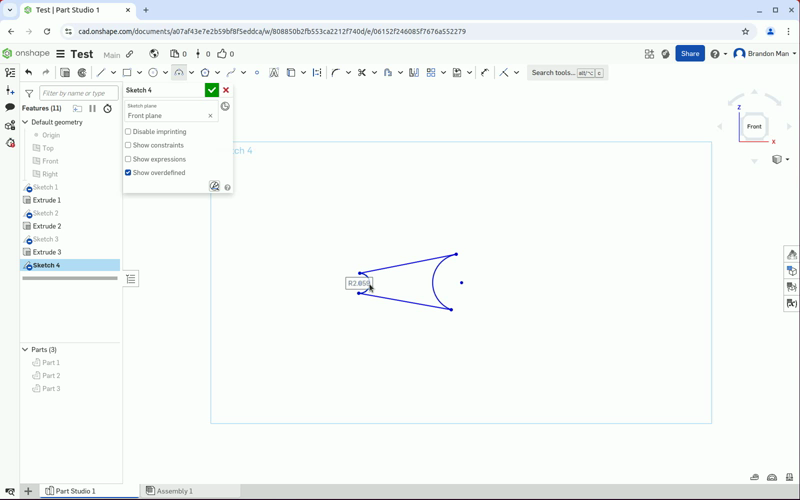
mouse_move(377, 276)
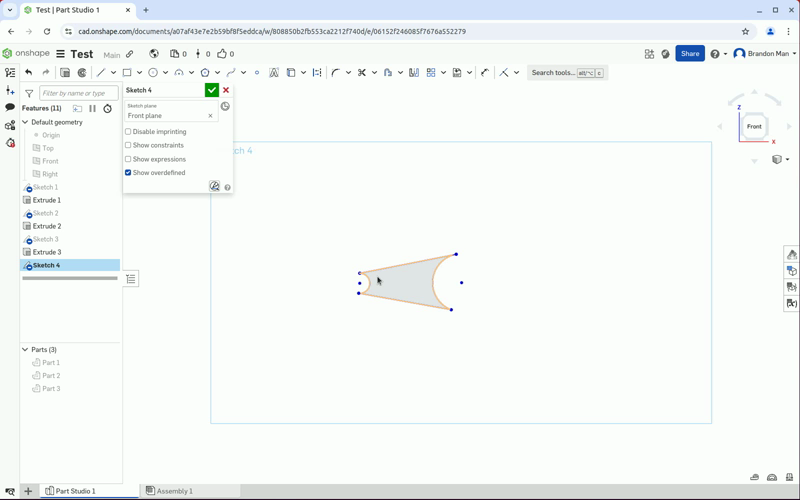
click(377, 276)
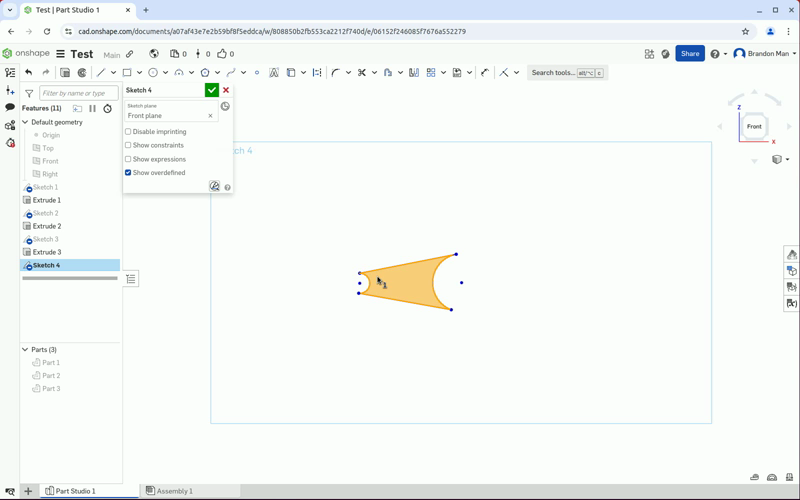
mouse_move(73, 352)
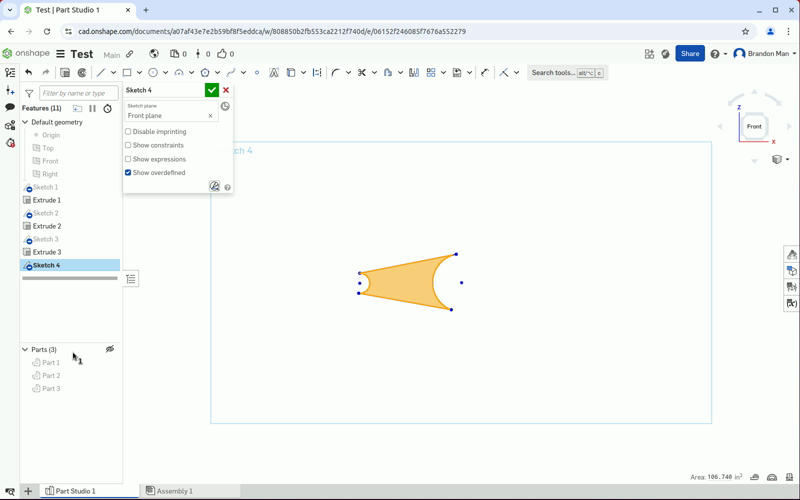
key(shift+y)
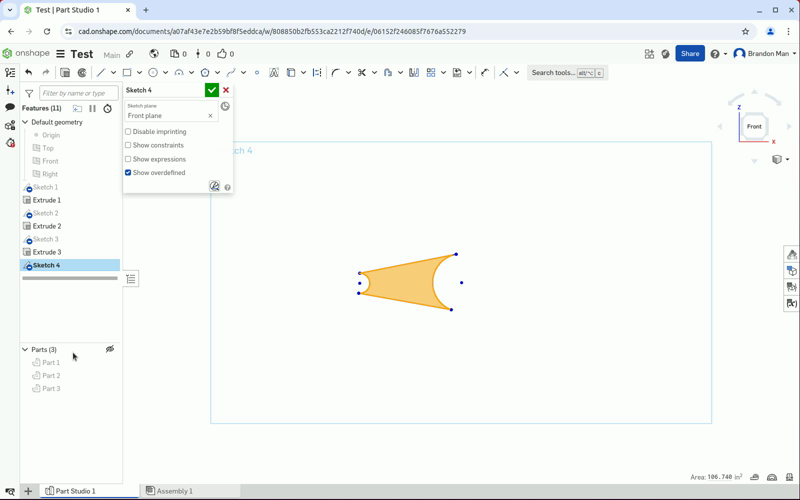
key(shift+e)
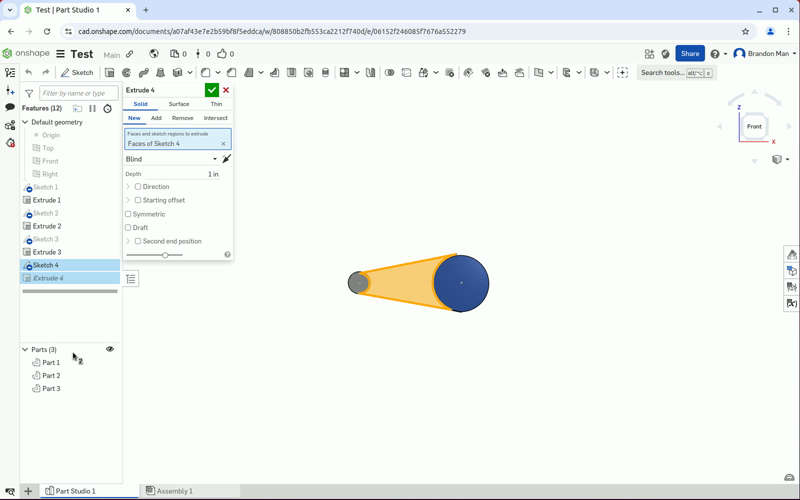
mouse_move(143, 106)
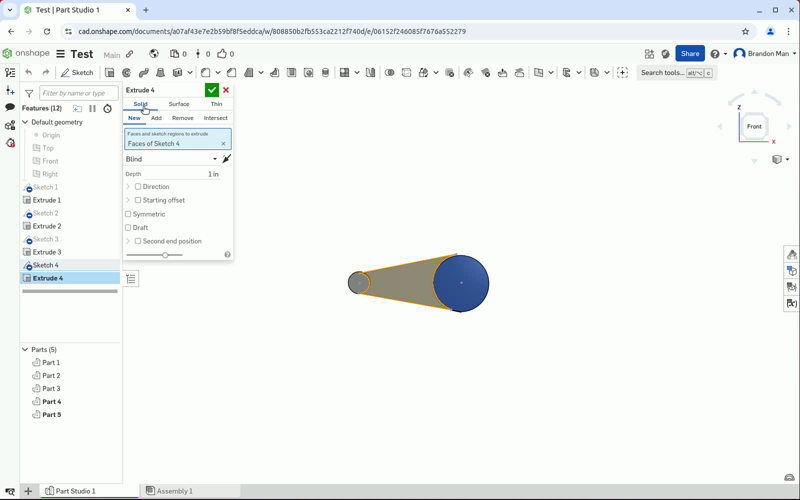
click(143, 106)
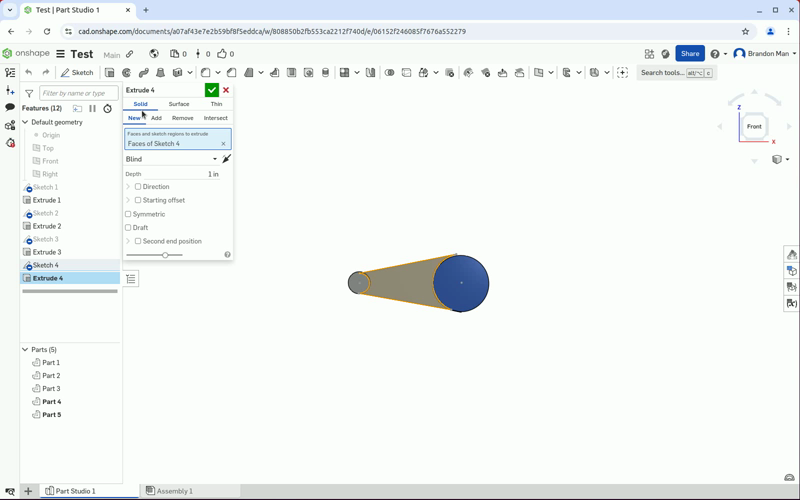
mouse_move(137, 120)
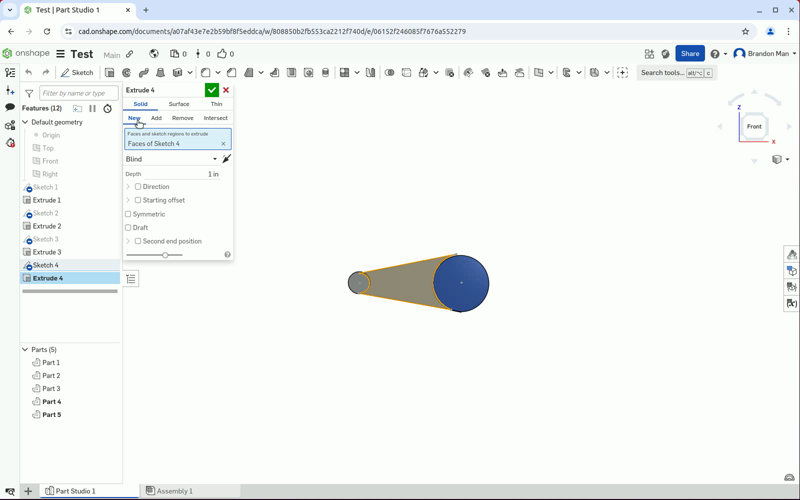
click(137, 120)
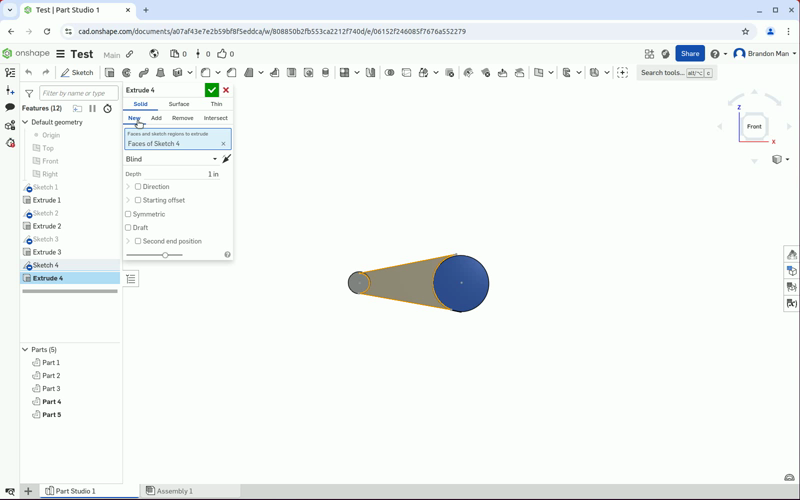
key(tab, 4)
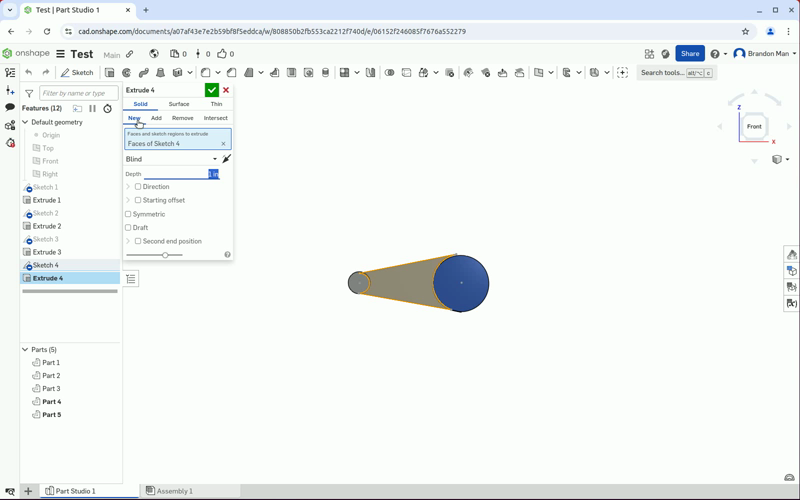
text(2.166)
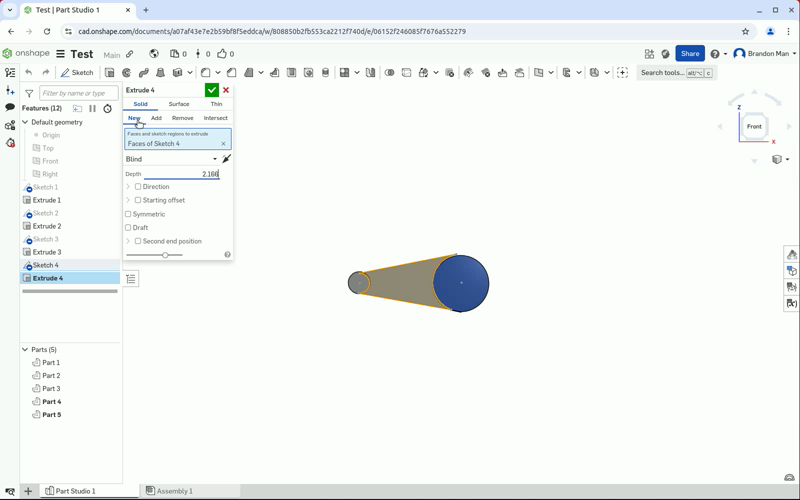
key(enter)
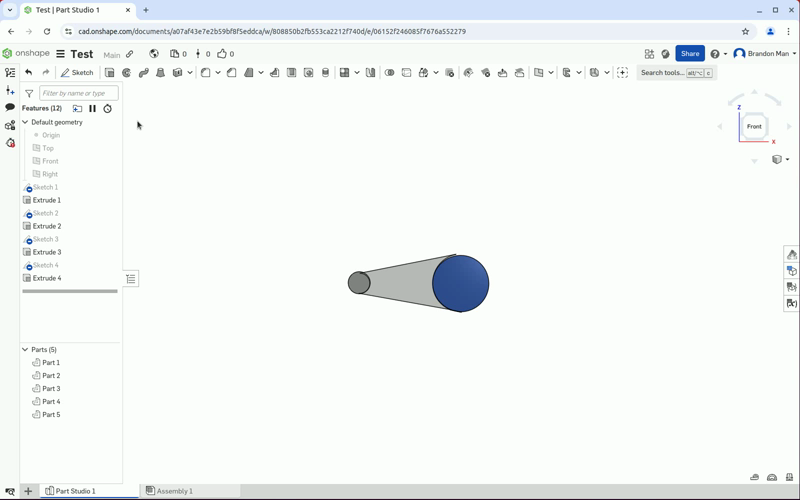
key(shift+h)
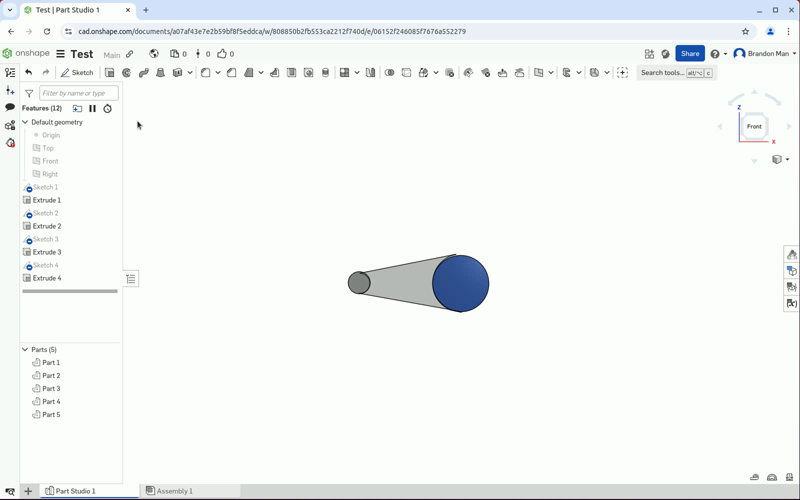
key(shift+h)
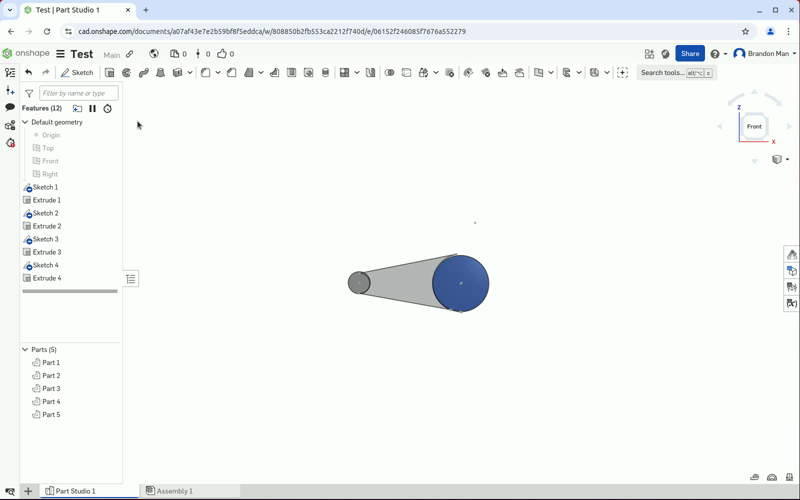
key(shift+7)
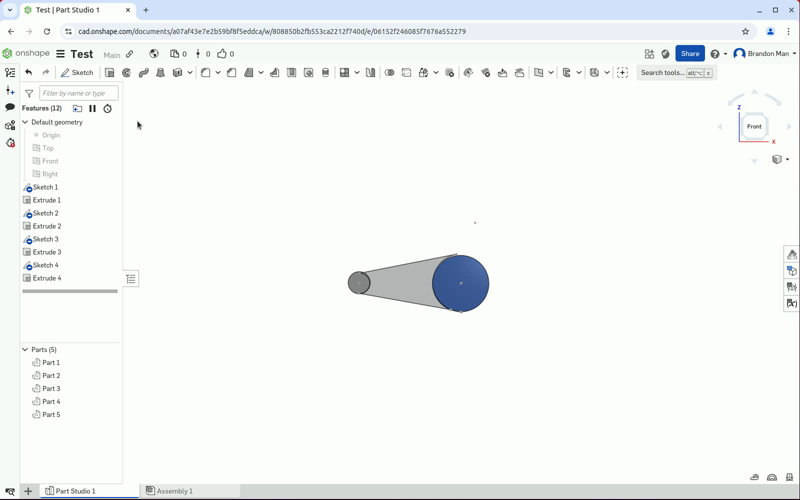
key(left, 2)
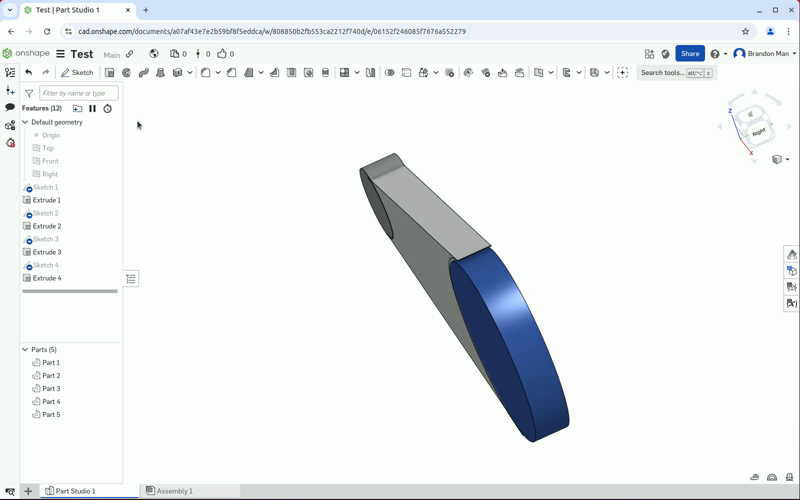
key(down, 2)
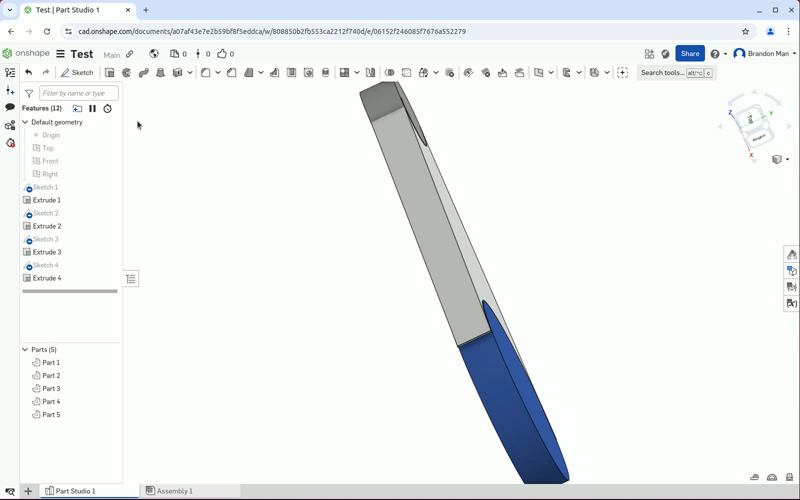
key(up, 2)
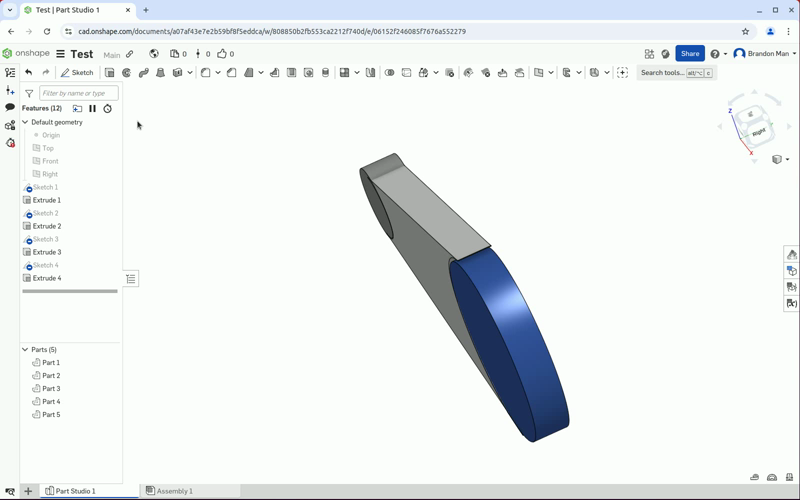
key(right, 2)
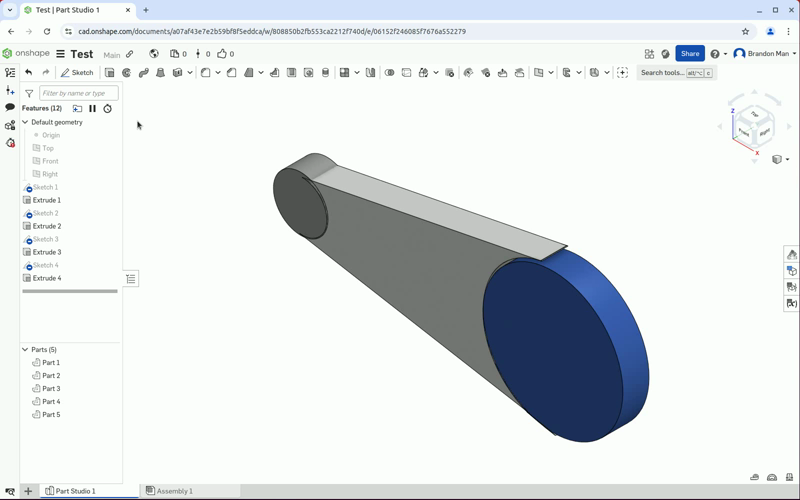
mouse_move(73, 189)
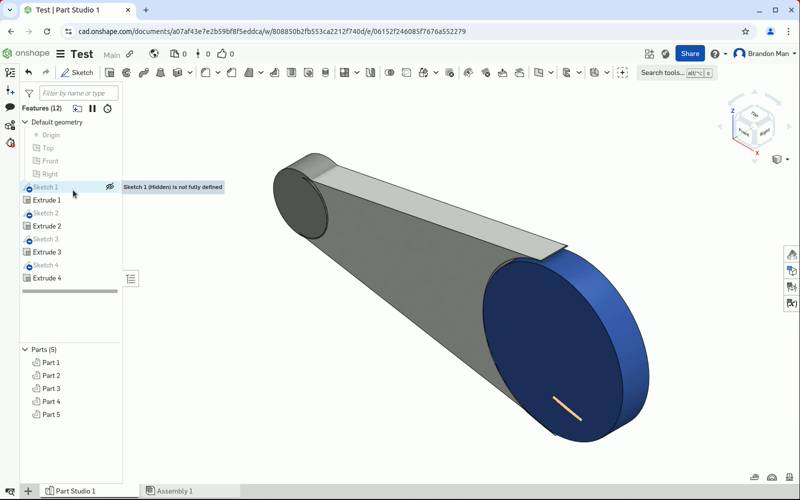
click(73, 189)